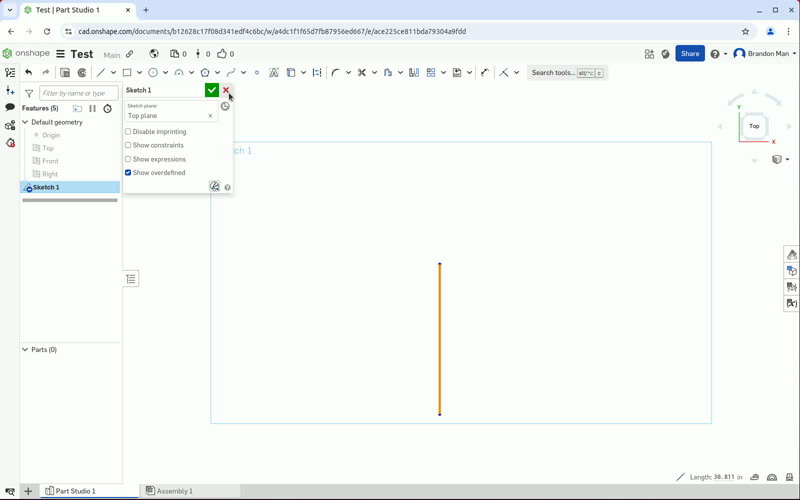
key(shift+h)
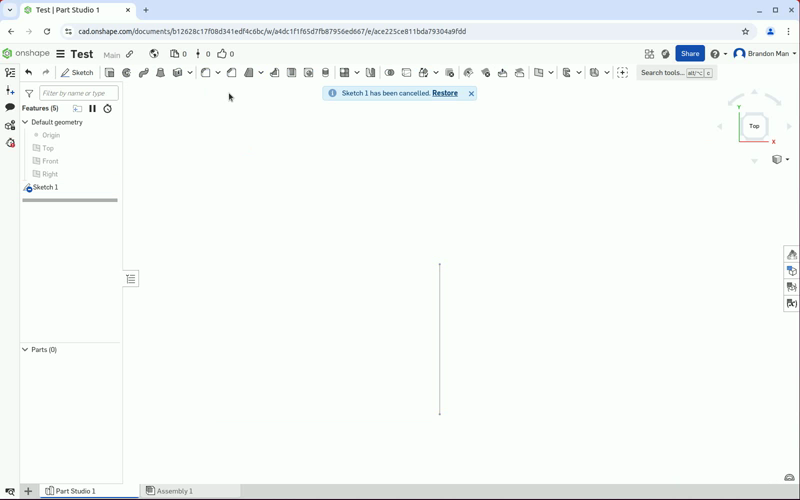
key(shift+s)
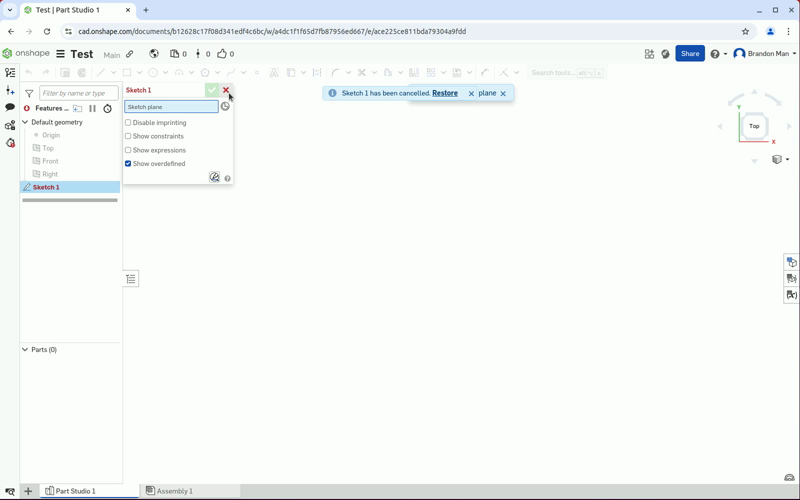
mouse_move(73, 150)
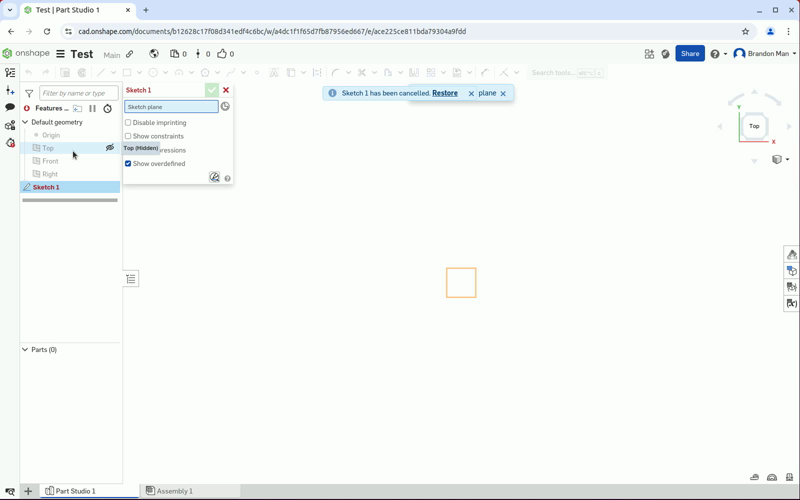
click(73, 150)
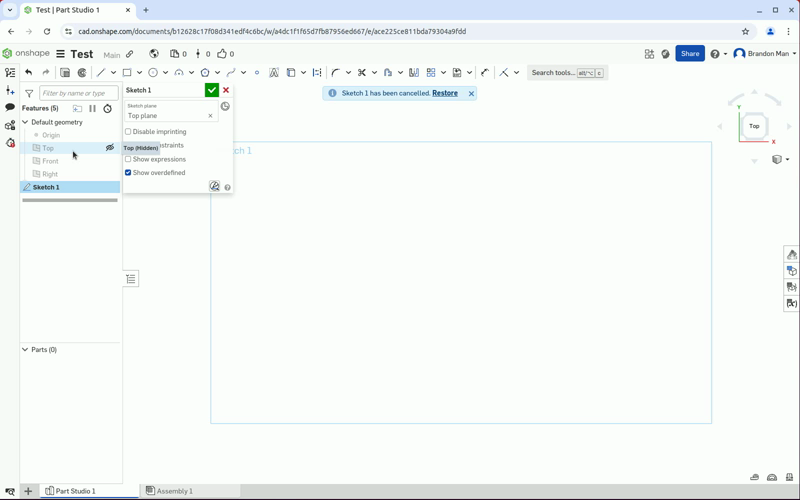
mouse_move(73, 352)
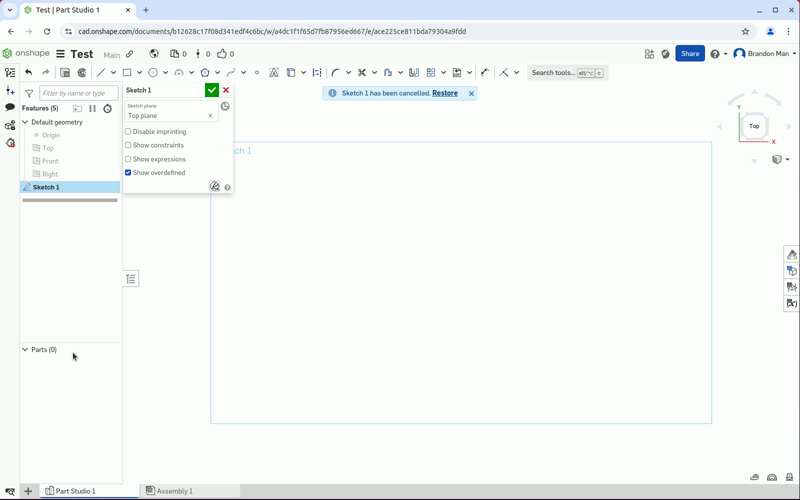
key(y)
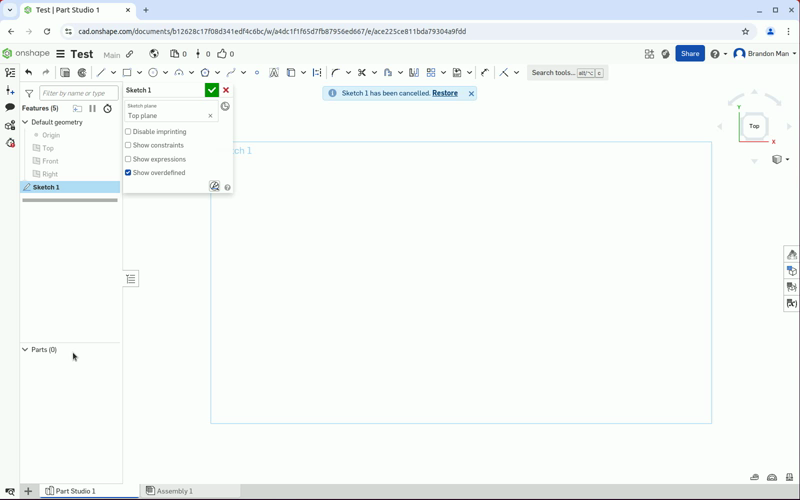
key(l)
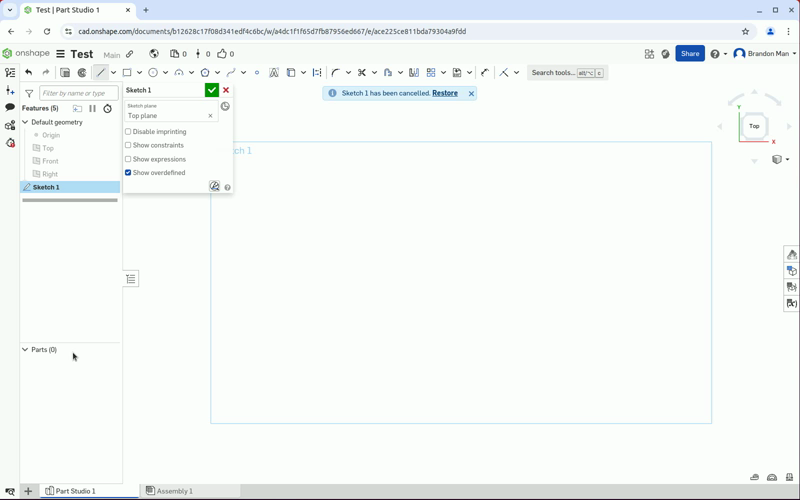
key_down(shift)
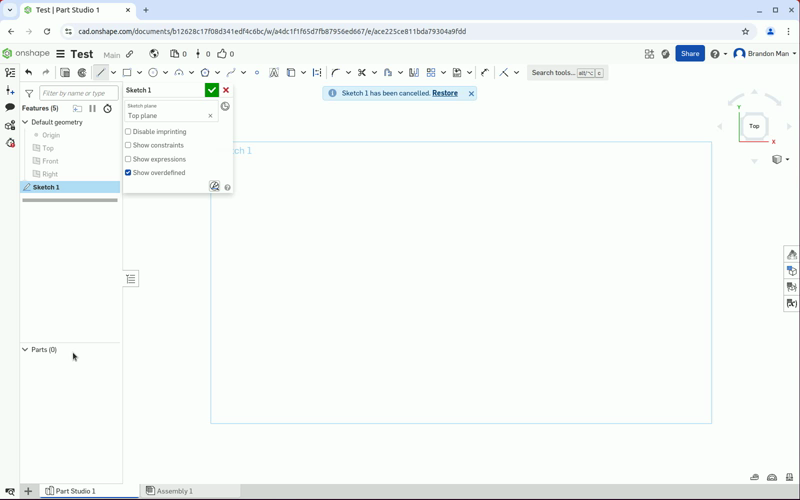
mouse_move(391, 334)
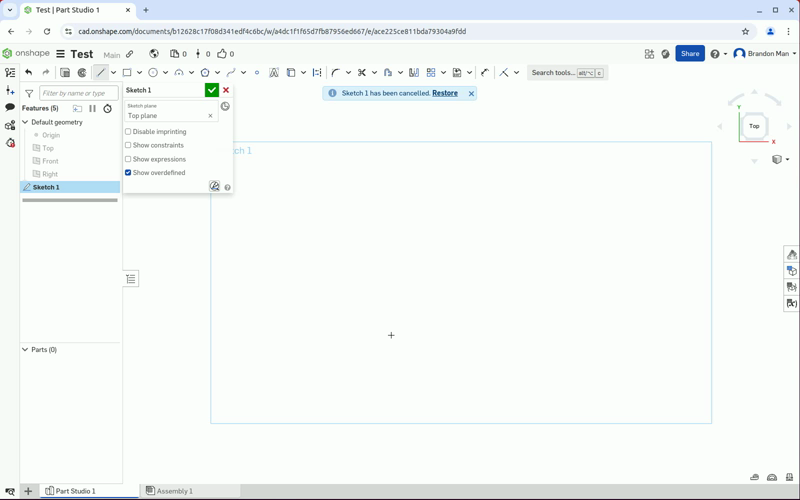
click(391, 334)
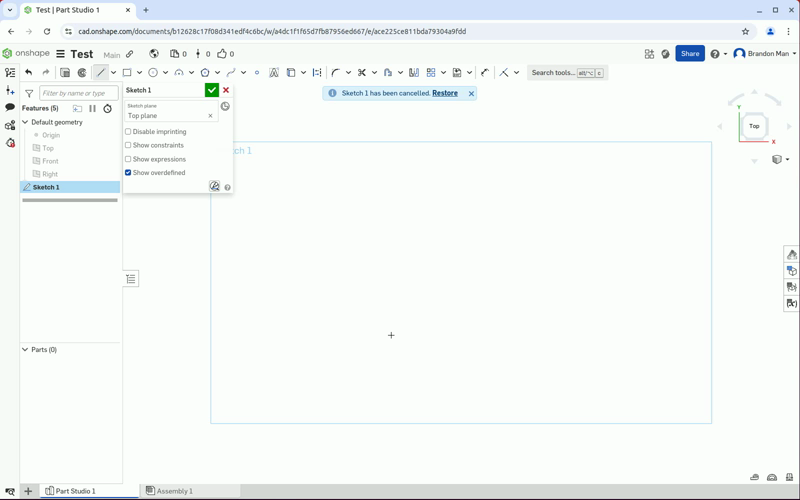
key_up(shift)
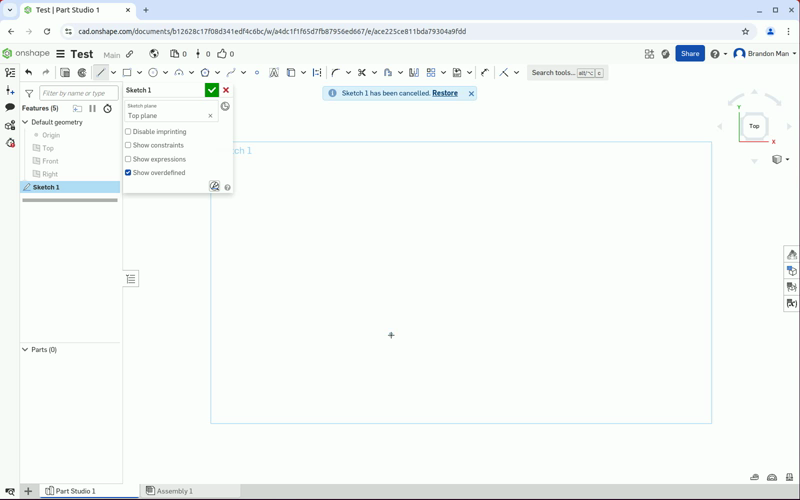
key_down(shift)
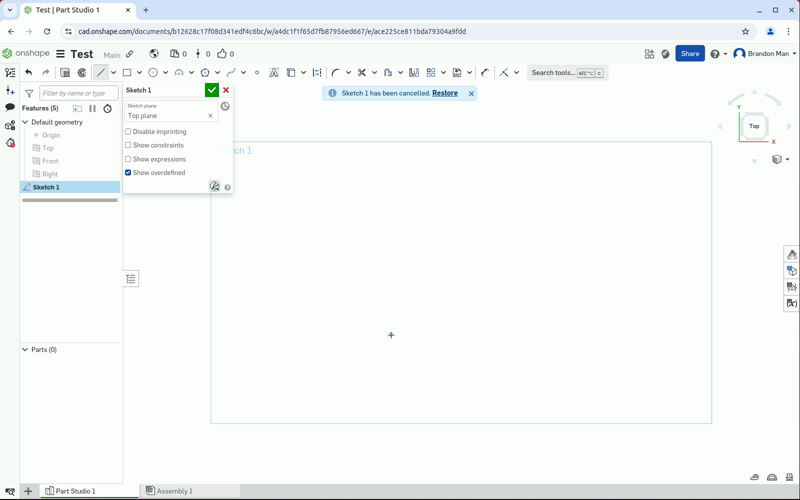
mouse_move(529, 334)
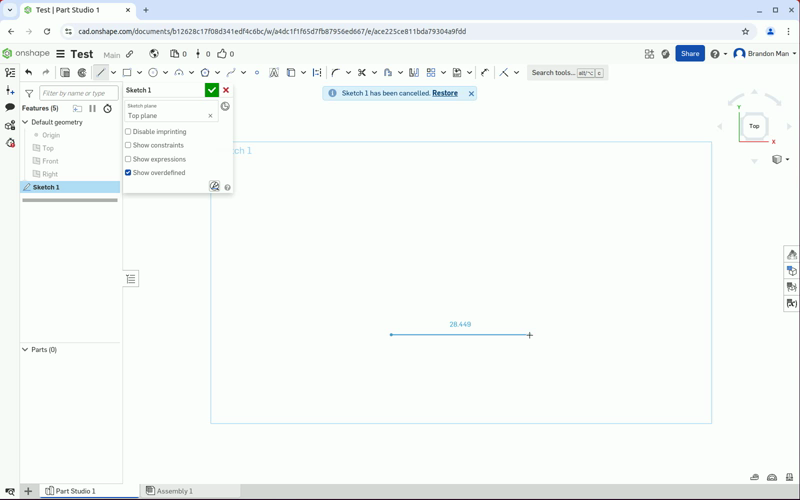
click(529, 334)
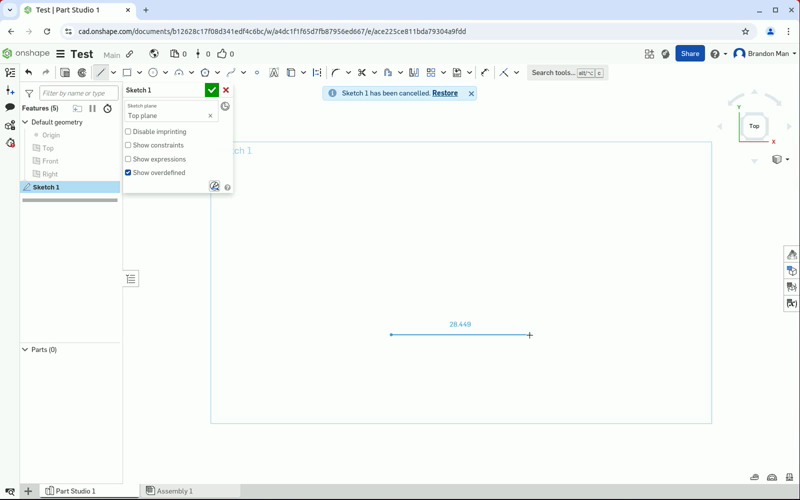
key_up(shift)
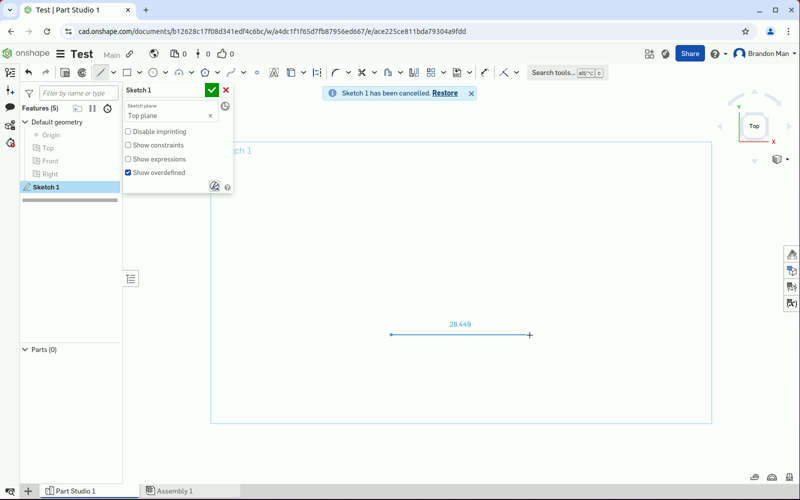
key_down(shift)
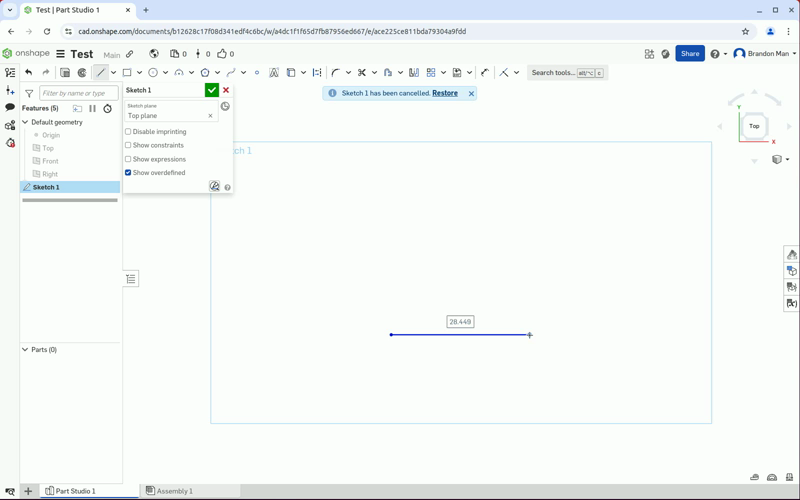
mouse_move(529, 231)
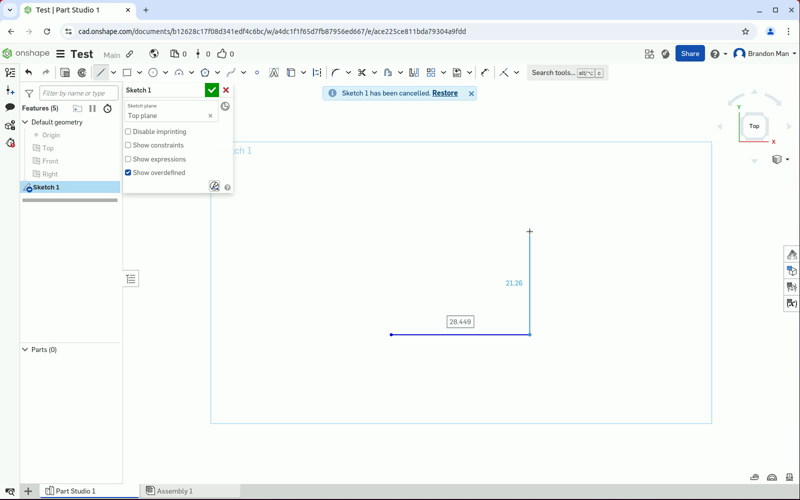
click(529, 231)
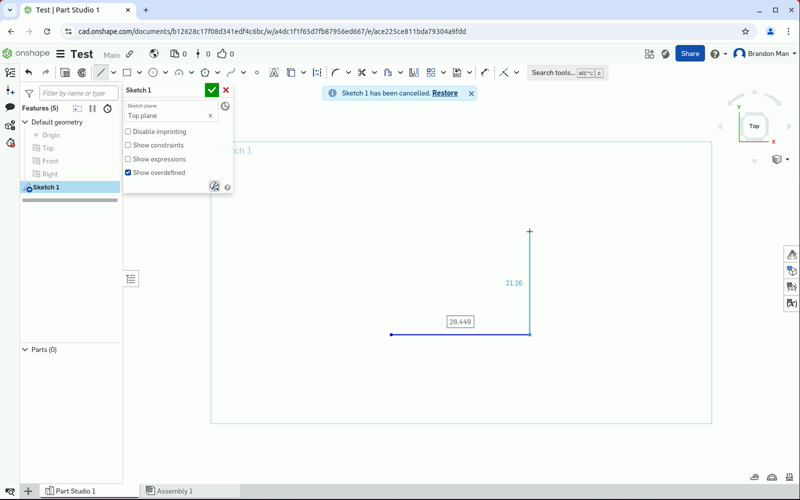
key_up(shift)
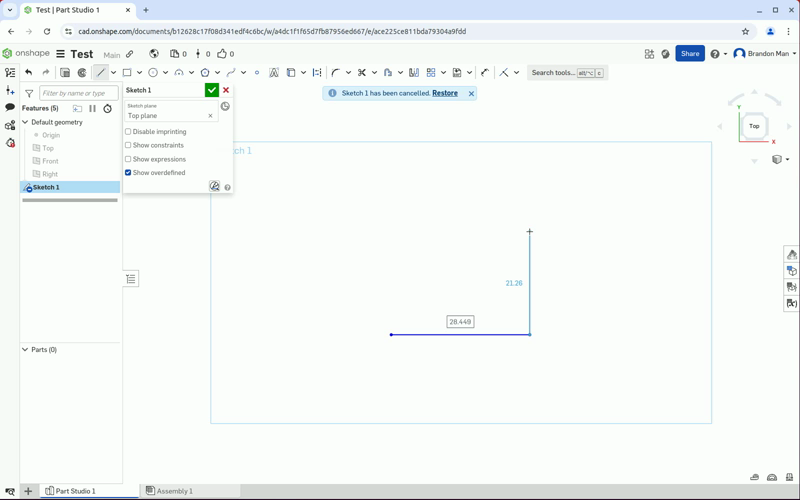
key_down(shift)
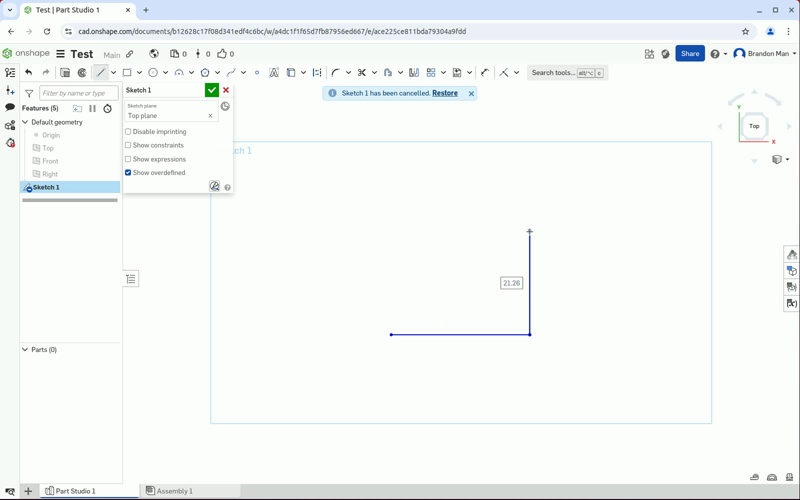
mouse_move(391, 231)
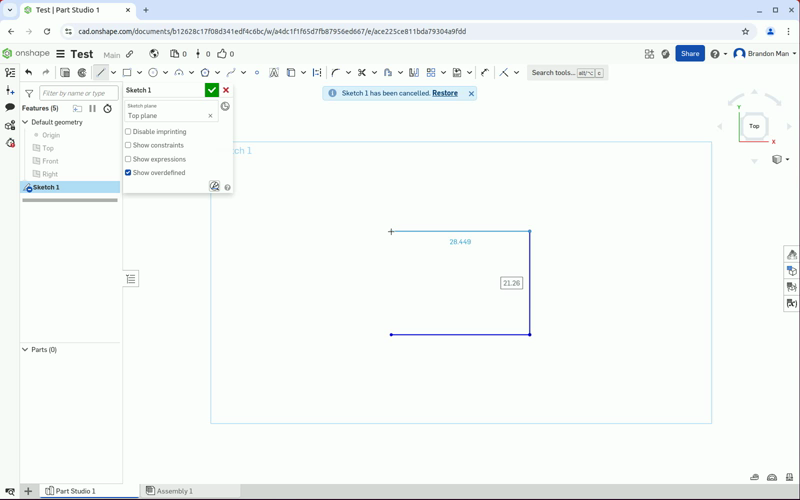
click(391, 231)
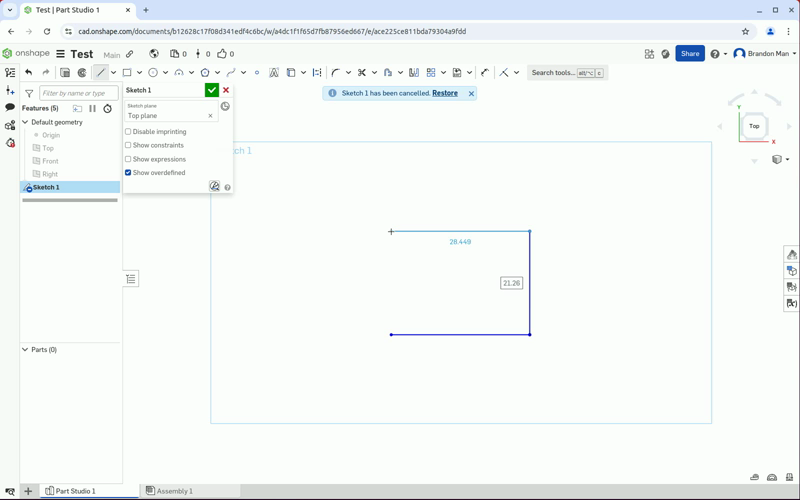
key_up(shift)
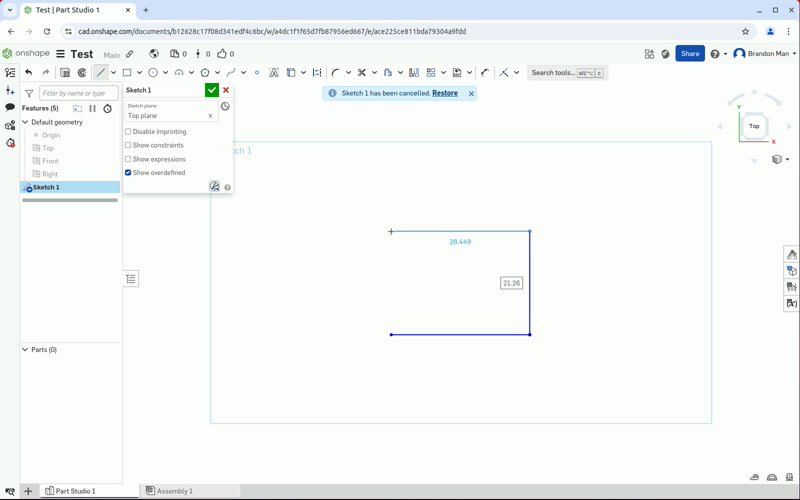
key_down(shift)
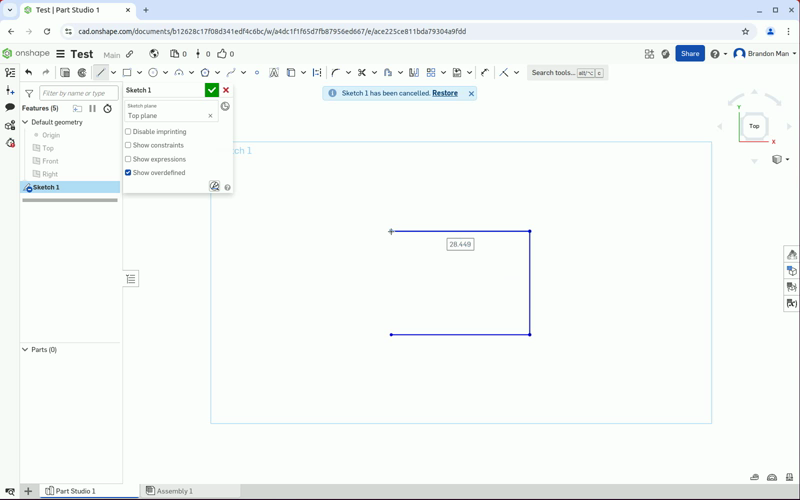
mouse_move(391, 334)
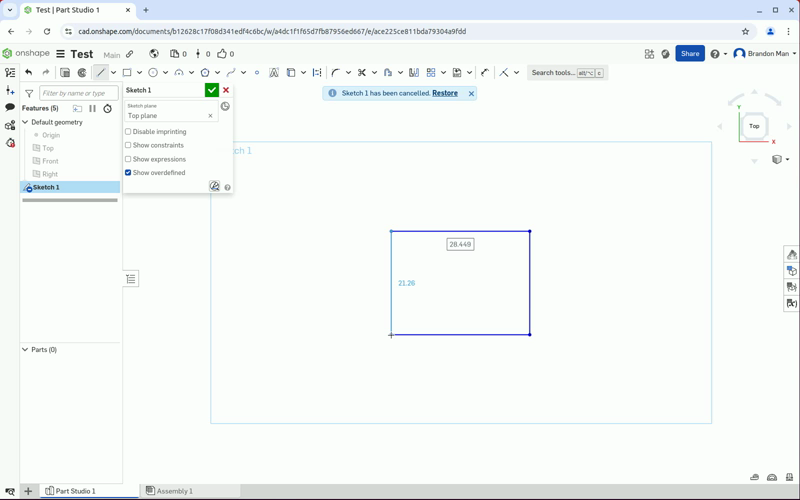
key_up(shift)
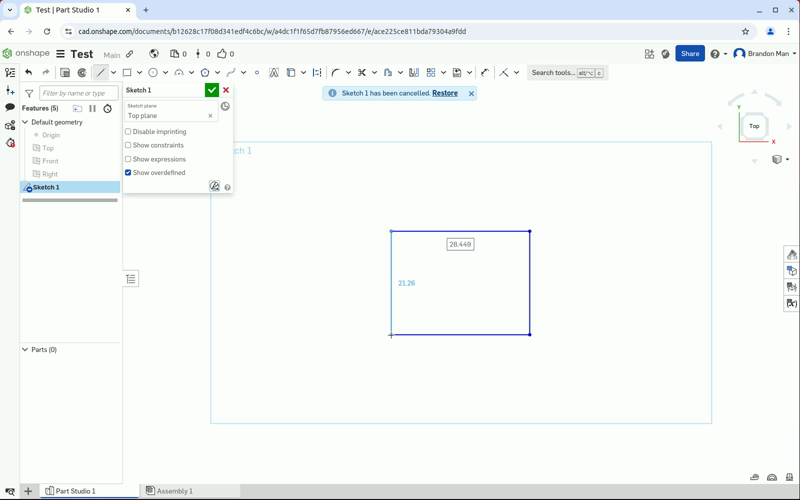
click(391, 334)
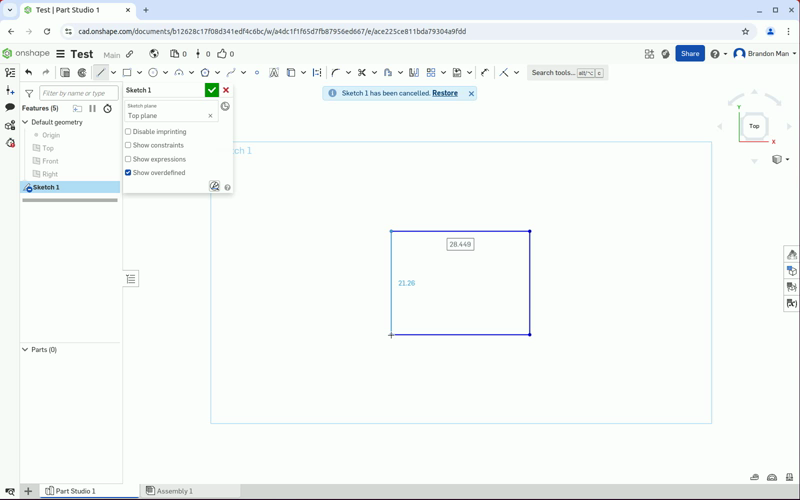
key(esc)
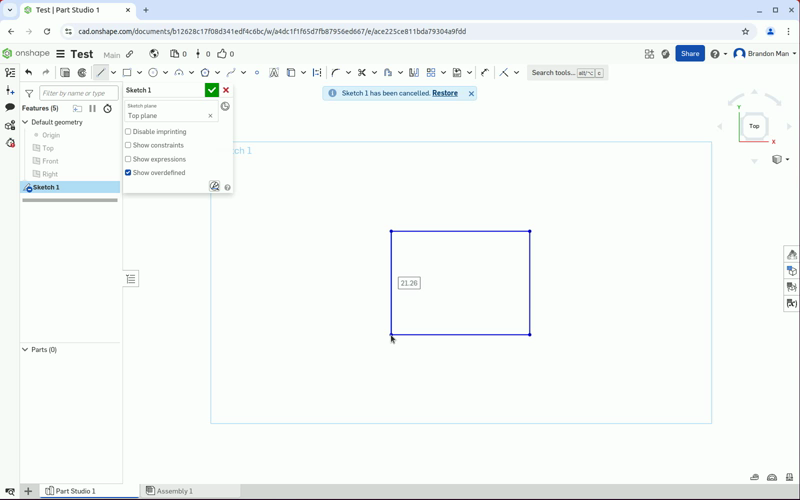
mouse_move(433, 303)
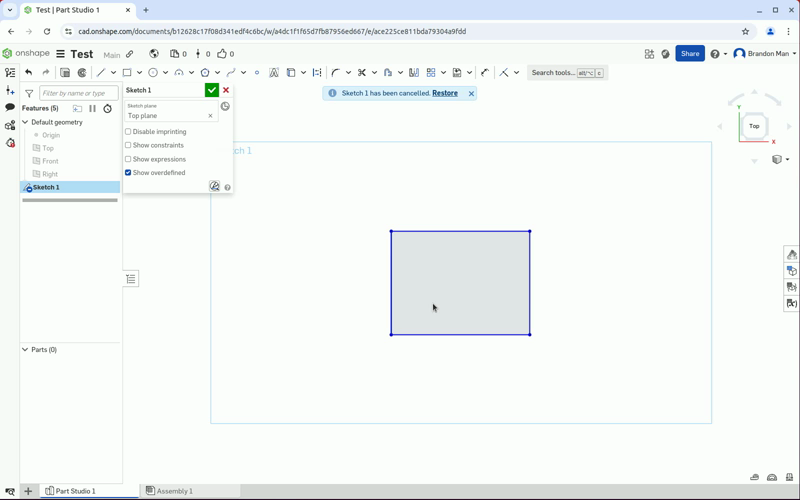
click(433, 303)
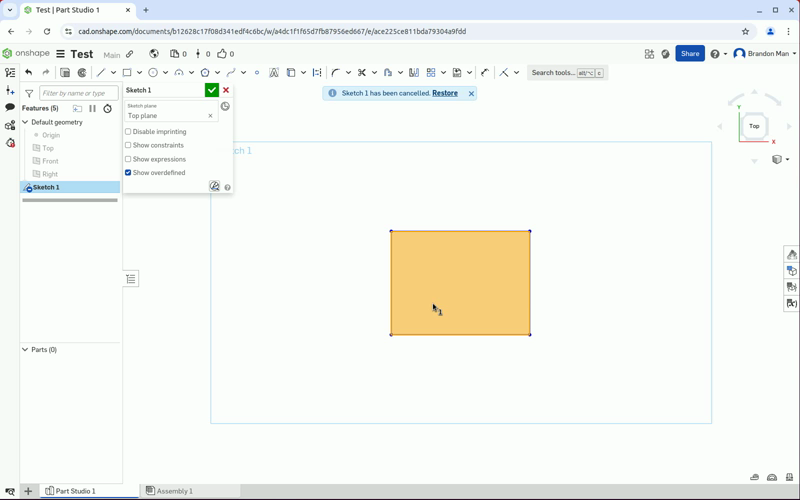
mouse_move(73, 352)
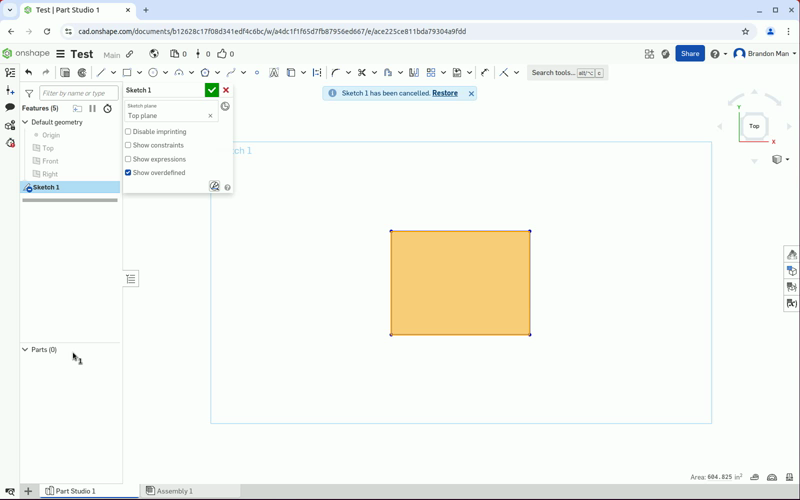
key(shift+y)
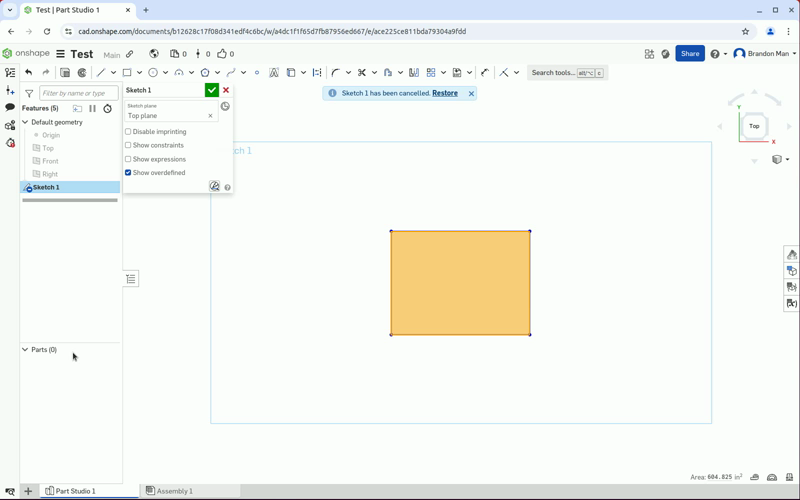
key(shift+e)
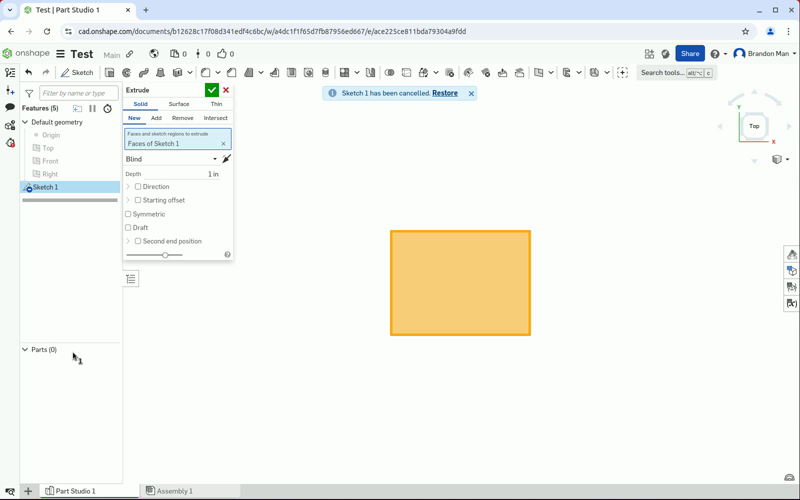
mouse_move(143, 106)
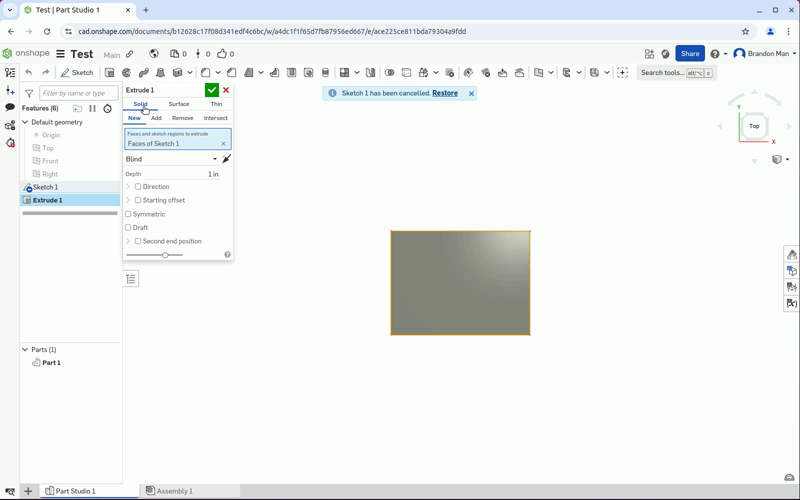
click(143, 106)
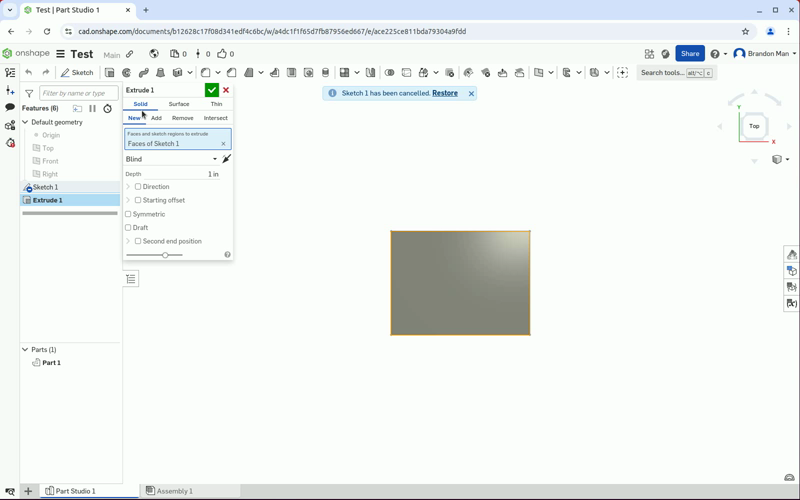
mouse_move(137, 120)
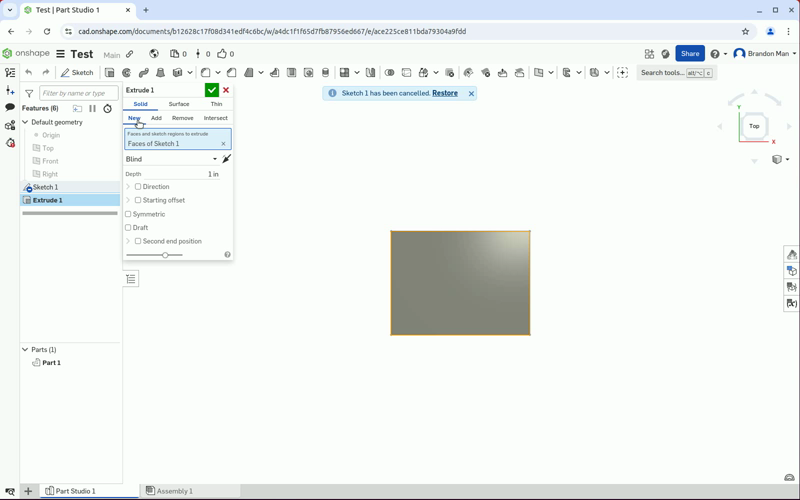
click(137, 120)
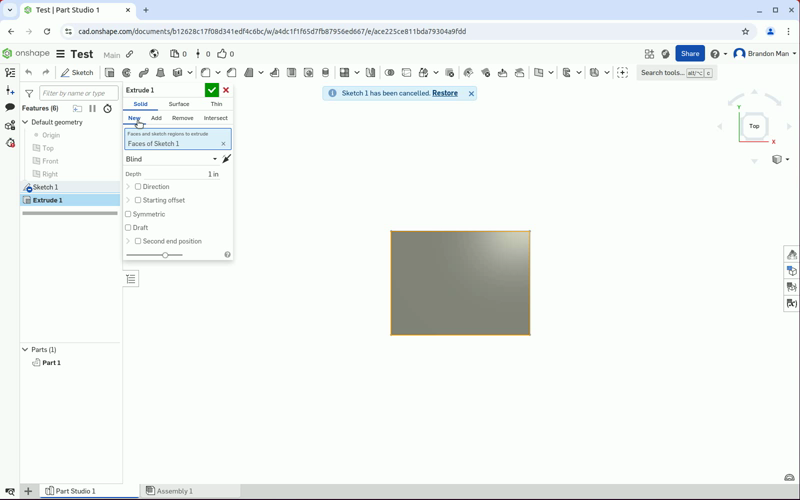
key(tab, 4)
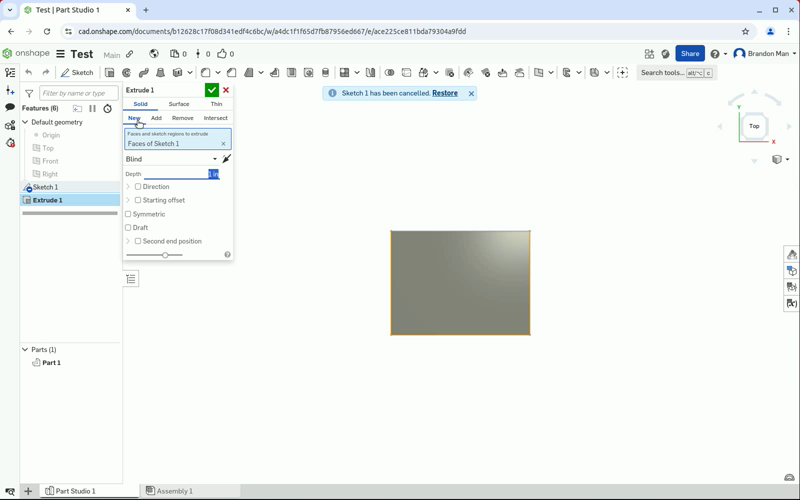
text(17.813)
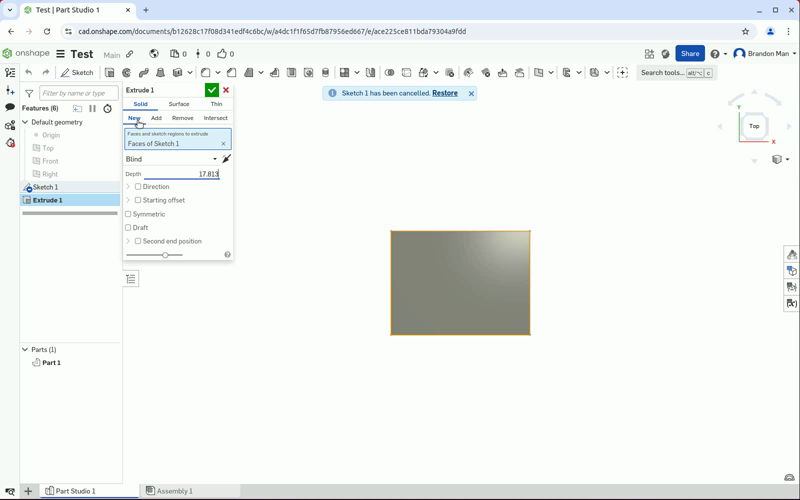
key(enter)
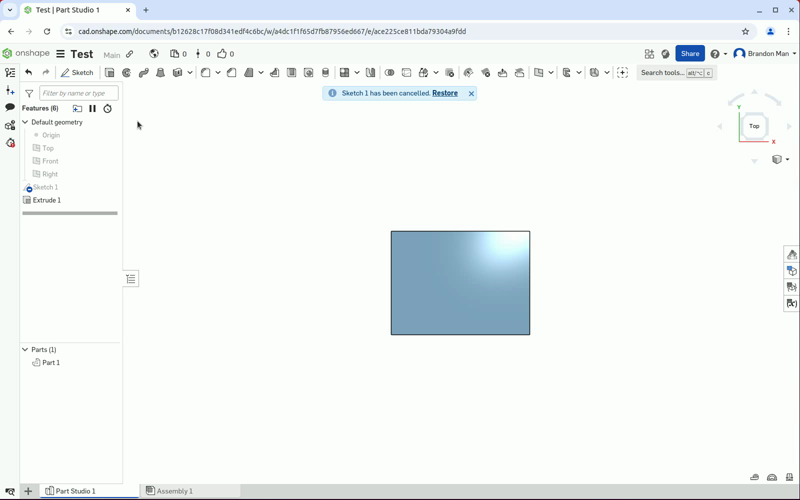
key(shift+h)
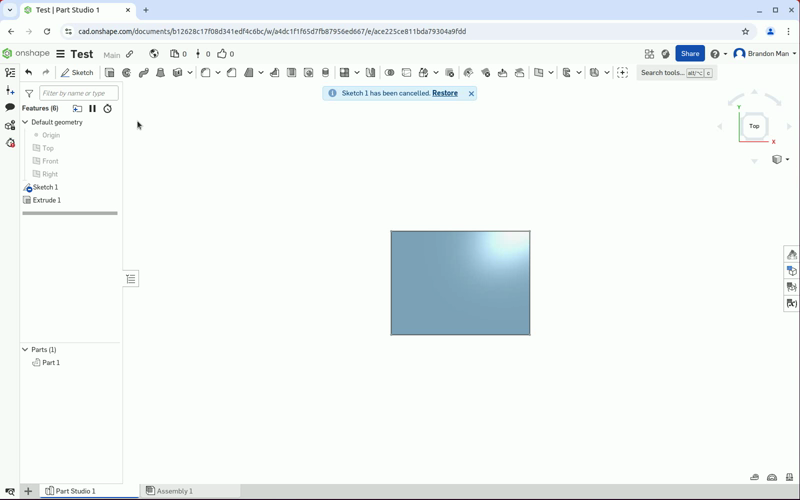
key(shift+h)
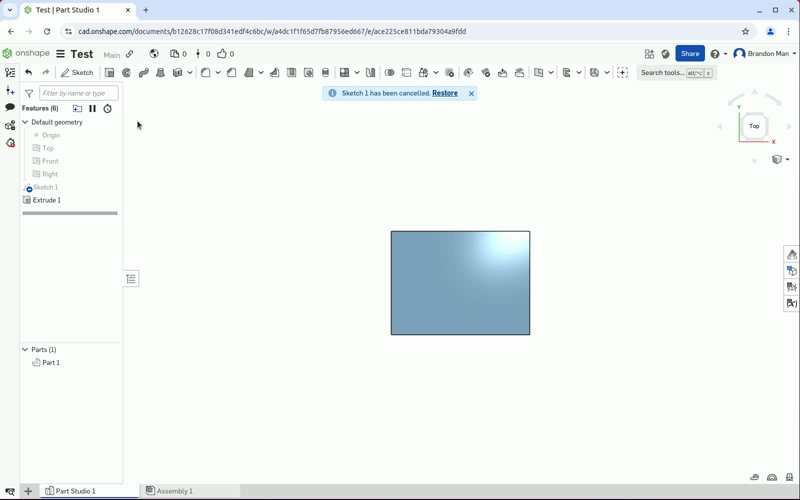
mouse_move(73, 189)
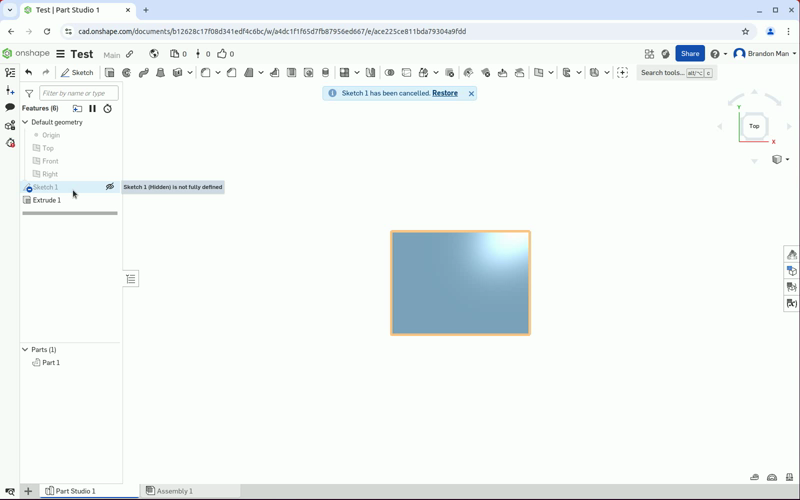
click(73, 189)
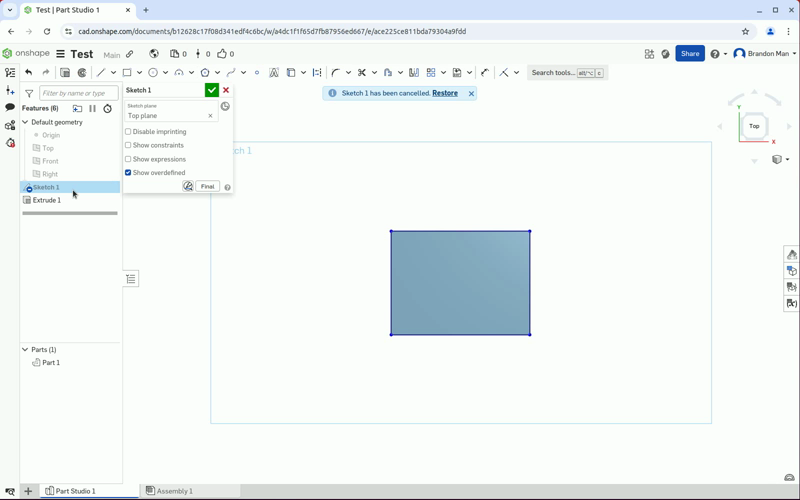
mouse_move(229, 92)
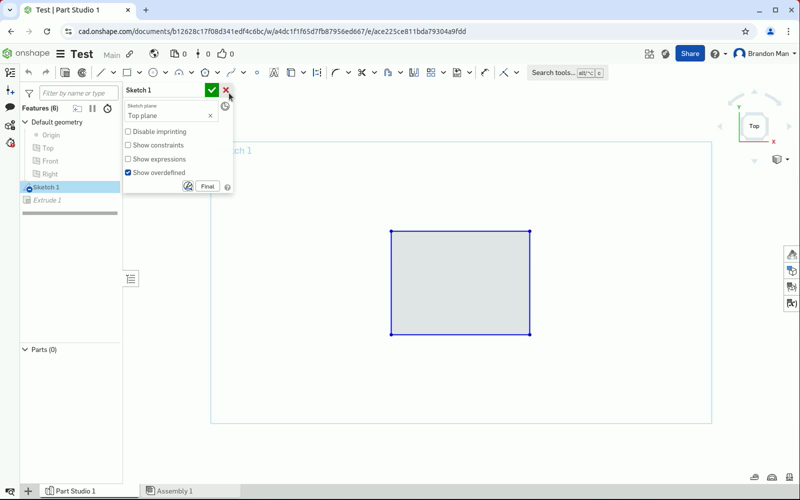
click(229, 92)
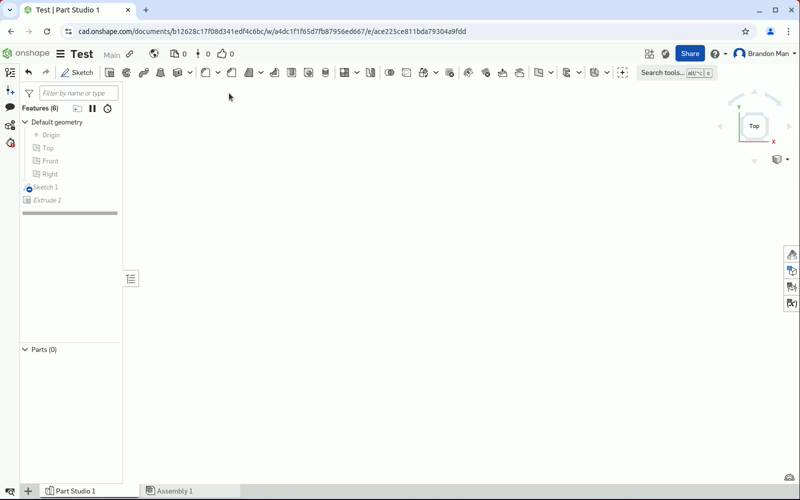
mouse_move(541, 75)
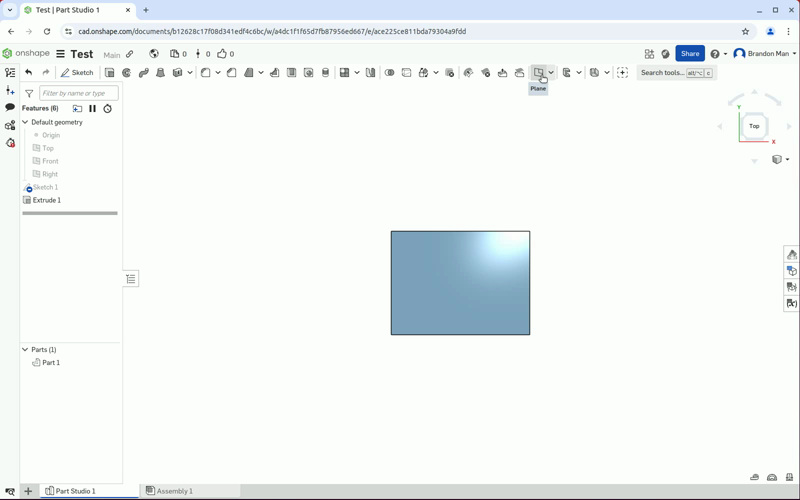
click(541, 75)
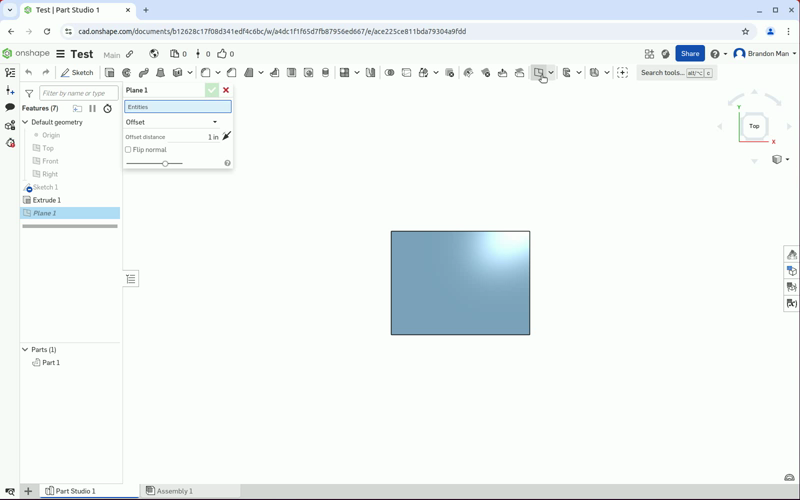
mouse_move(73, 150)
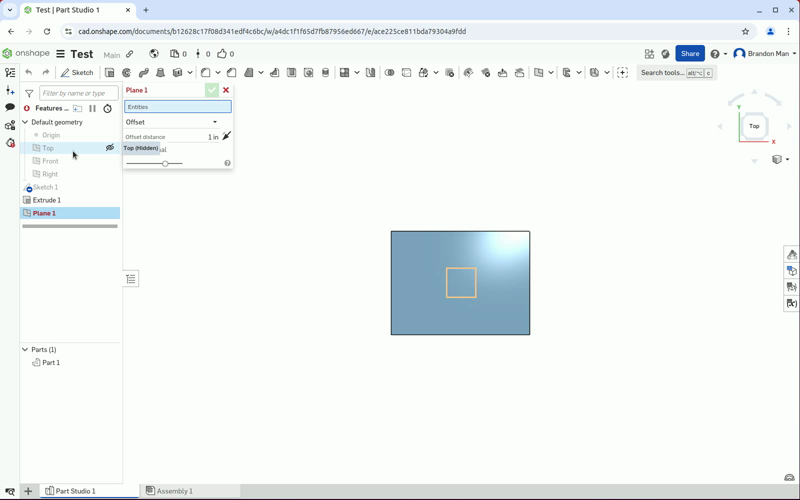
click(73, 150)
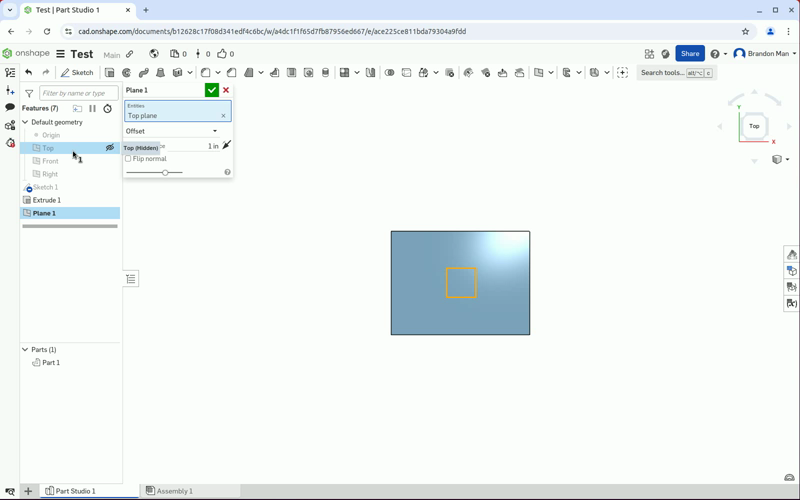
key(tab, 2)
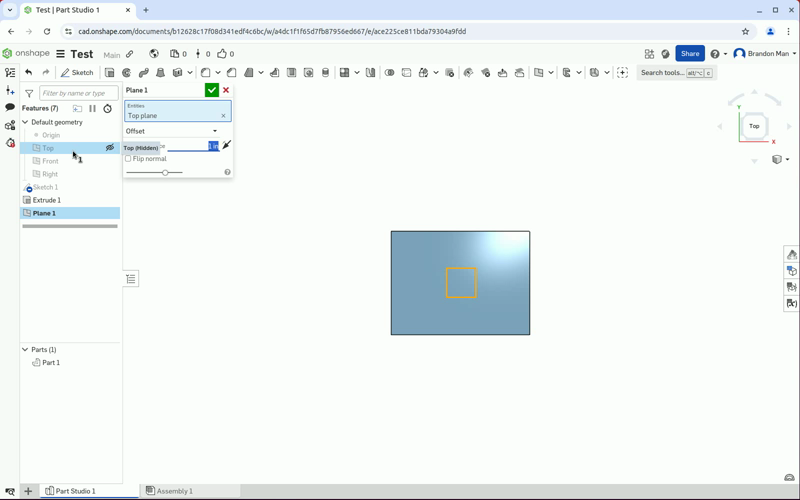
text(17.809)
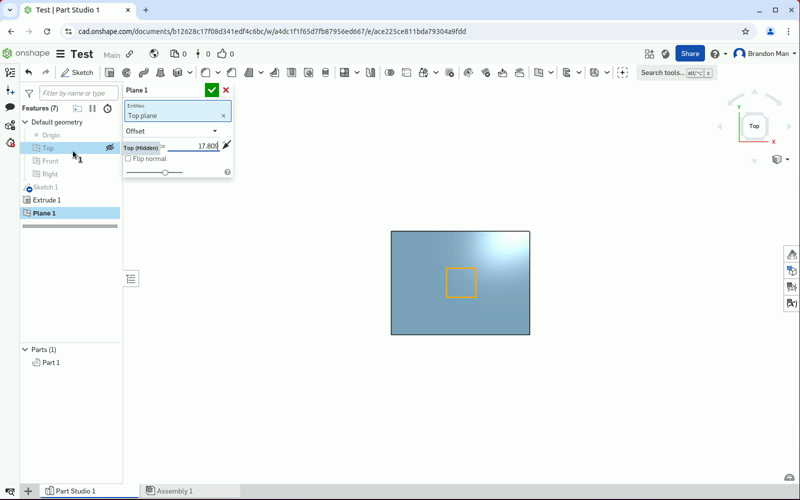
key(enter, 2)
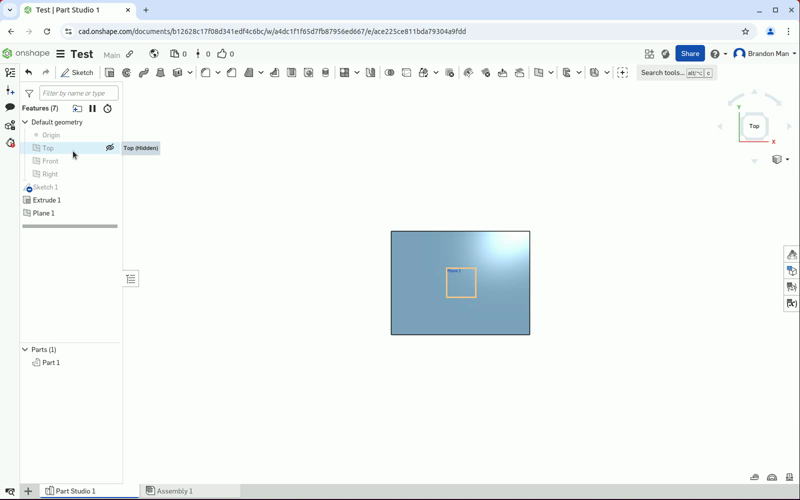
key(shift+s)
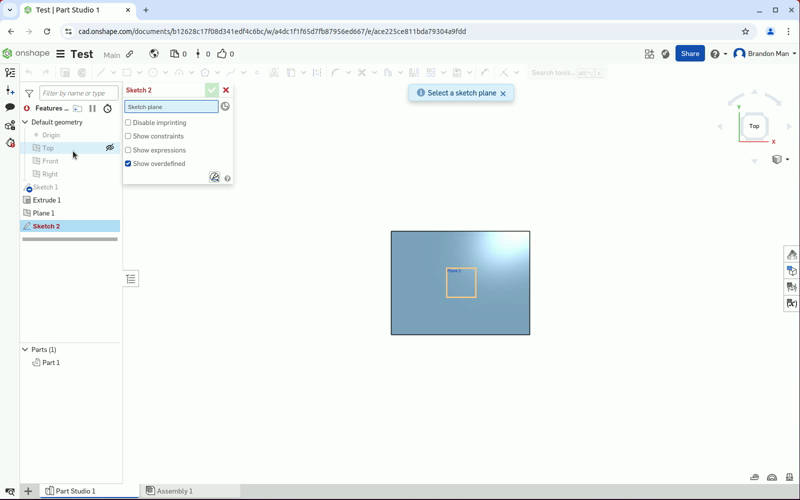
mouse_move(73, 215)
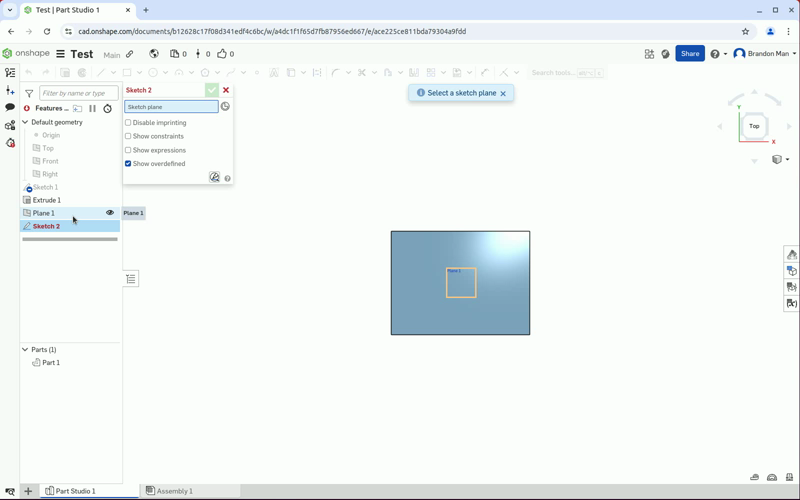
click(73, 215)
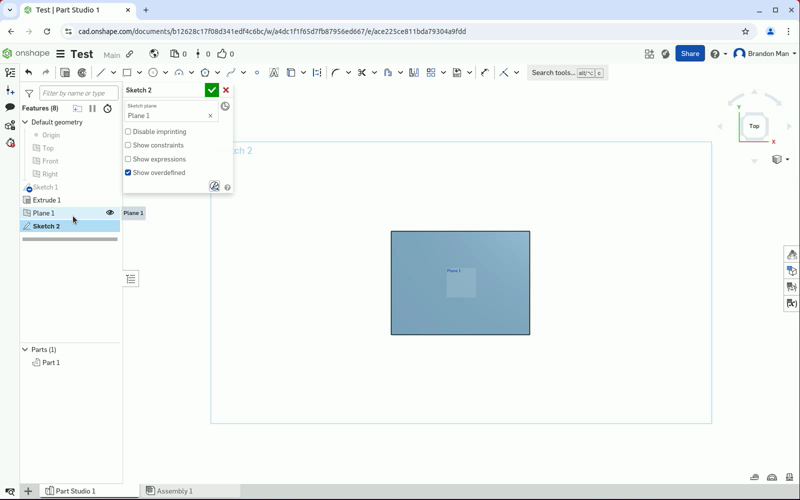
mouse_move(73, 352)
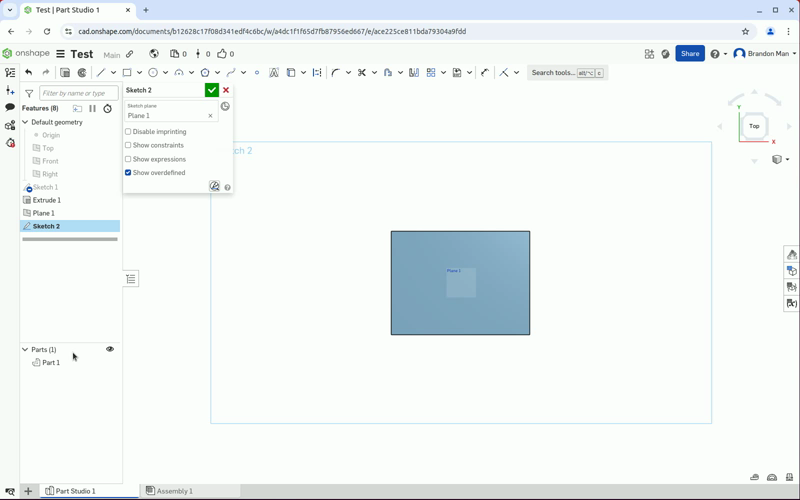
key(y)
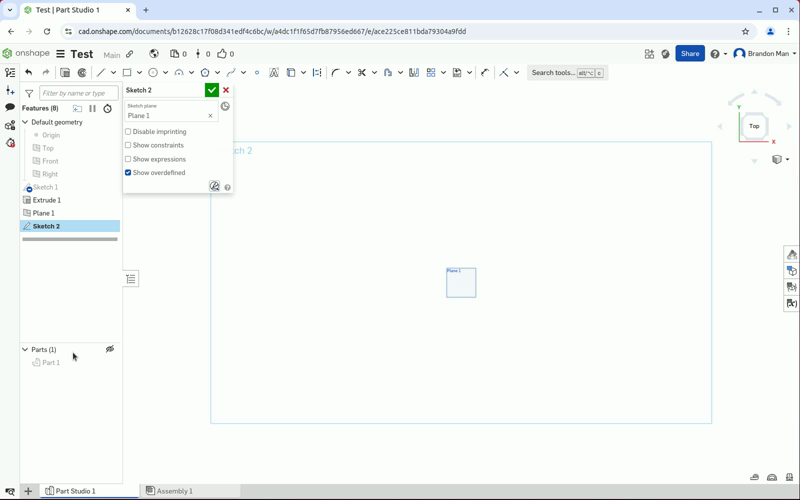
key(c)
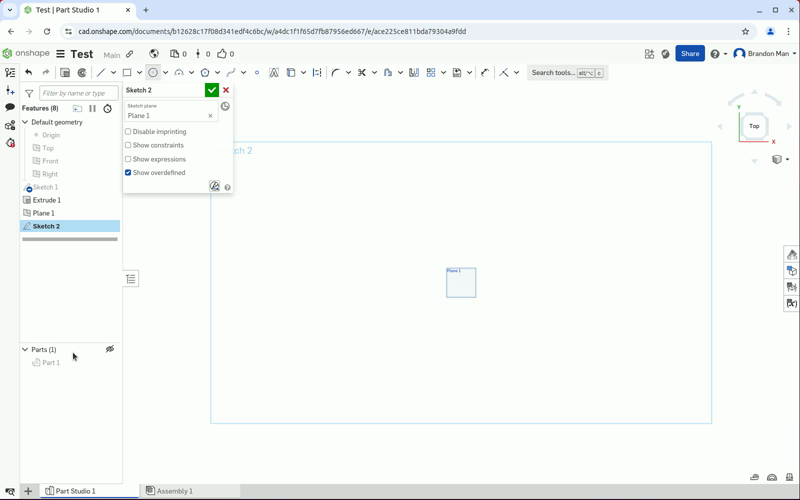
key_down(shift)
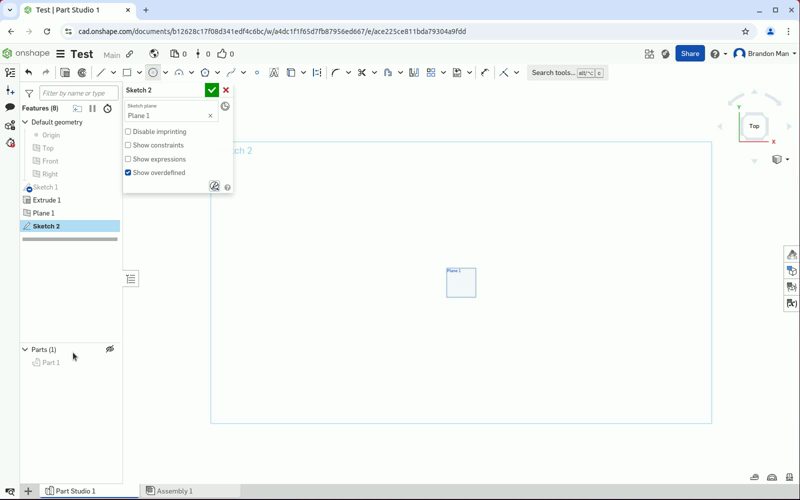
mouse_move(461, 282)
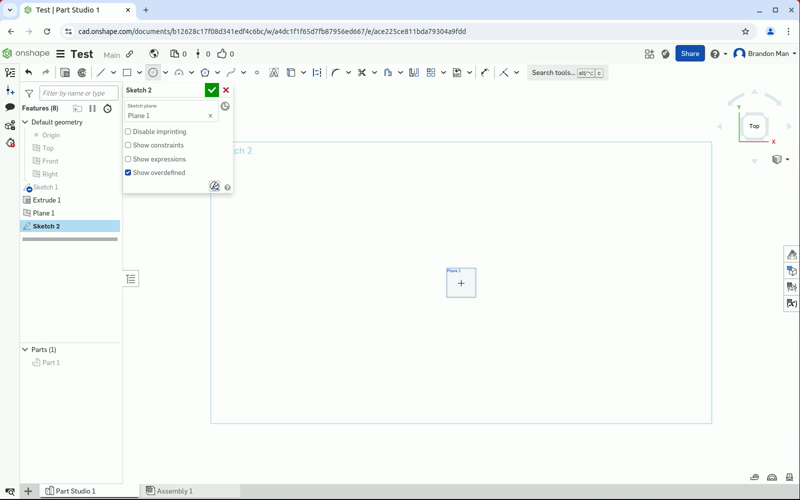
click(461, 282)
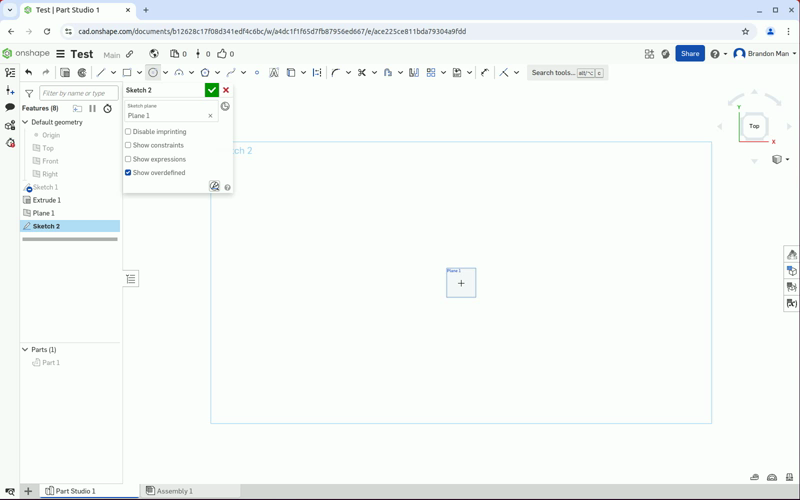
key_up(shift)
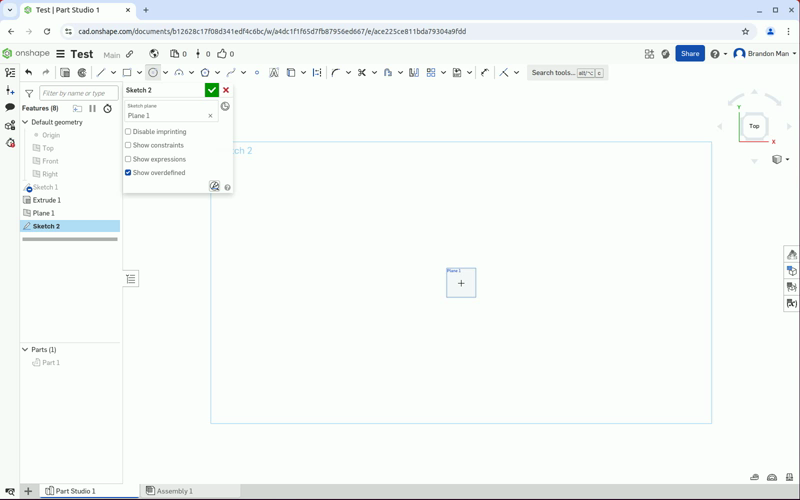
mouse_move(479, 282)
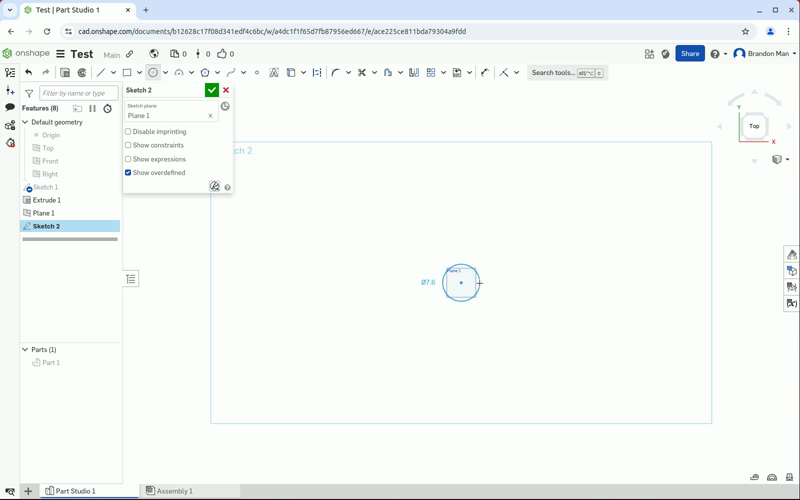
click(479, 282)
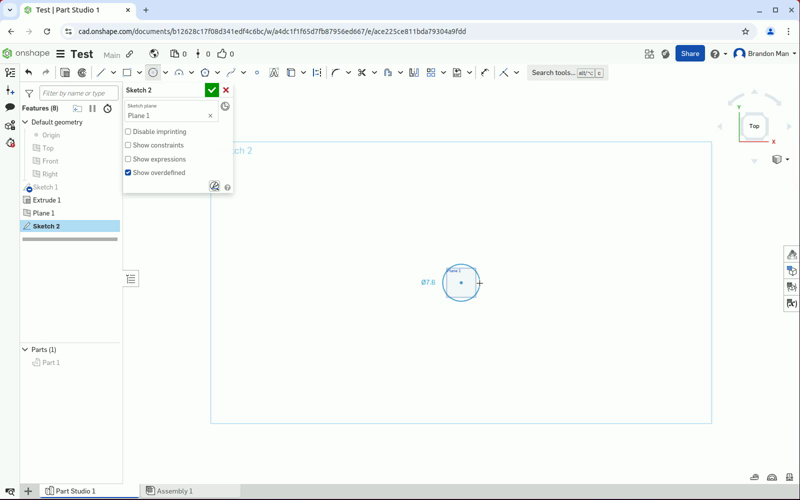
key(esc)
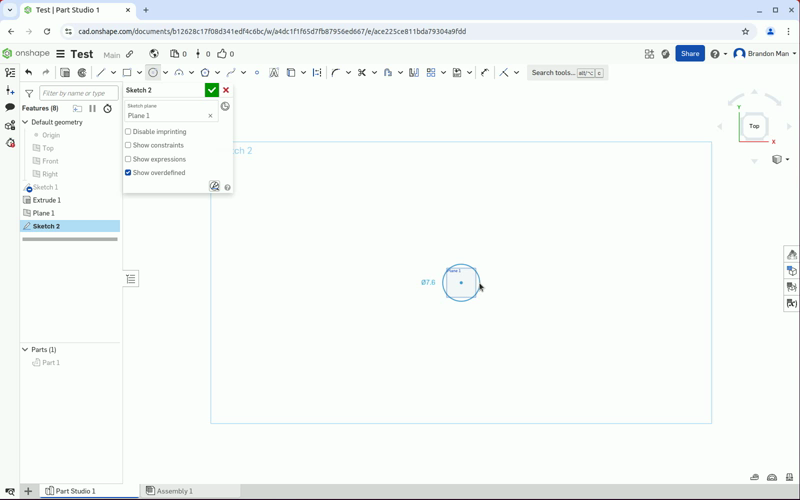
mouse_move(469, 284)
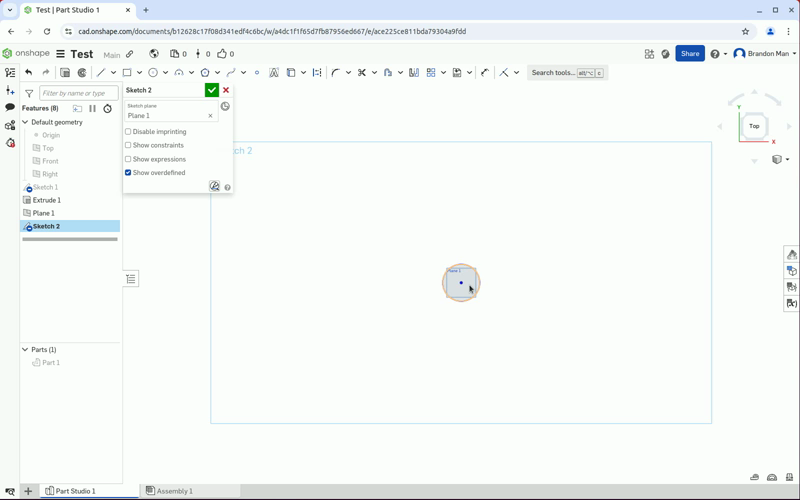
scroll(6)
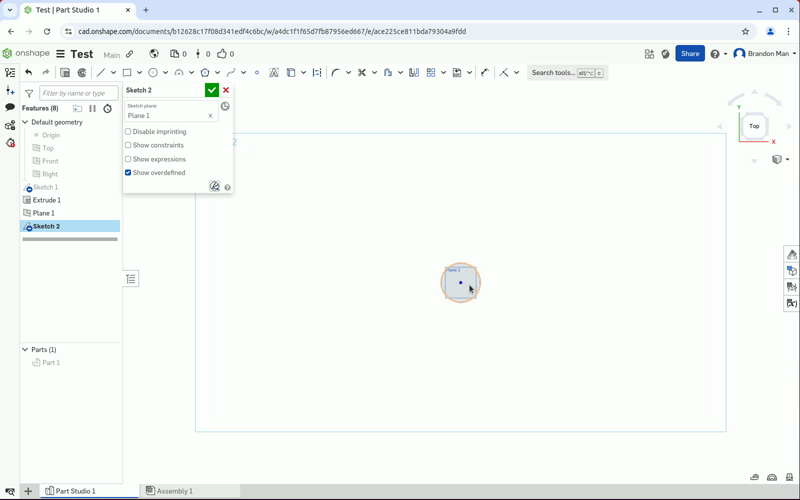
scroll(6)
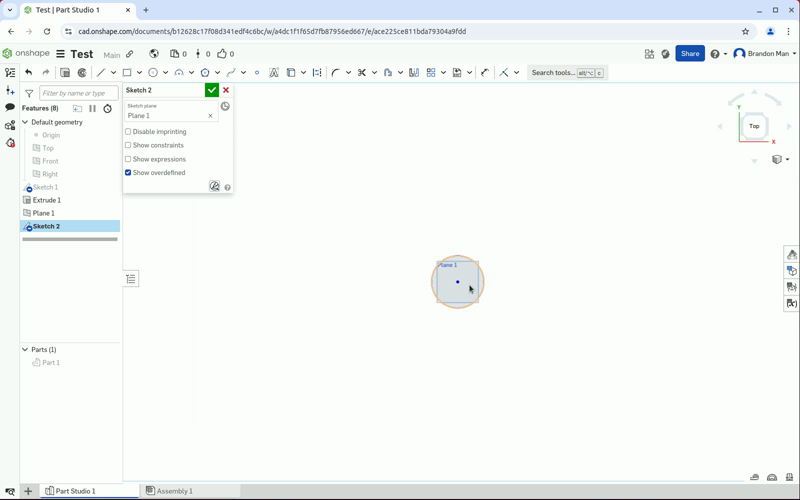
scroll(6)
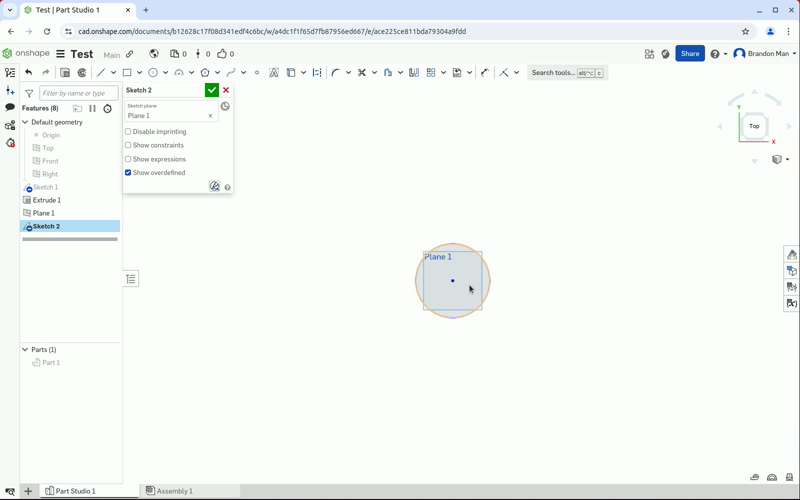
scroll(6)
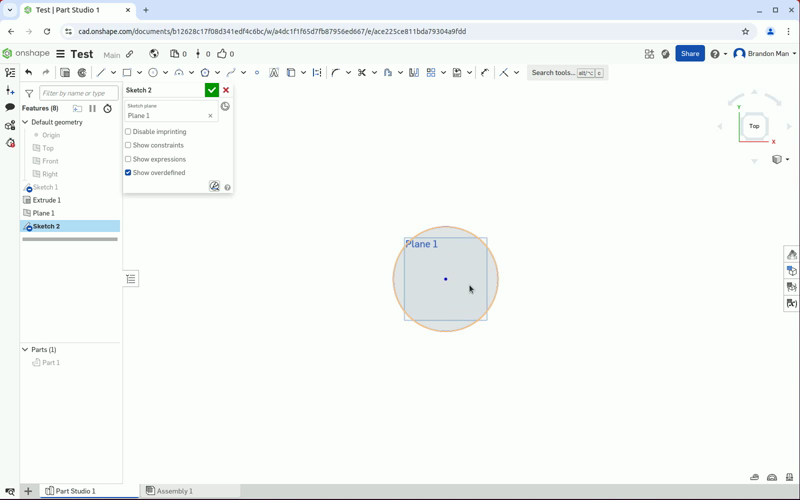
scroll(6)
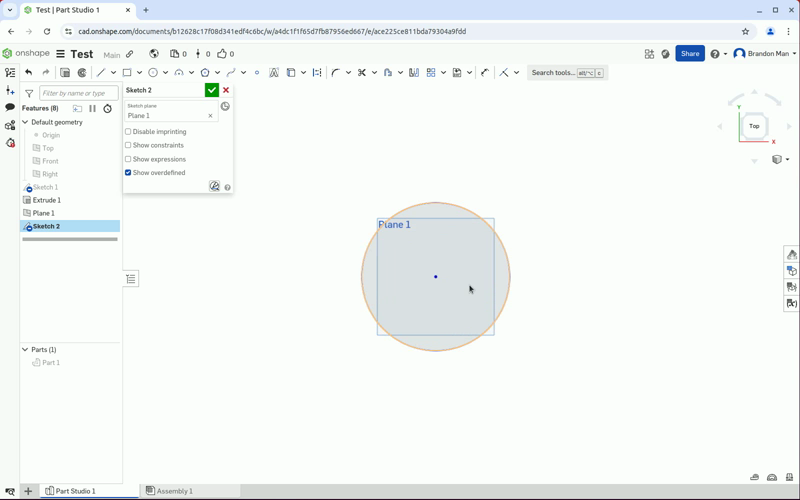
scroll(6)
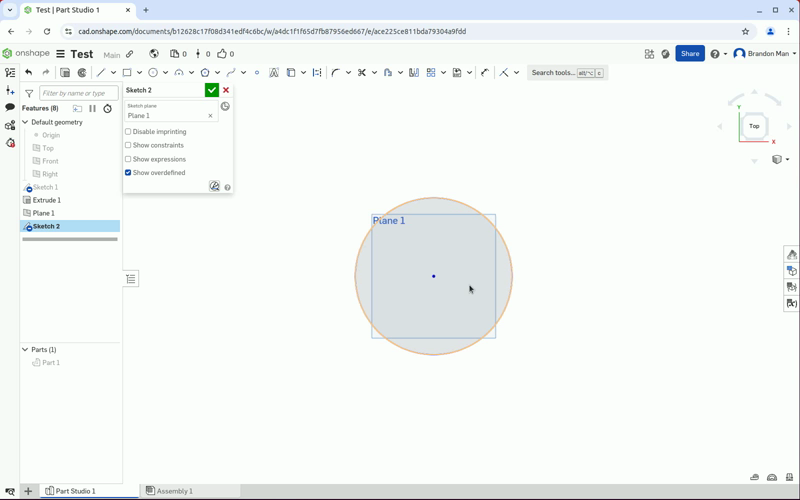
scroll(6)
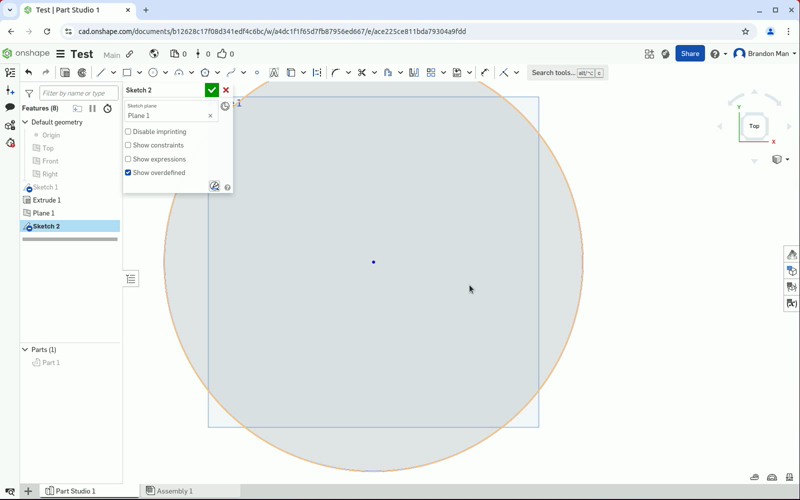
click(469, 284)
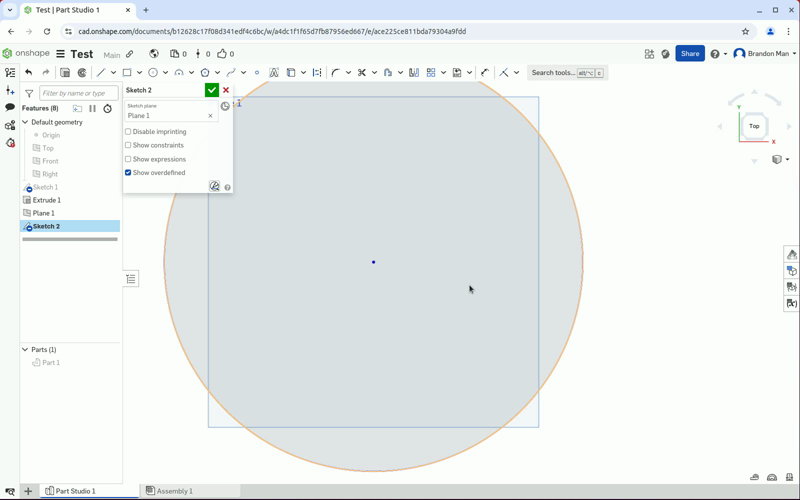
scroll(-6)
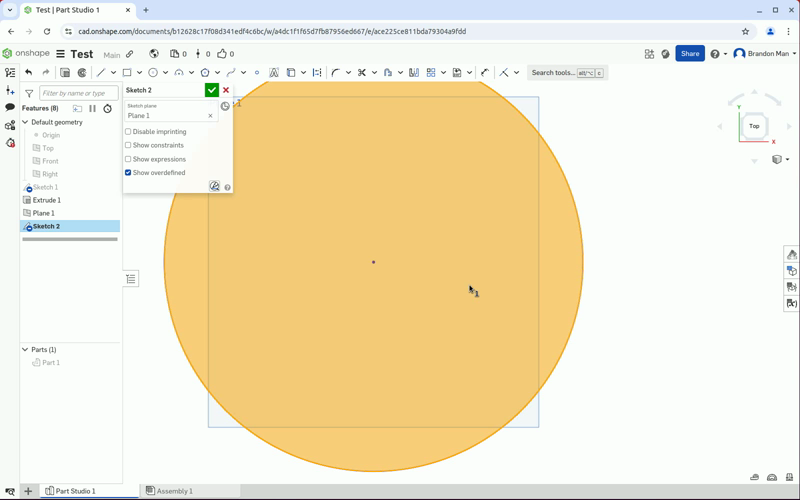
scroll(-6)
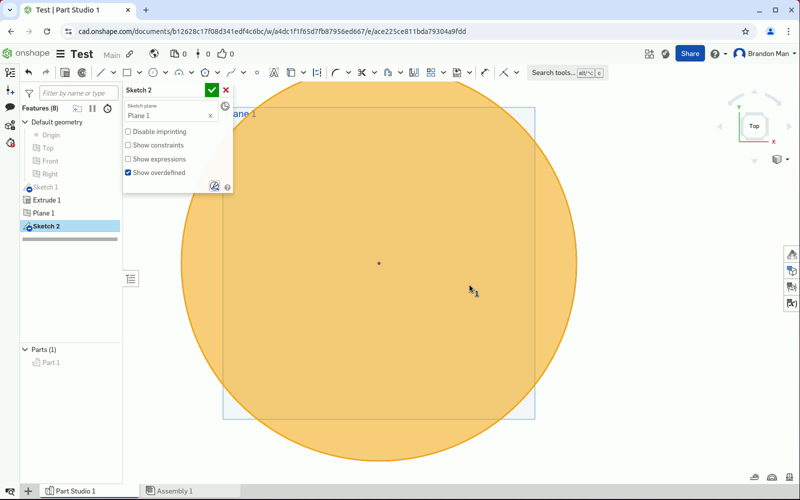
scroll(-6)
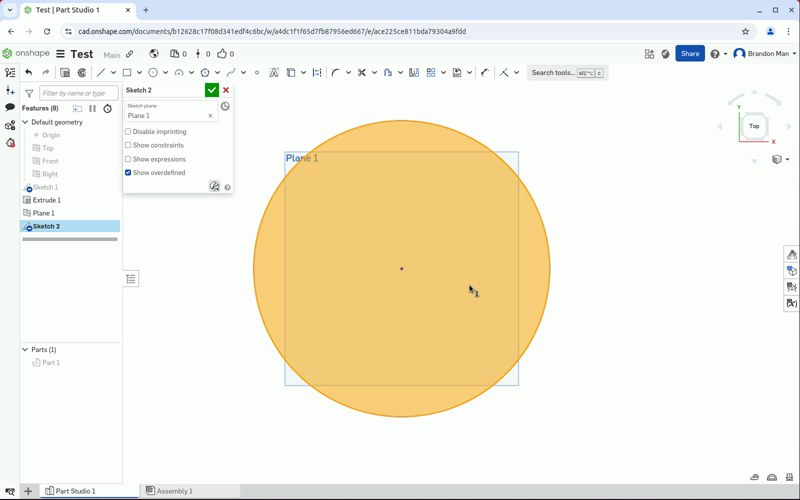
scroll(-6)
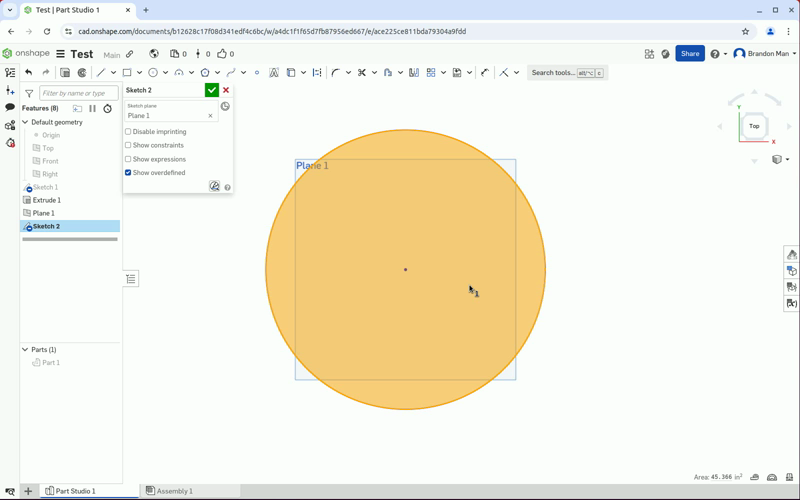
scroll(-6)
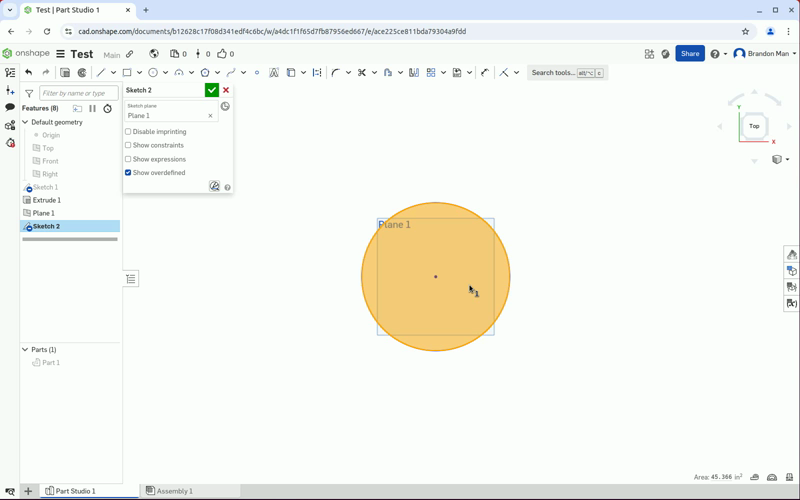
scroll(-6)
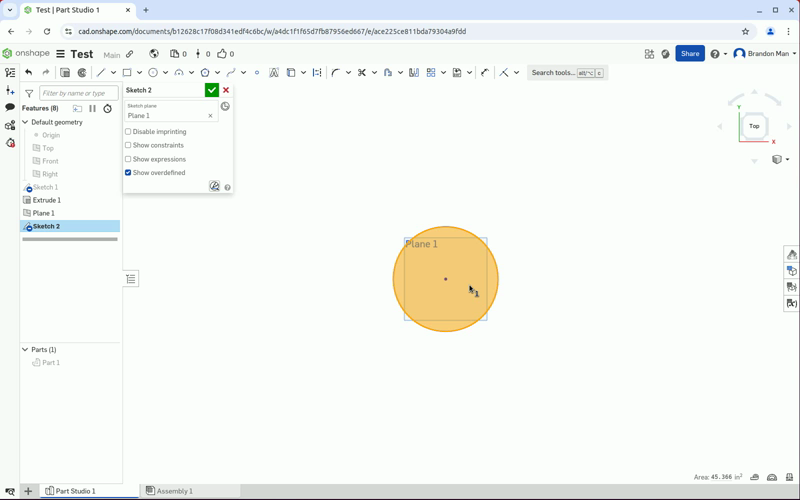
scroll(-6)
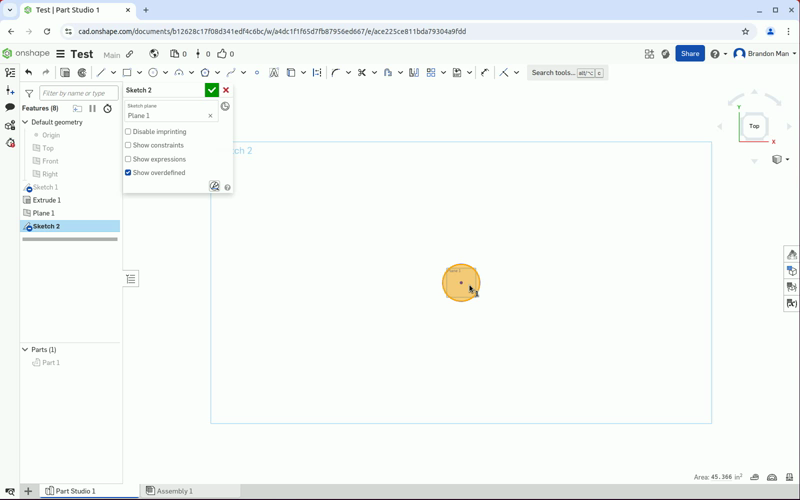
mouse_move(73, 352)
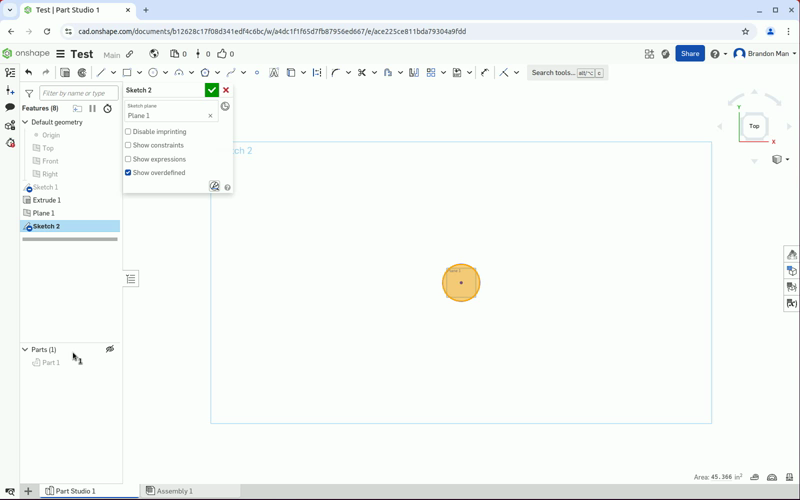
key(shift+y)
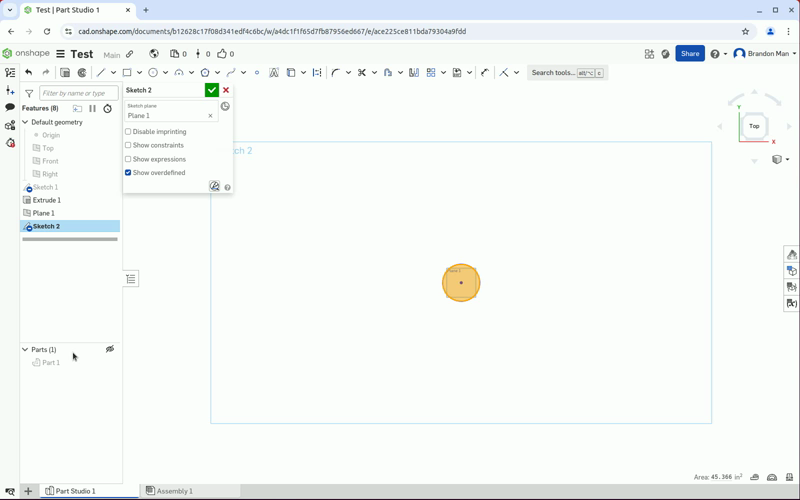
key(shift+e)
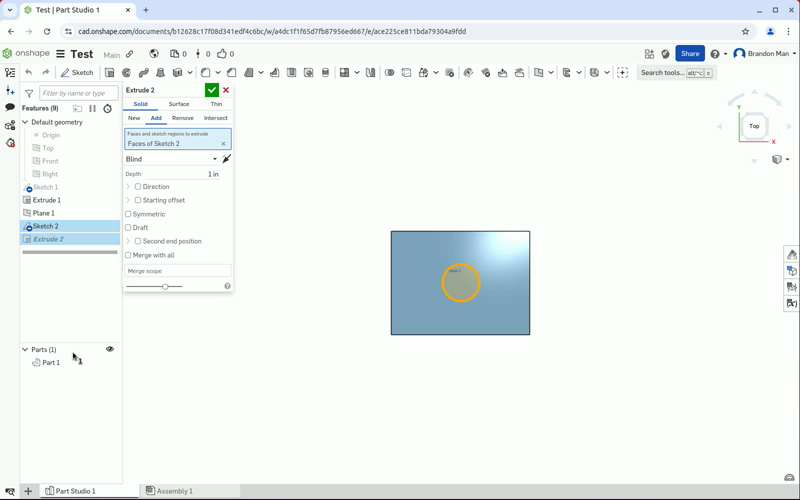
mouse_move(143, 106)
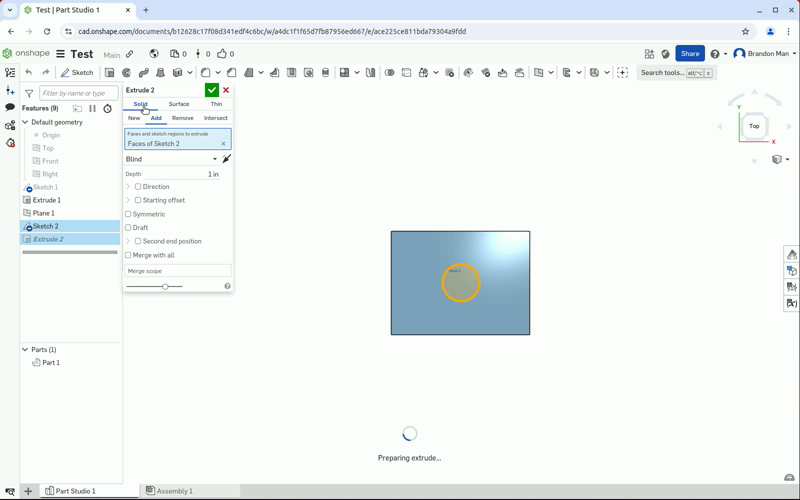
click(143, 106)
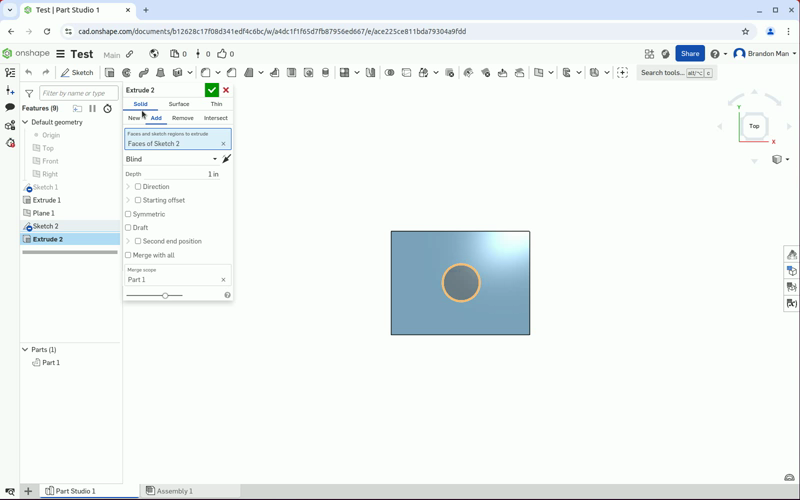
mouse_move(137, 120)
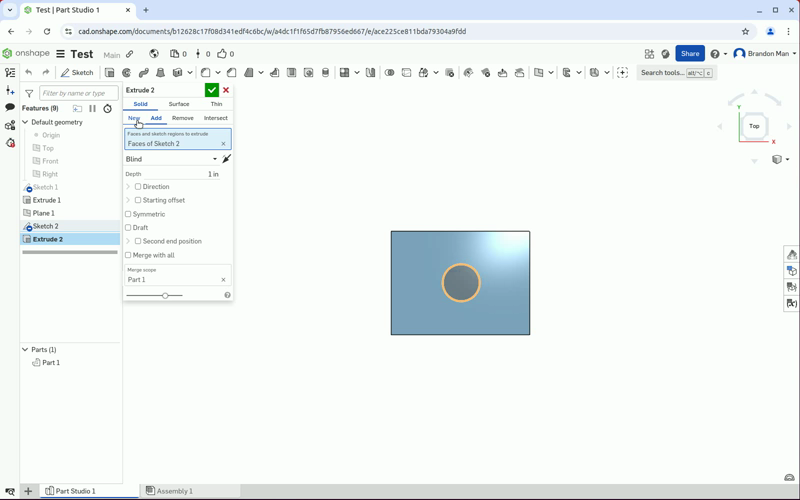
click(137, 120)
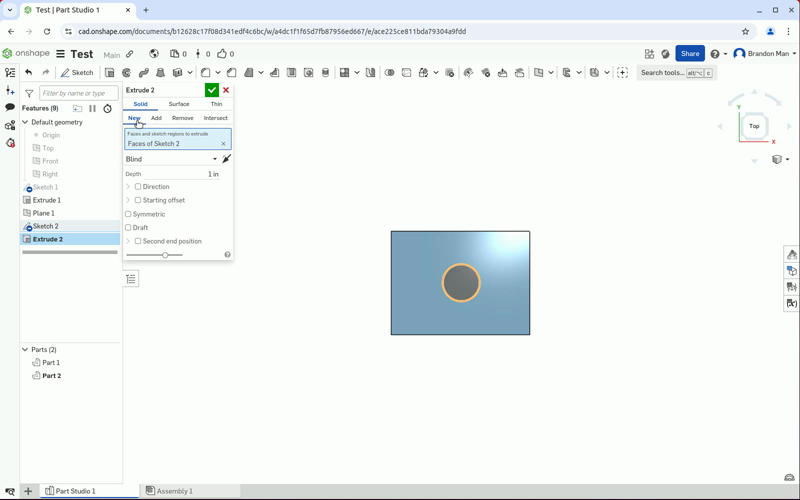
key(tab, 4)
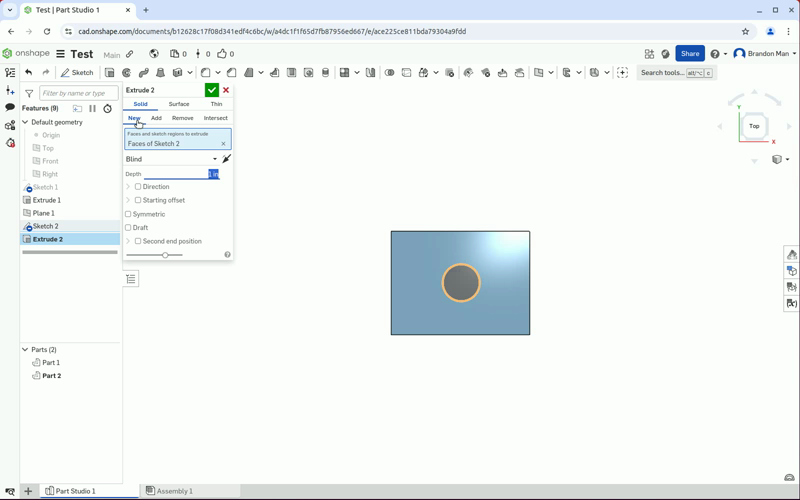
text(5.296)
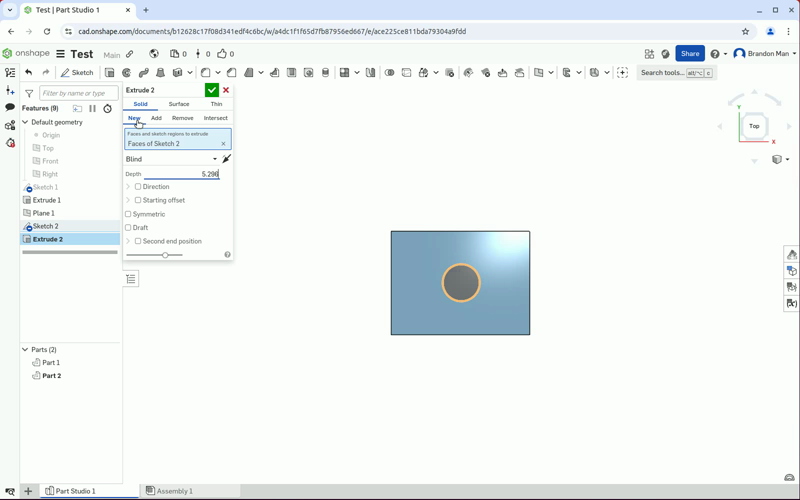
key(enter)
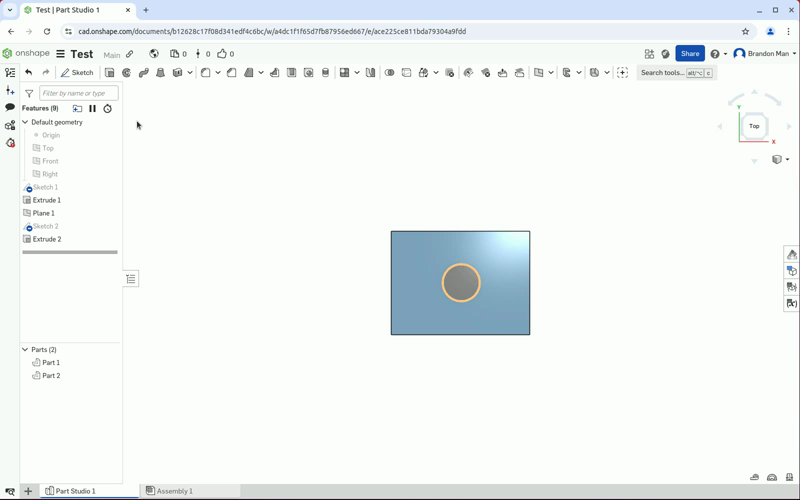
key(shift+h)
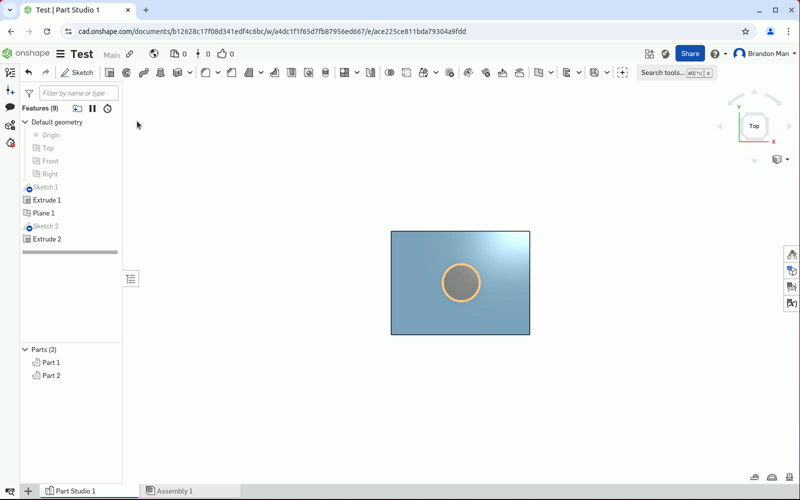
key(shift+h)
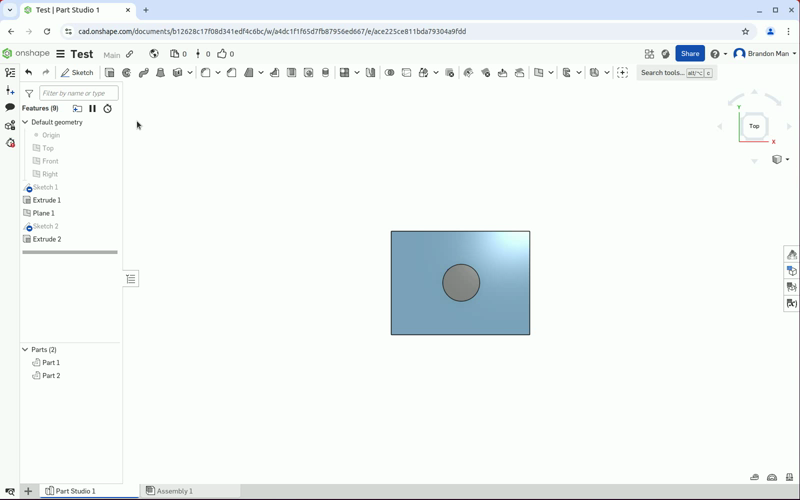
mouse_move(73, 189)
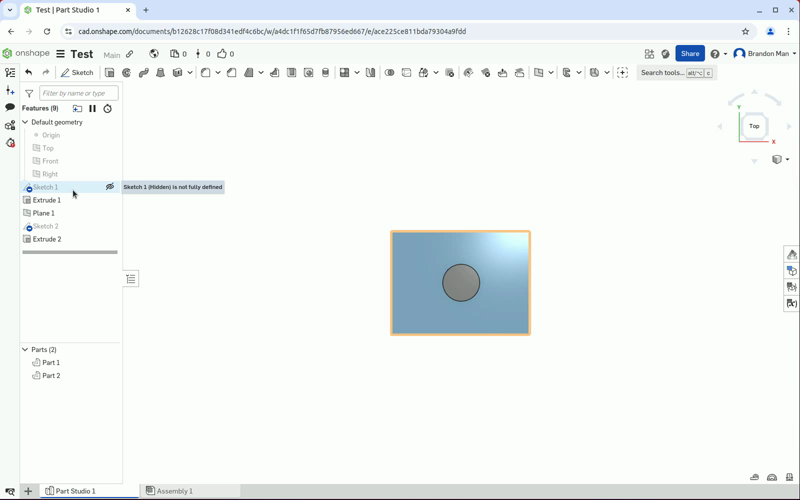
click(73, 189)
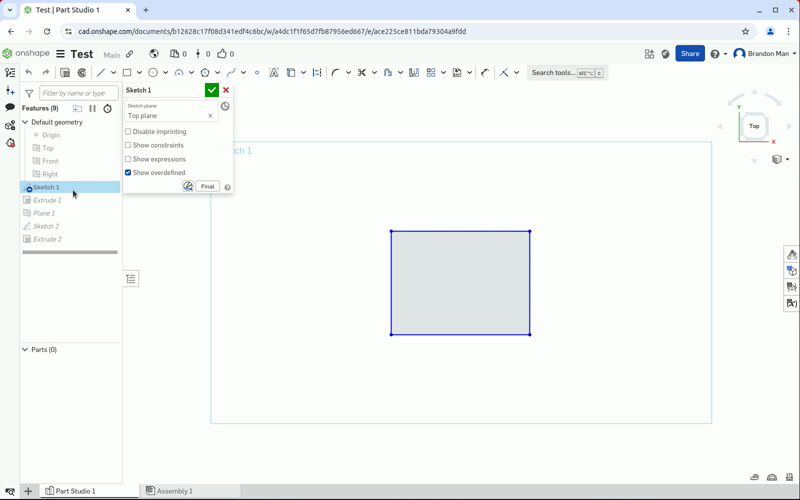
mouse_move(229, 92)
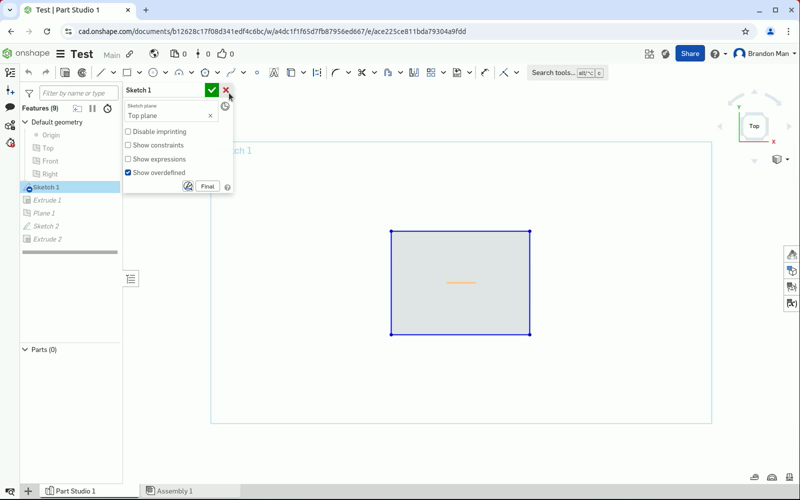
click(229, 92)
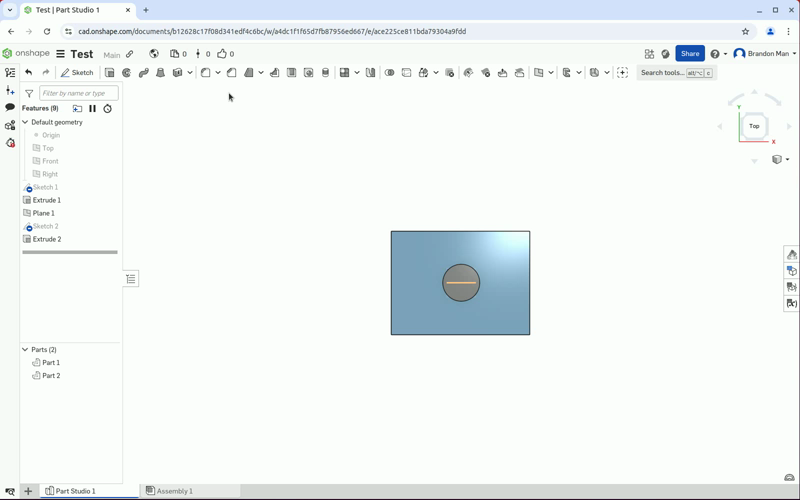
mouse_move(73, 352)
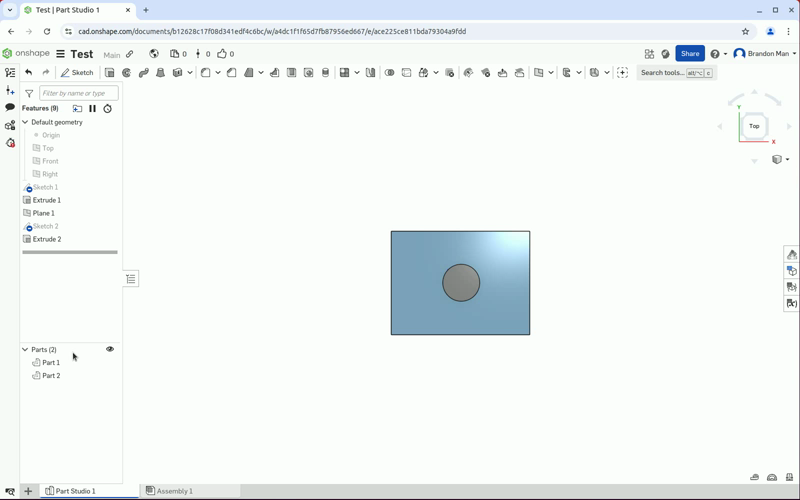
key(y)
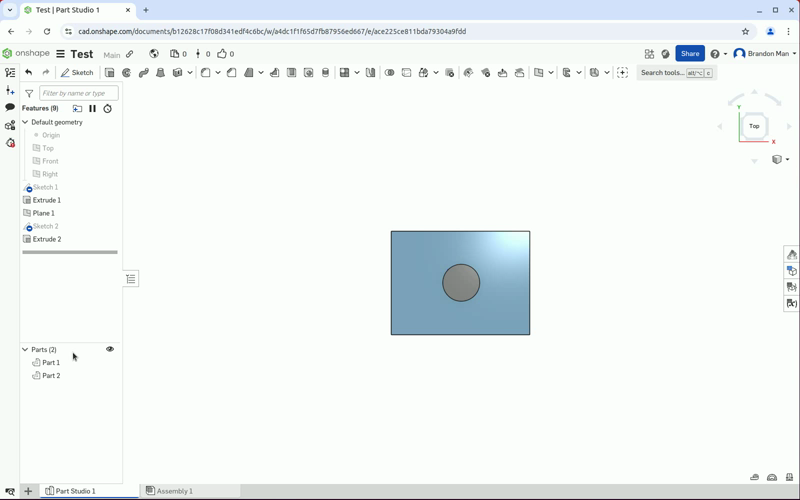
key(shift+p)
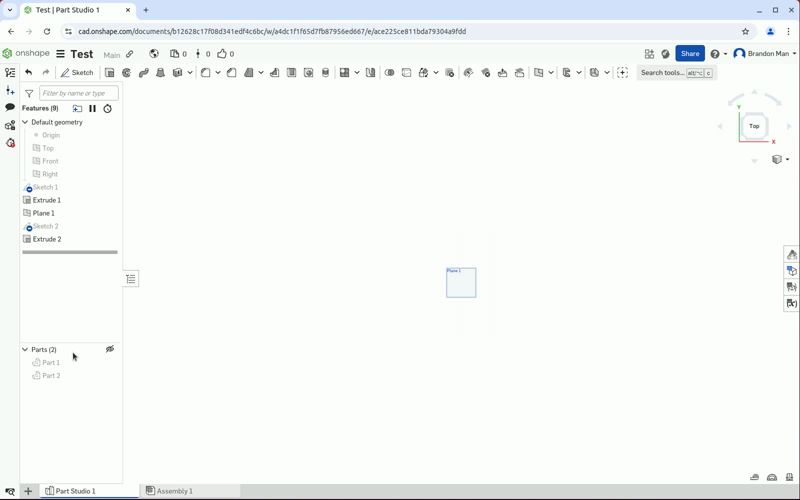
key(space)
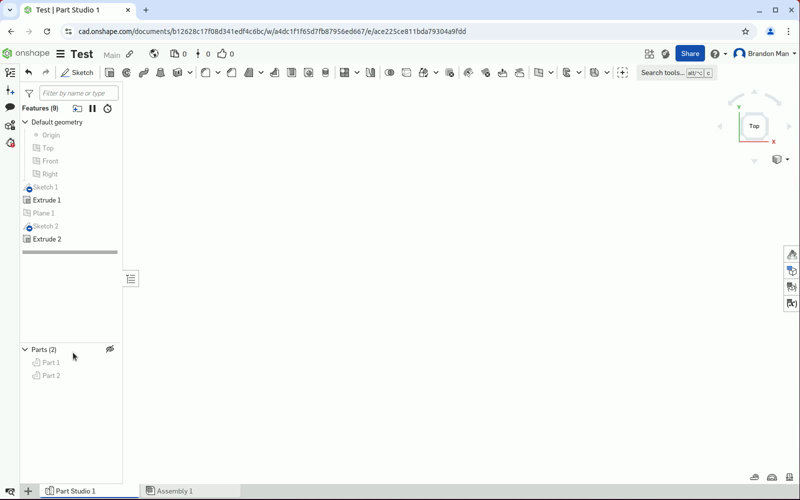
key_down(shift)
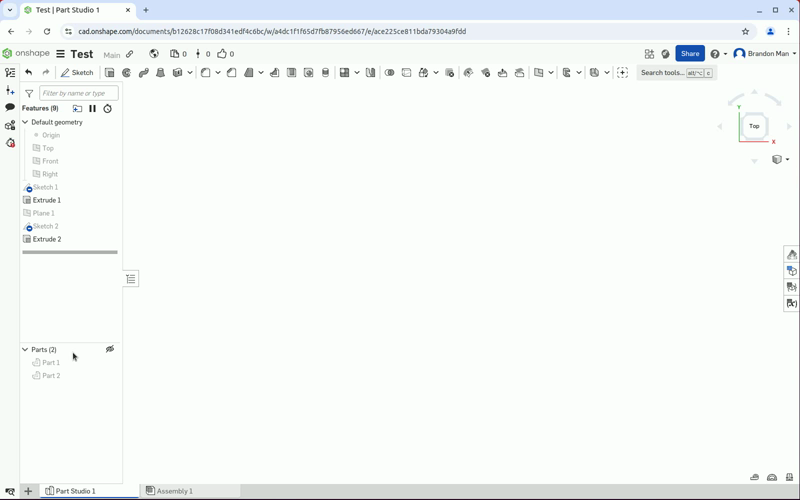
key(up)
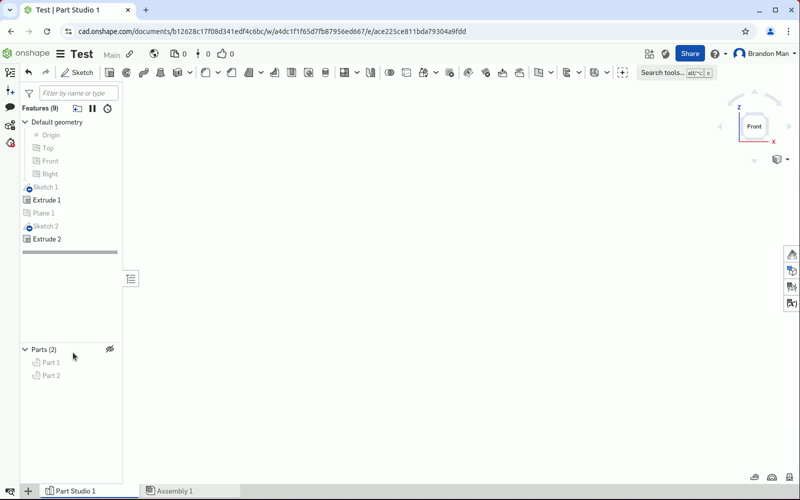
key_up(shift)
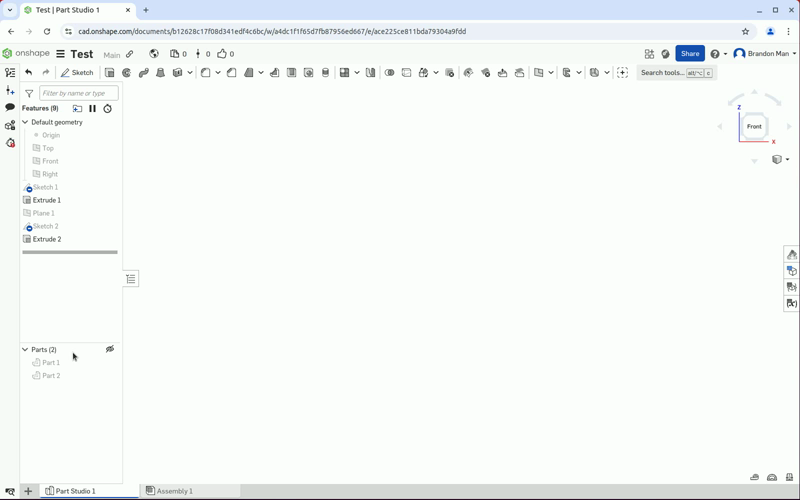
mouse_move(73, 352)
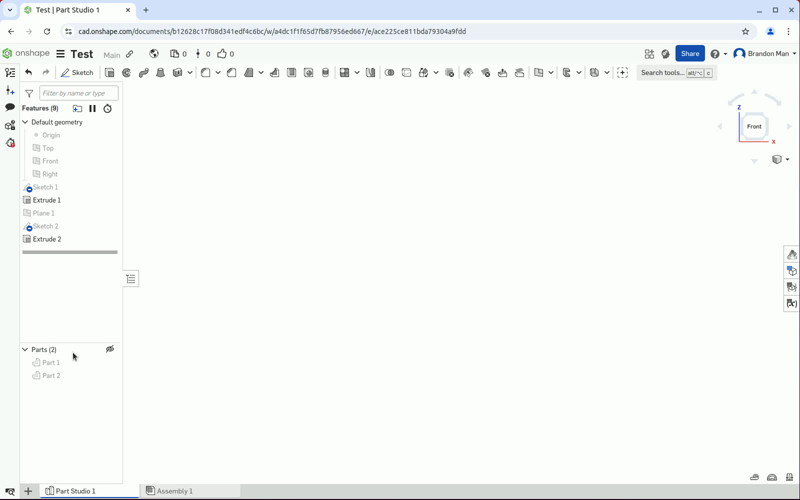
key(shift+y)
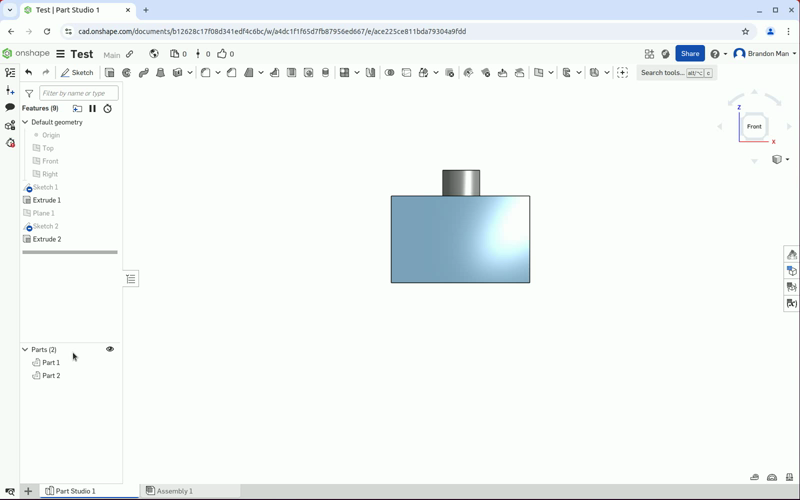
mouse_move(541, 75)
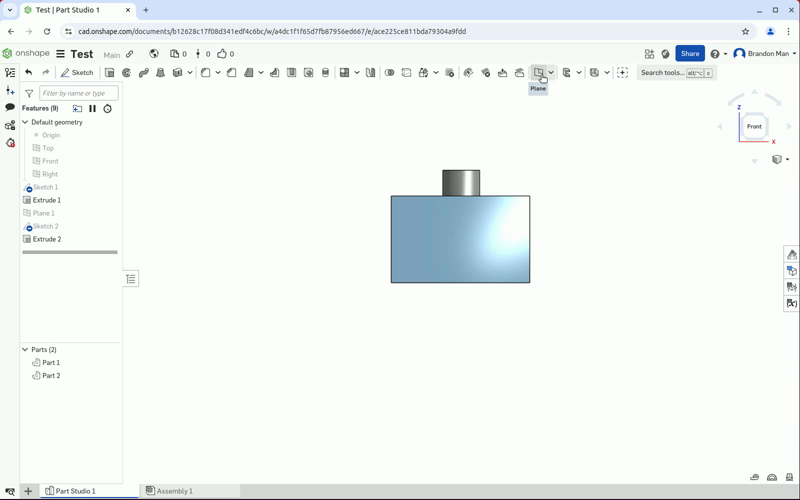
click(541, 75)
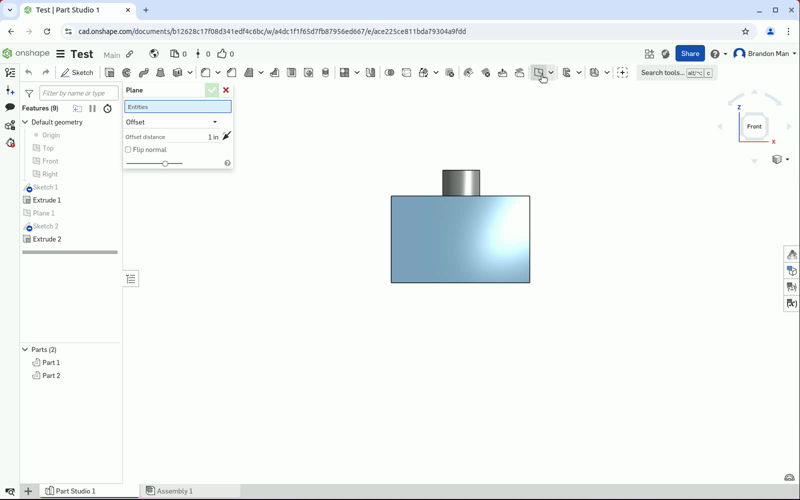
mouse_move(73, 163)
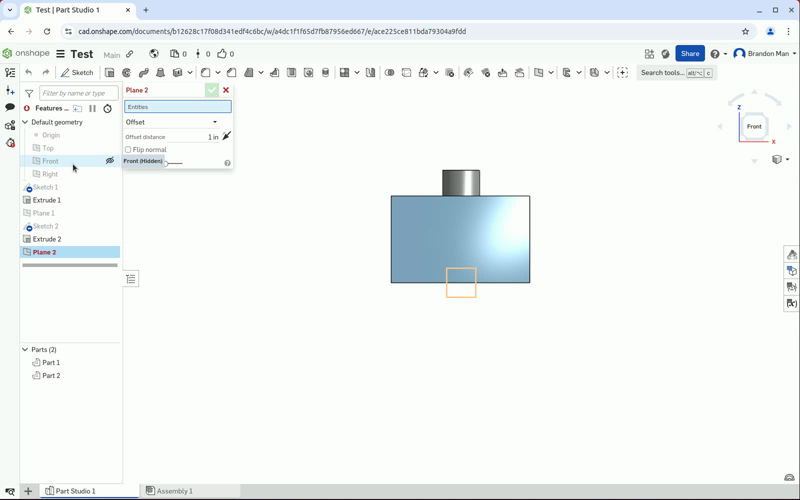
click(73, 163)
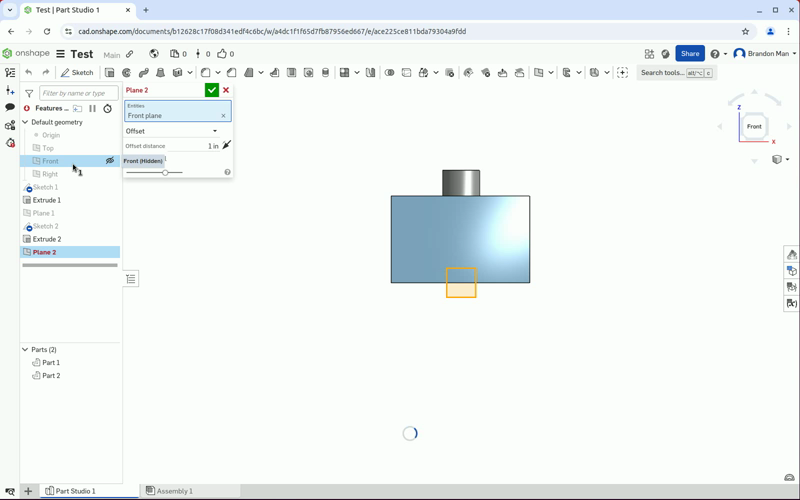
key(tab, 2)
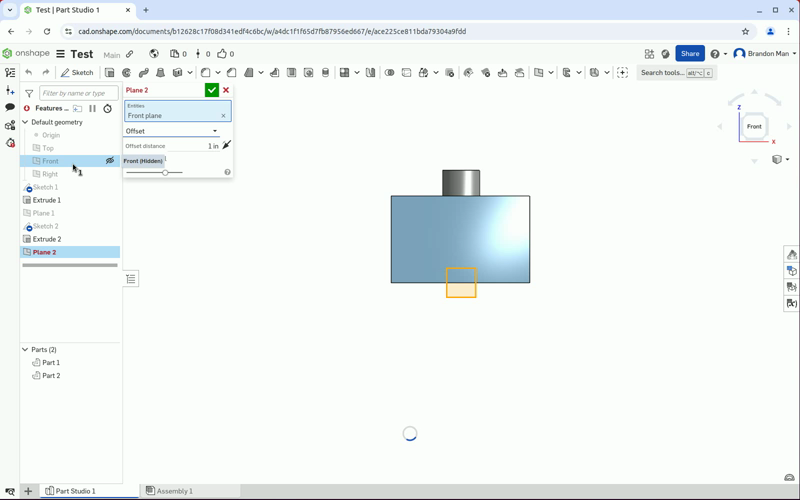
text(10.599)
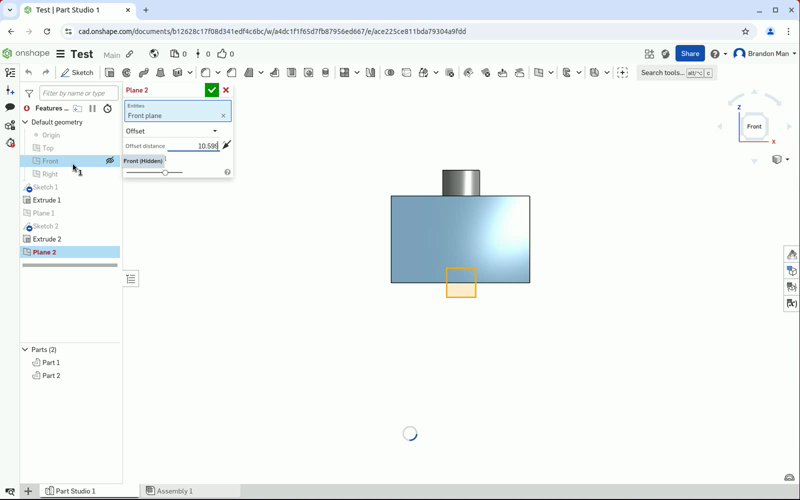
key(enter, 2)
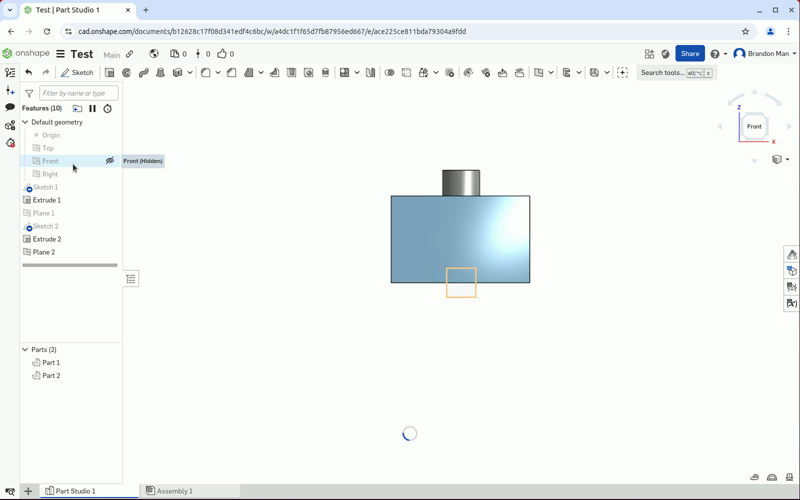
key(shift+s)
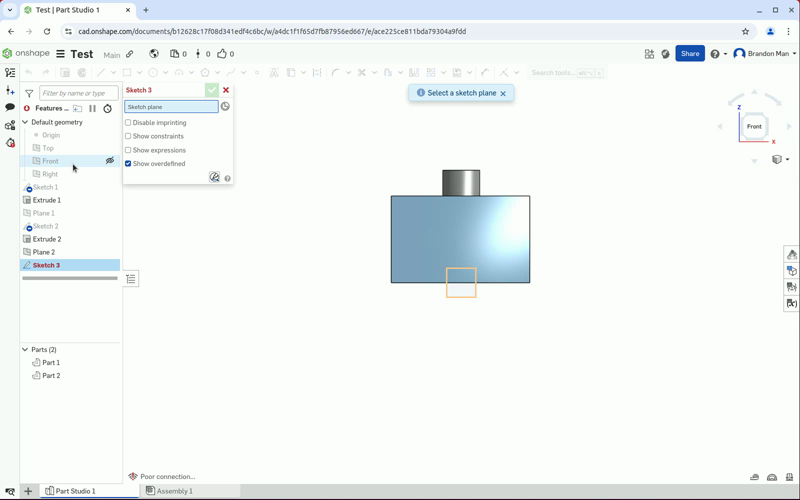
mouse_move(73, 254)
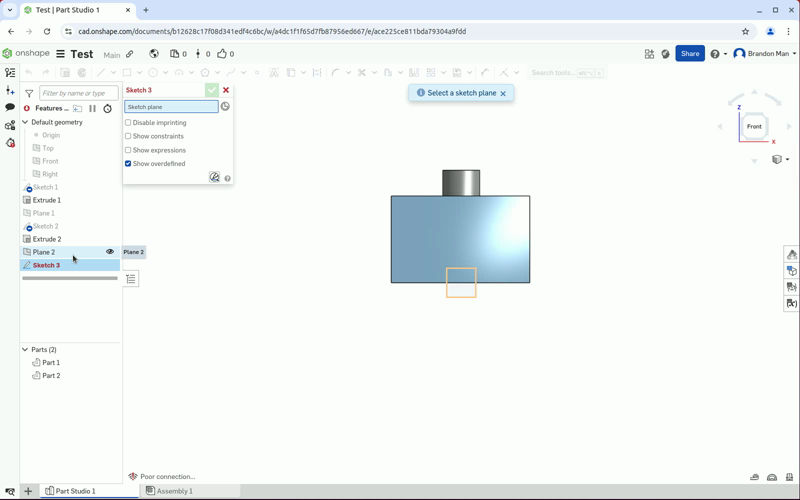
click(73, 254)
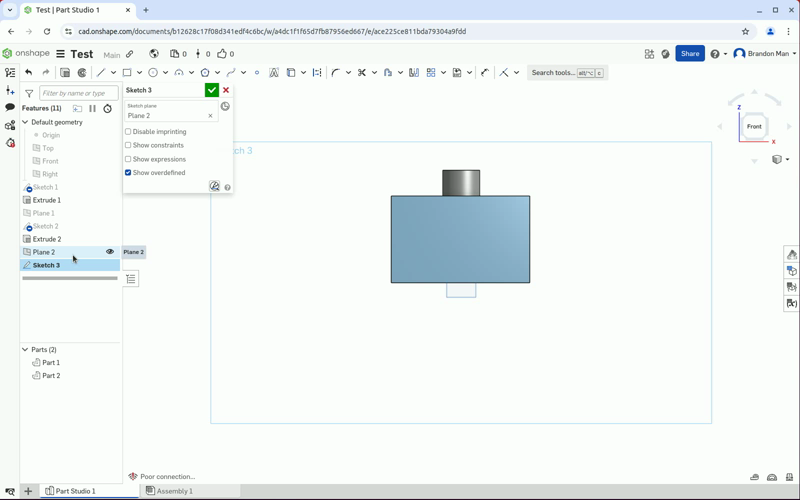
mouse_move(73, 352)
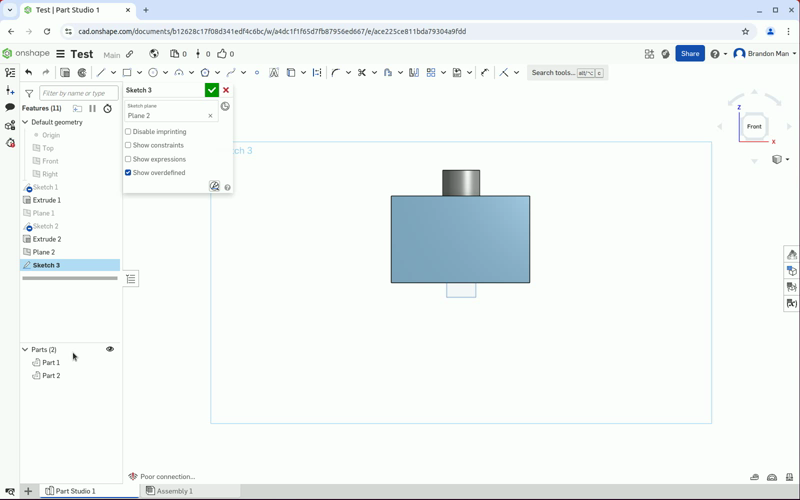
key(y)
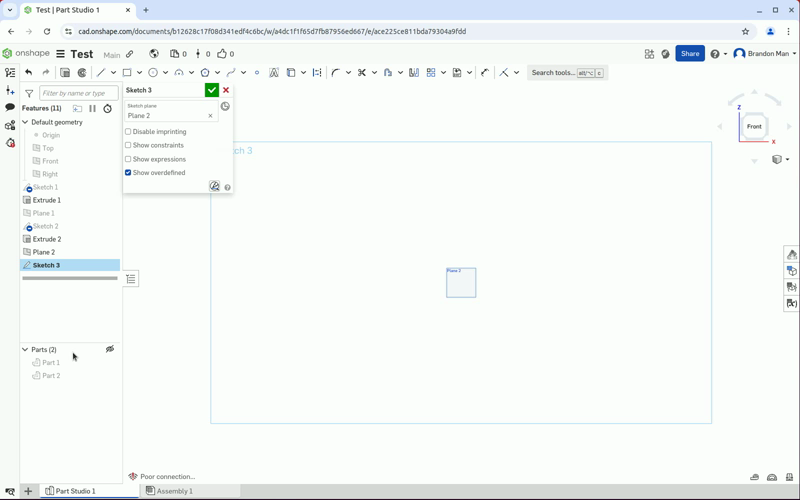
key(l)
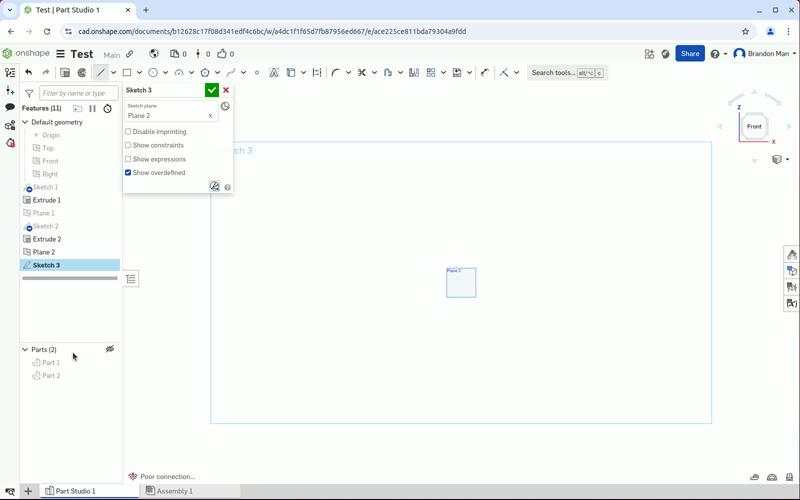
key_down(shift)
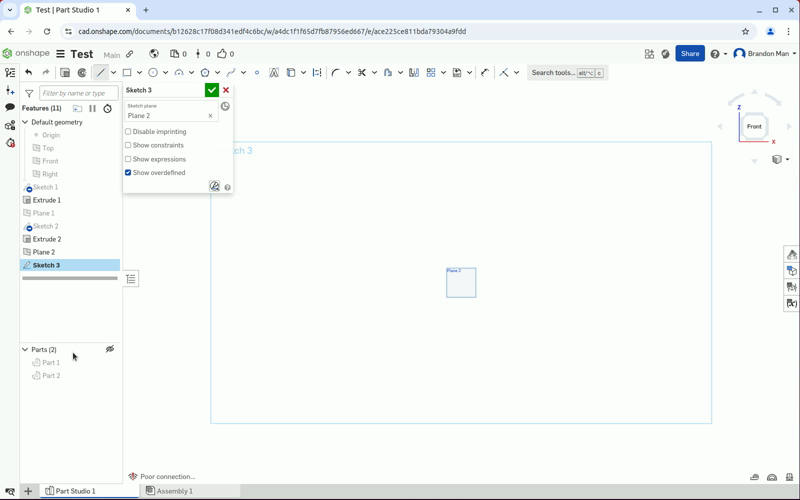
mouse_move(443, 250)
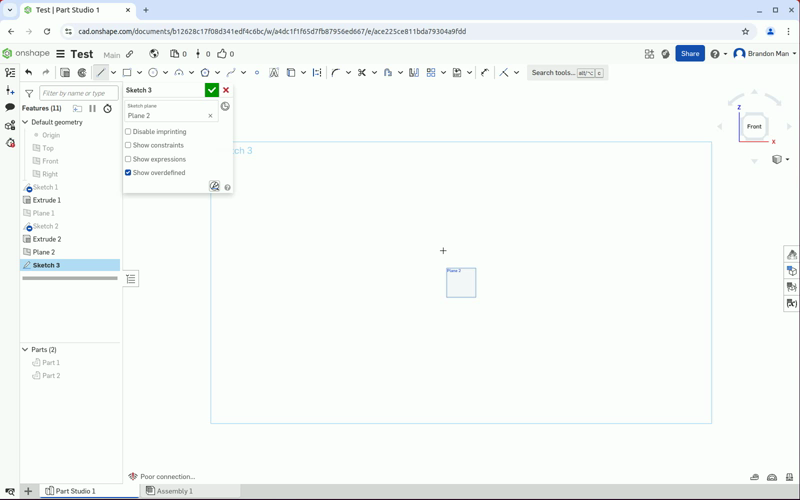
click(443, 250)
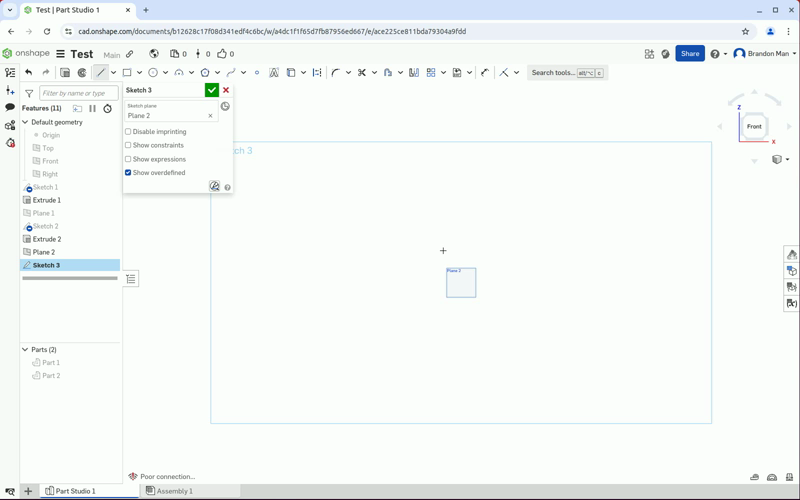
key_up(shift)
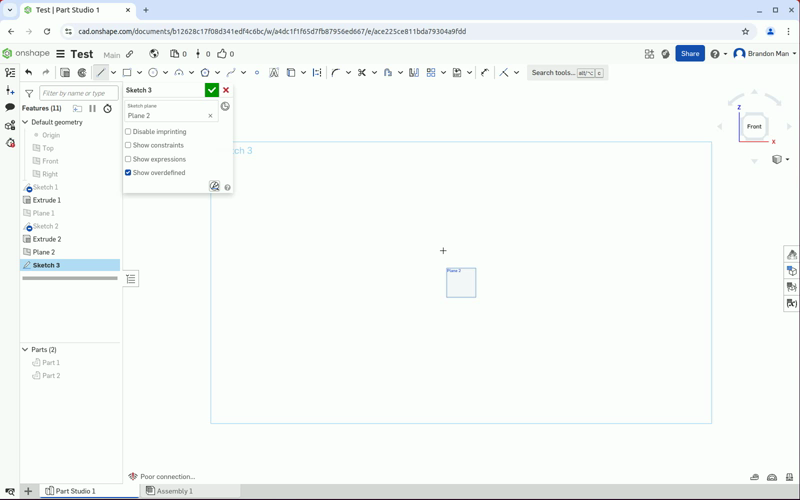
key_down(shift)
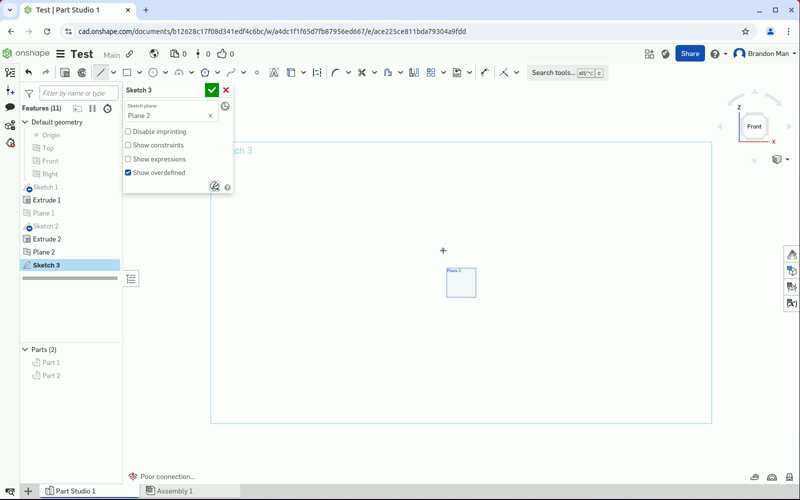
mouse_move(473, 250)
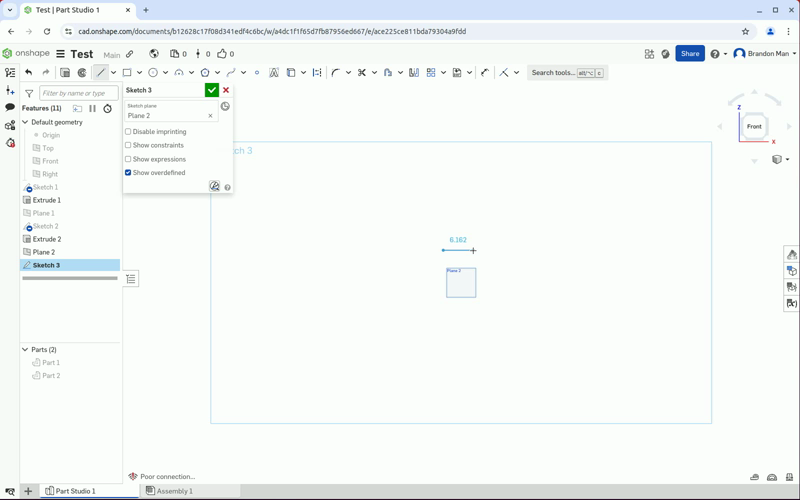
mouse_move(461, 260)
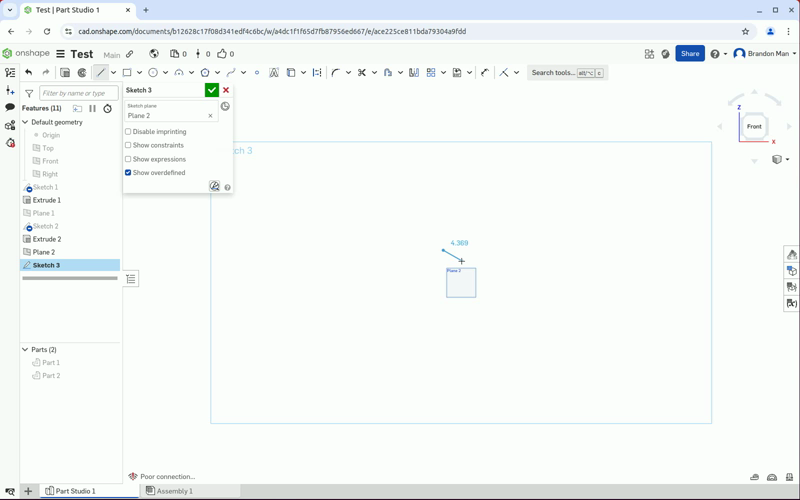
click(461, 260)
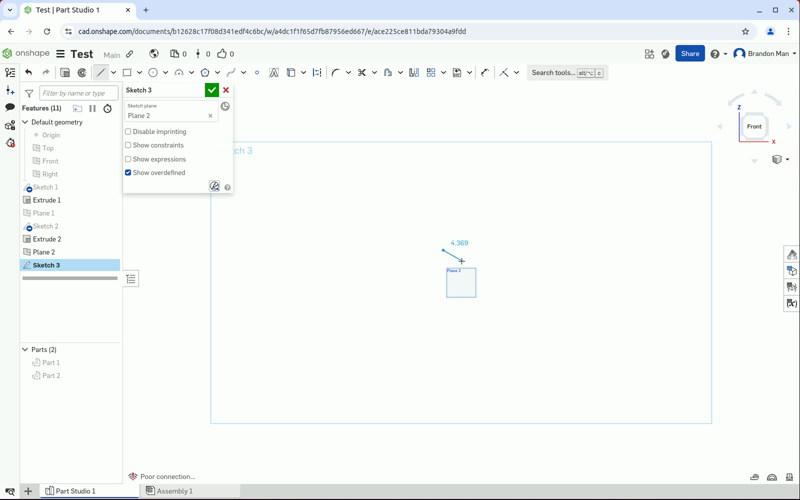
key_up(shift)
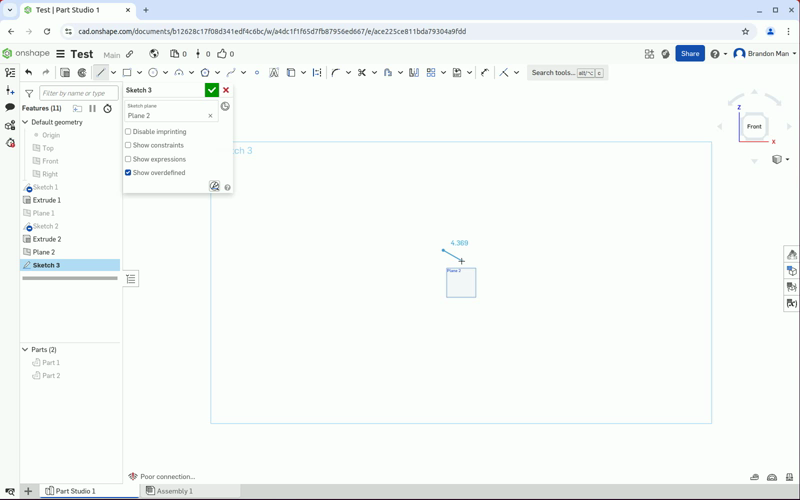
key_down(shift)
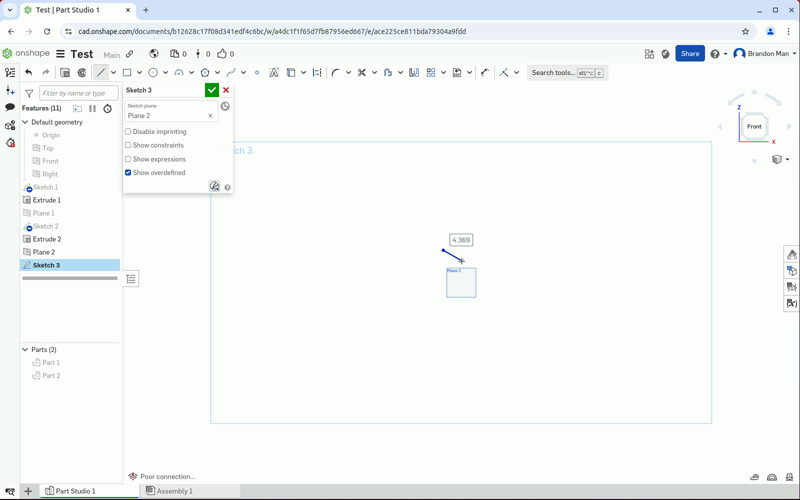
mouse_move(492, 260)
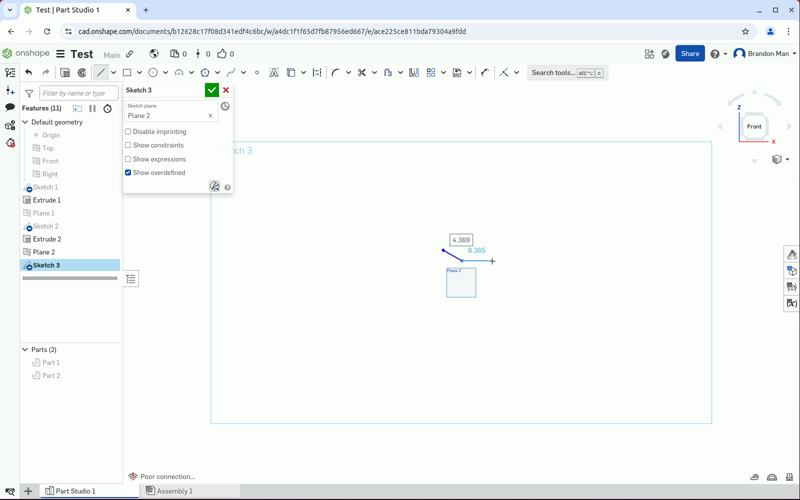
mouse_move(480, 250)
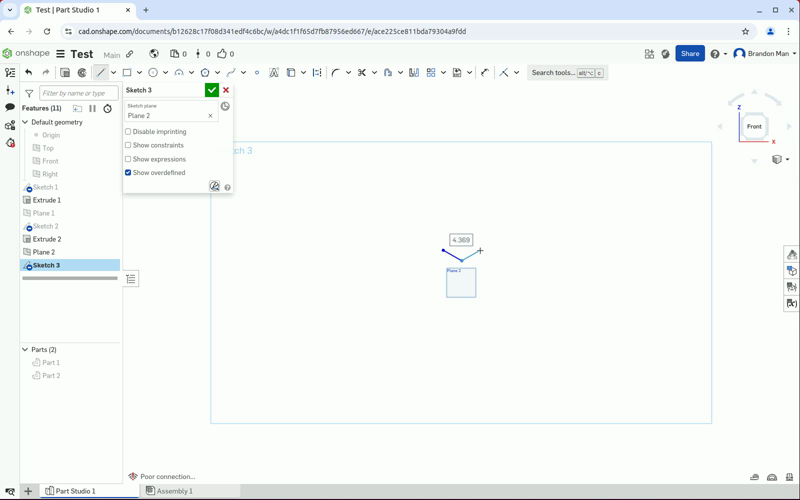
click(480, 250)
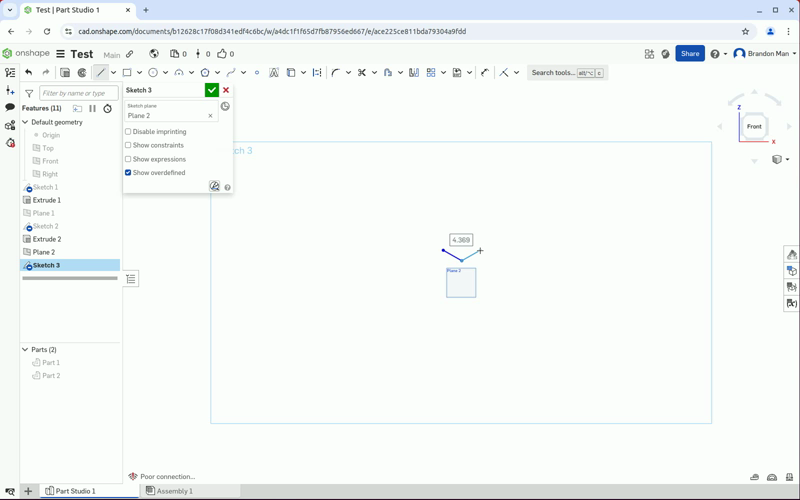
key_up(shift)
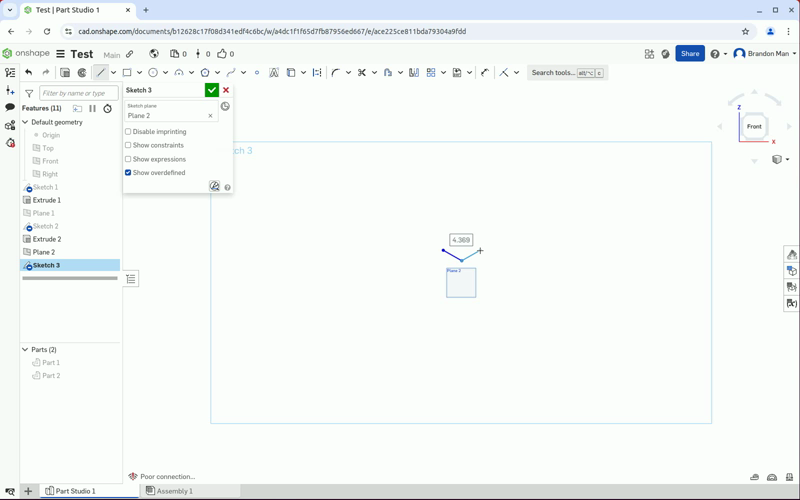
key_down(shift)
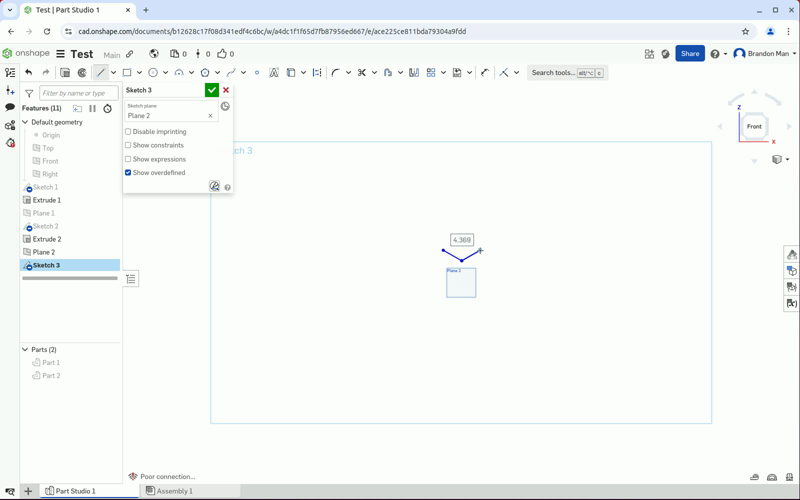
mouse_move(510, 250)
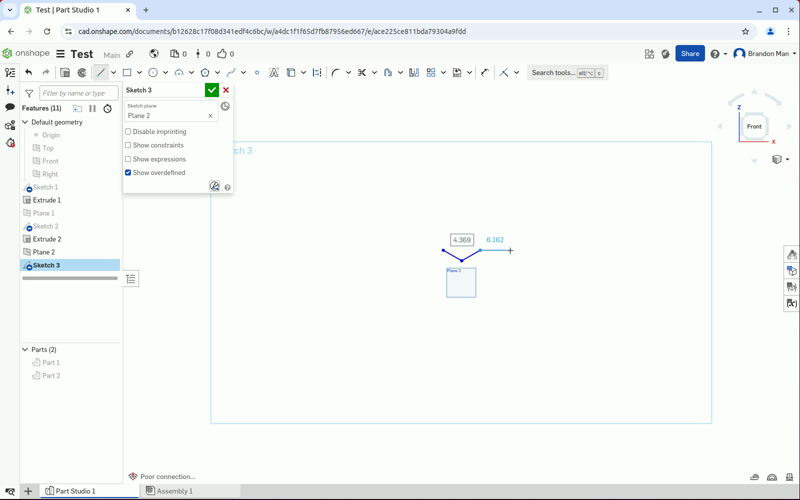
mouse_move(480, 228)
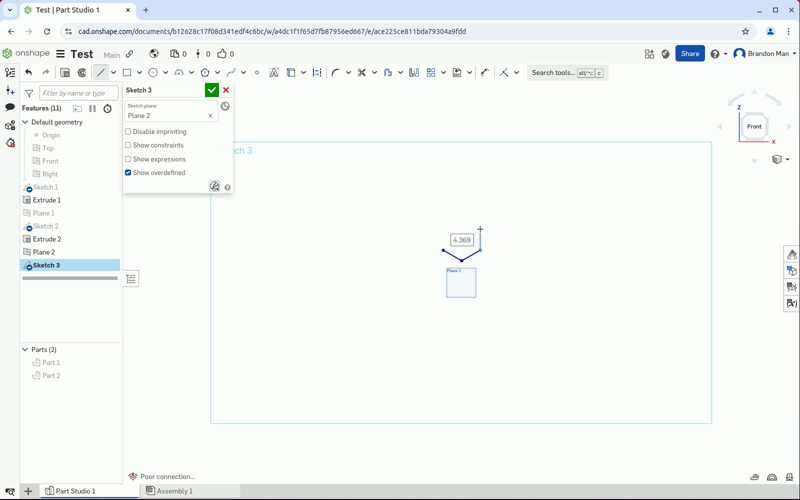
click(480, 228)
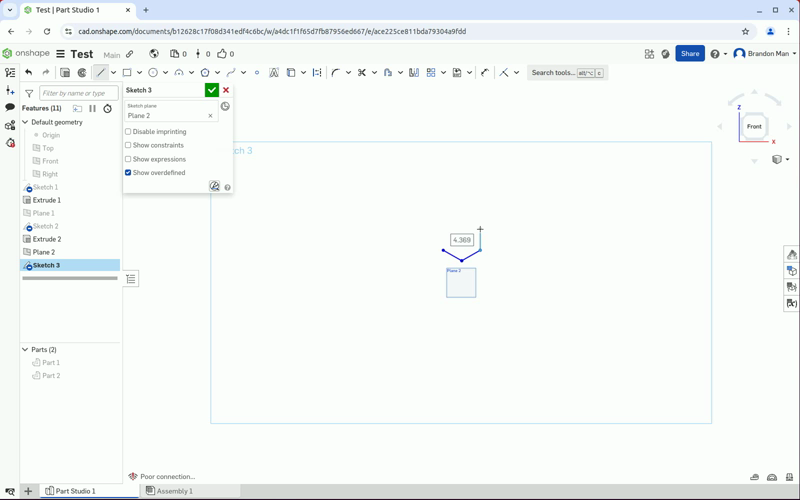
key_up(shift)
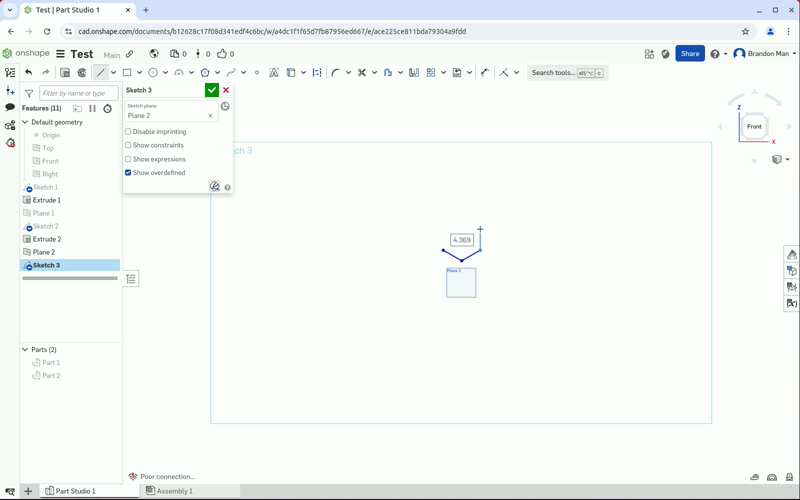
key_down(shift)
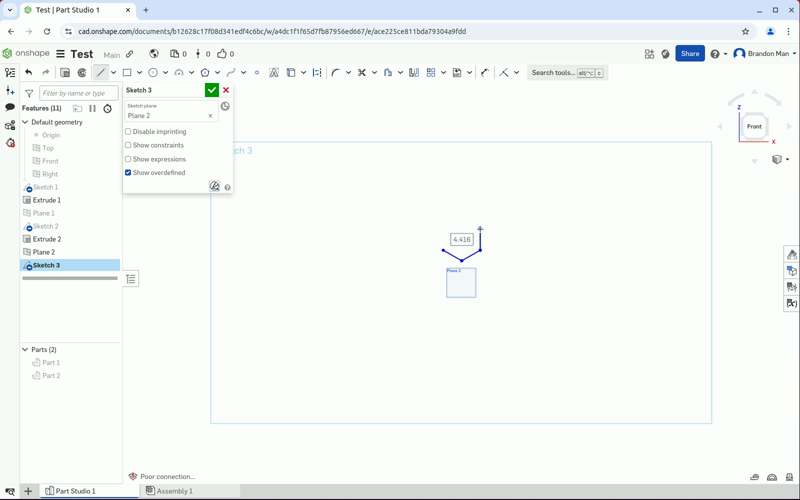
mouse_move(510, 228)
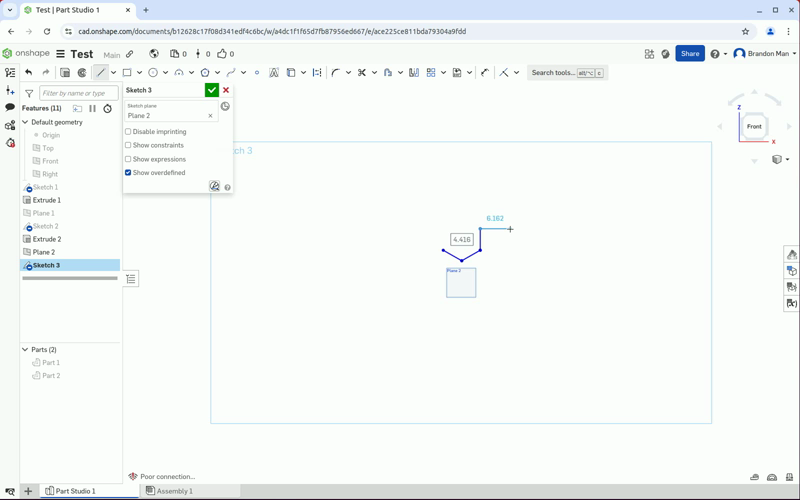
mouse_move(461, 218)
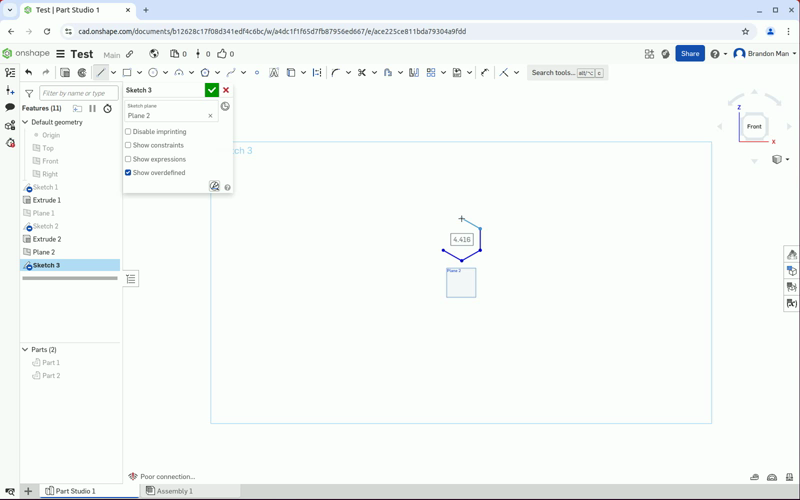
click(461, 218)
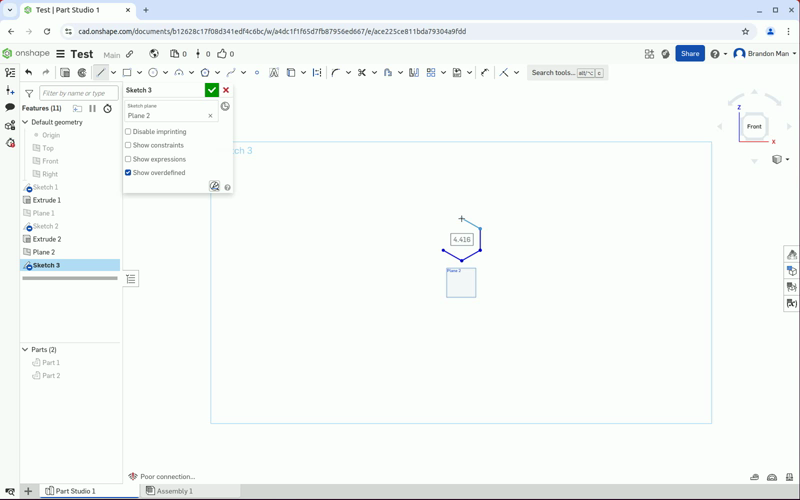
key_up(shift)
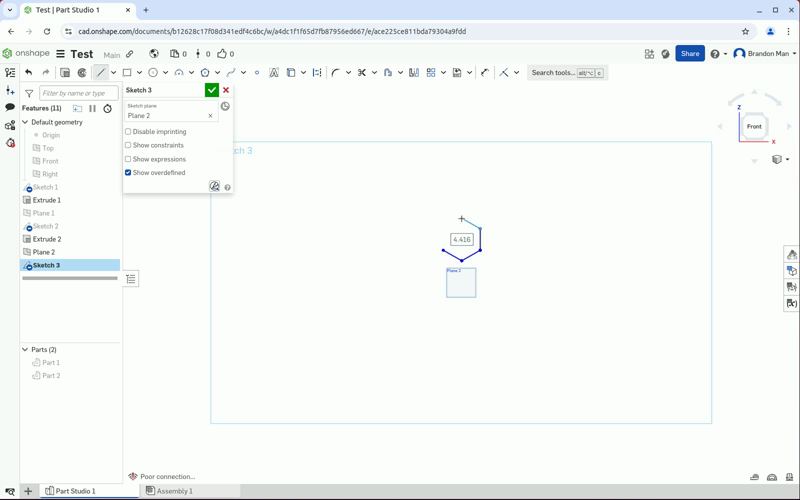
key_down(shift)
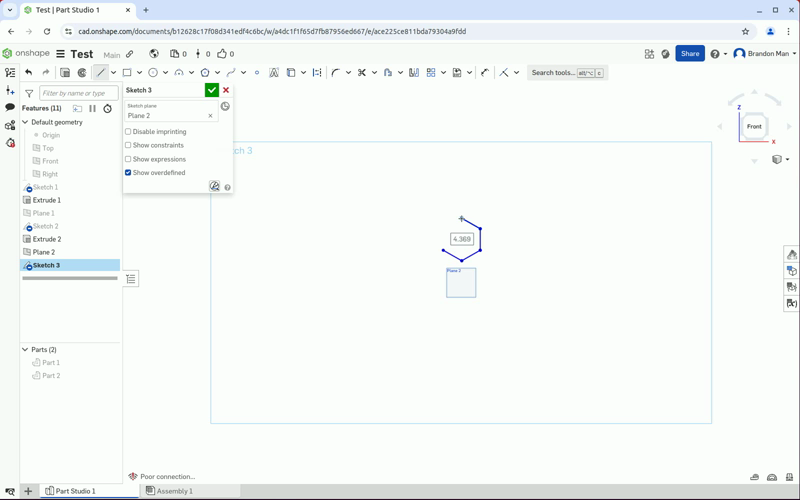
mouse_move(492, 218)
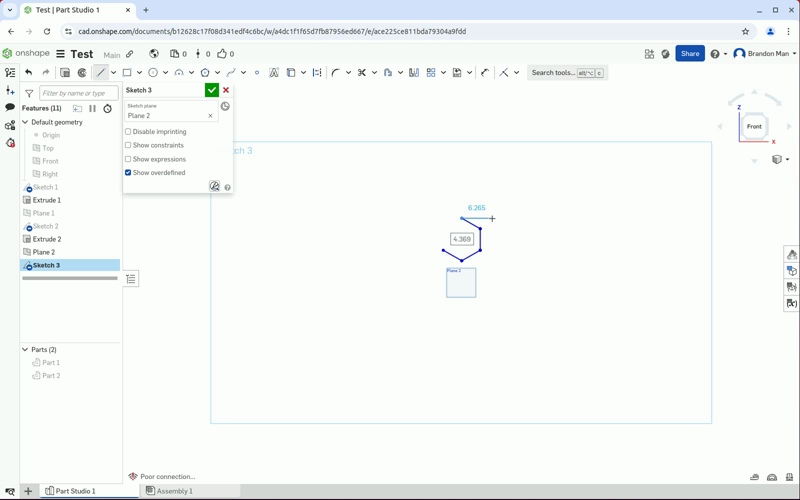
mouse_move(443, 228)
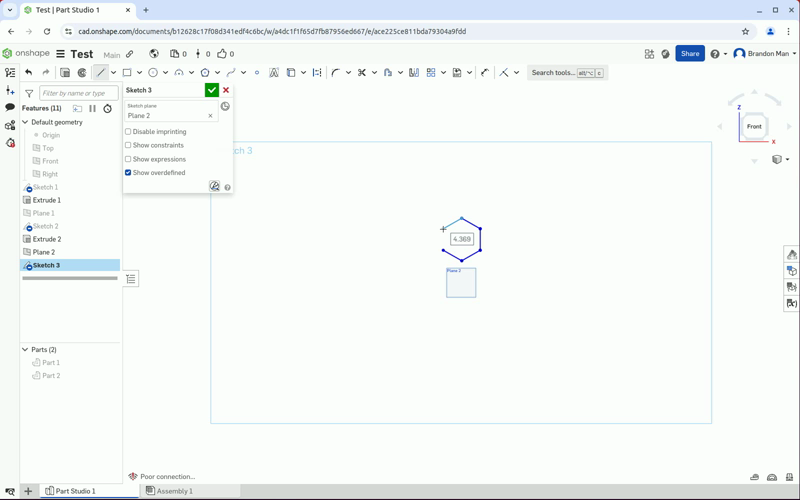
click(443, 228)
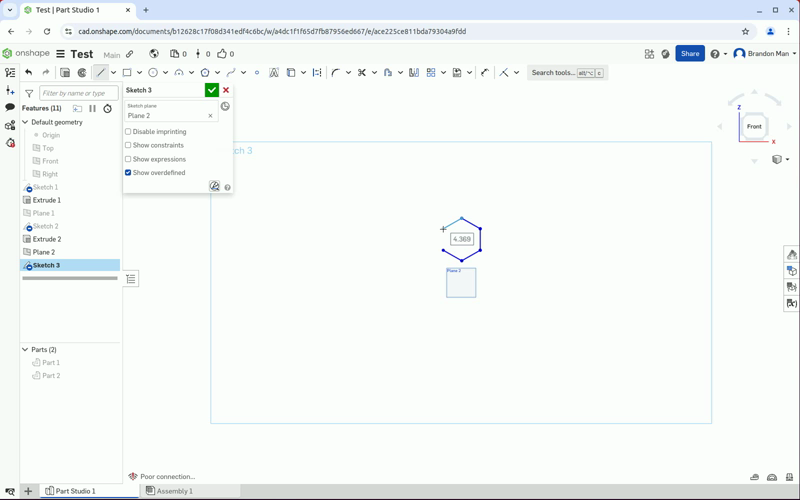
key_up(shift)
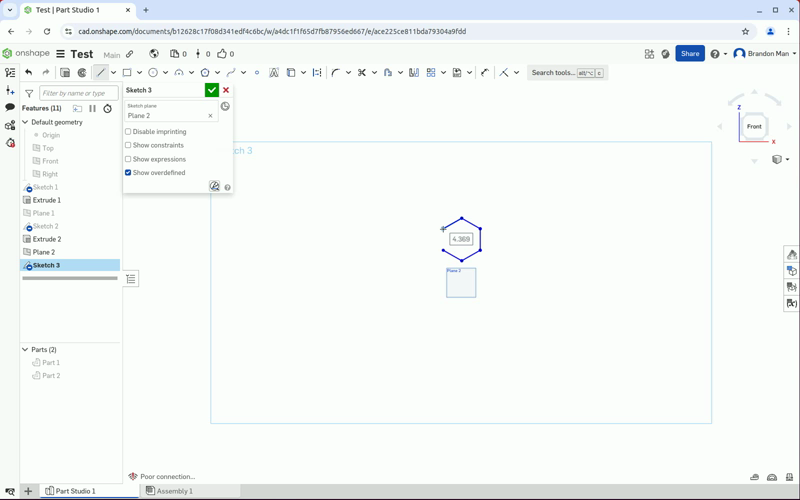
mouse_move(473, 228)
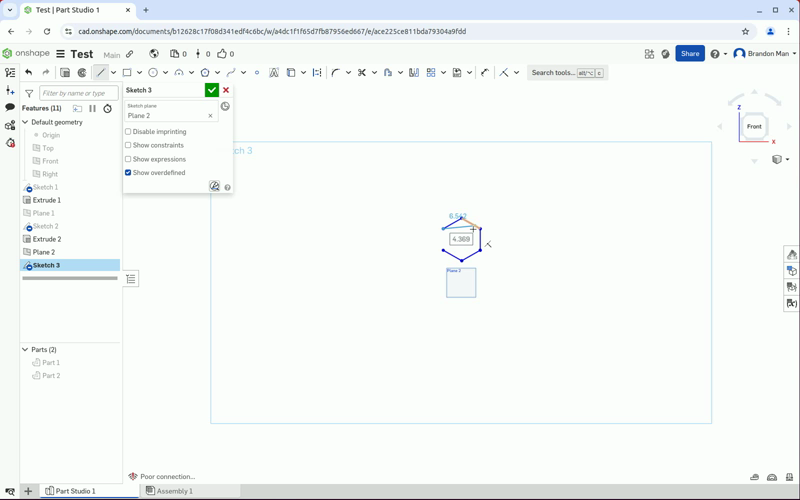
key_down(shift)
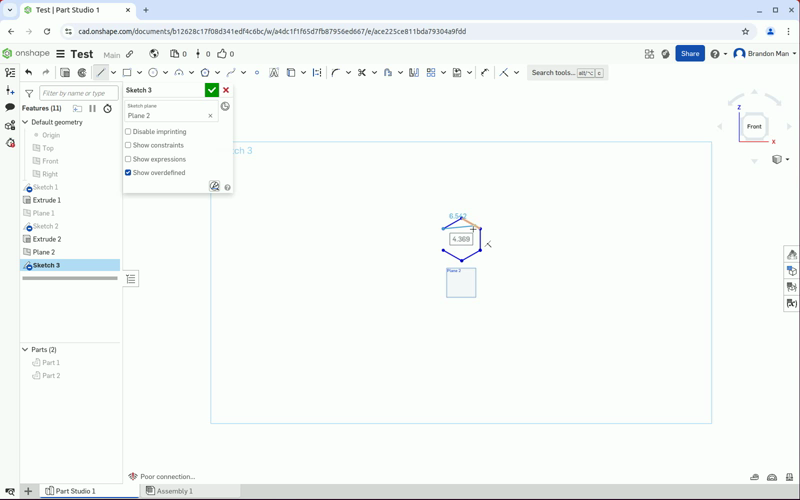
mouse_move(443, 250)
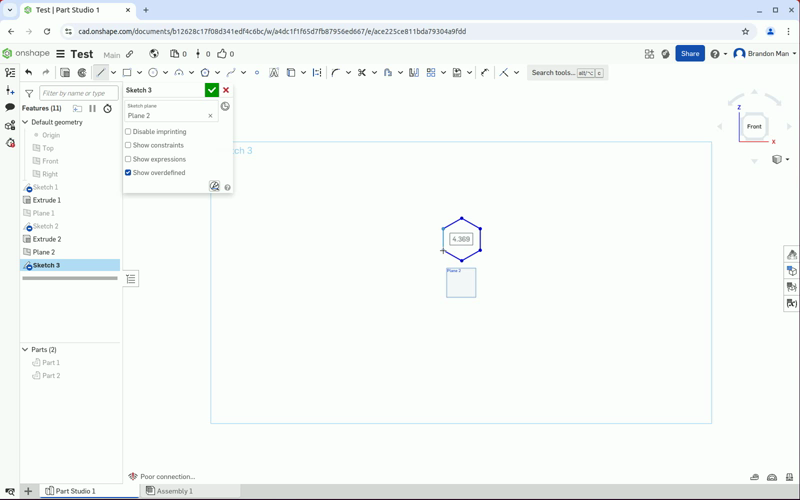
key_up(shift)
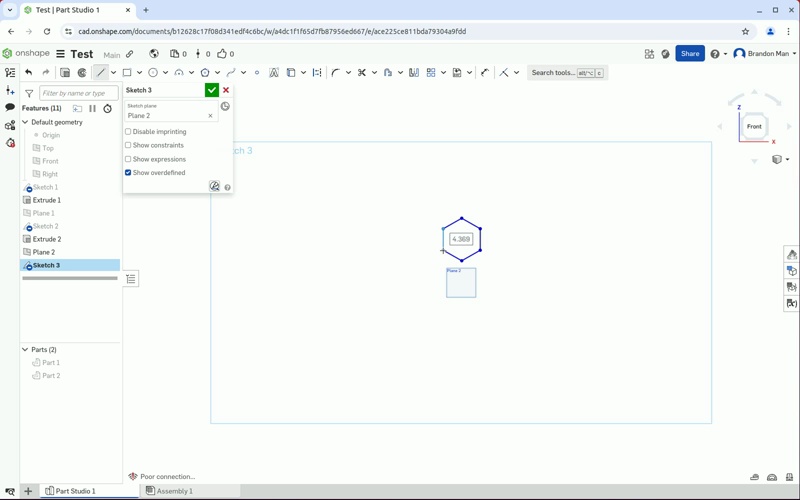
click(443, 250)
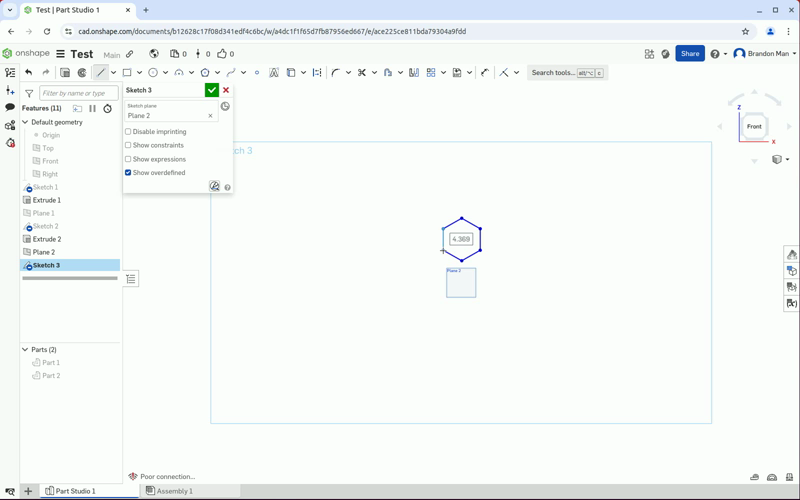
key(esc)
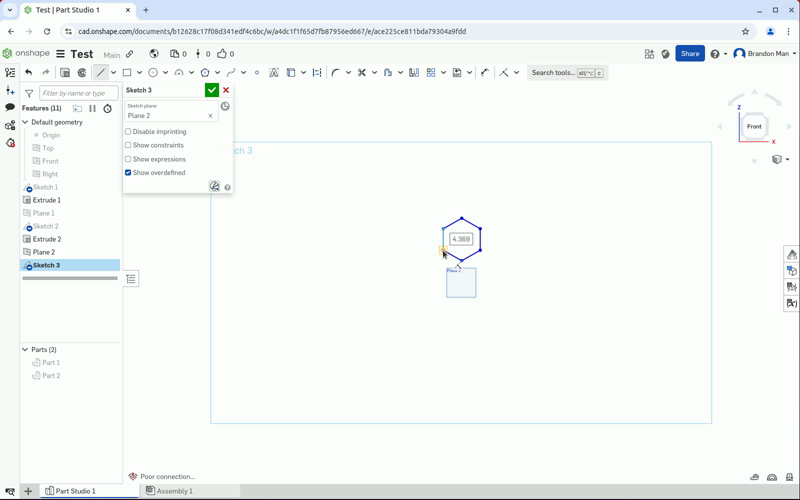
mouse_move(456, 243)
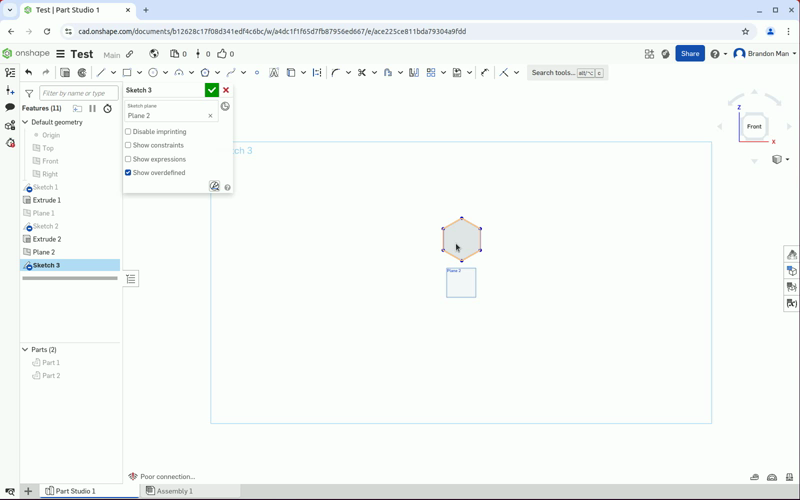
scroll(6)
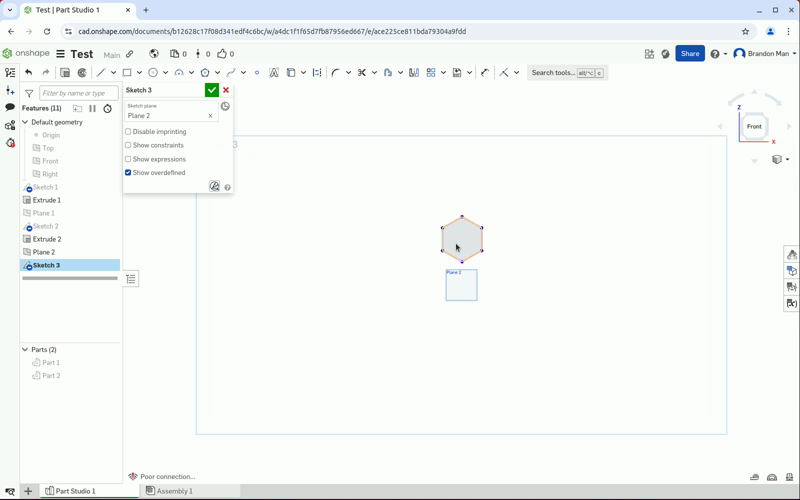
scroll(6)
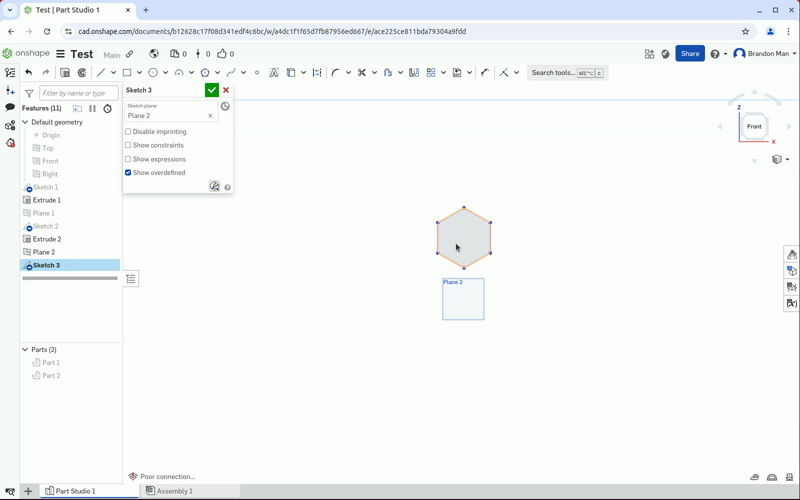
scroll(6)
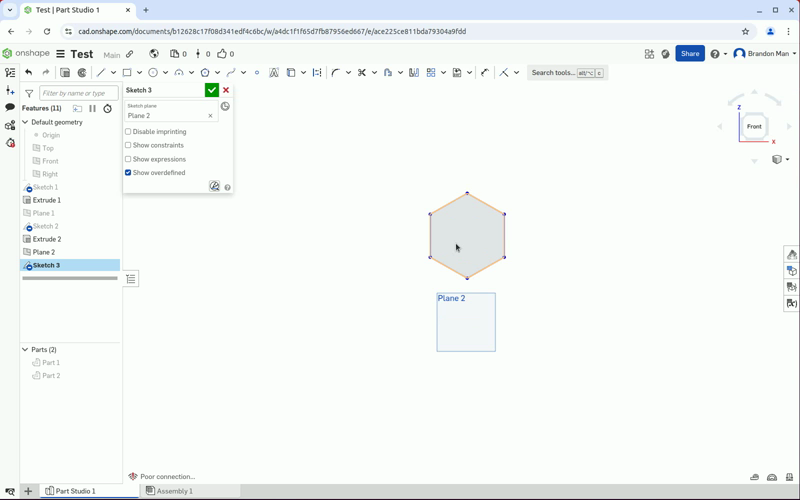
scroll(6)
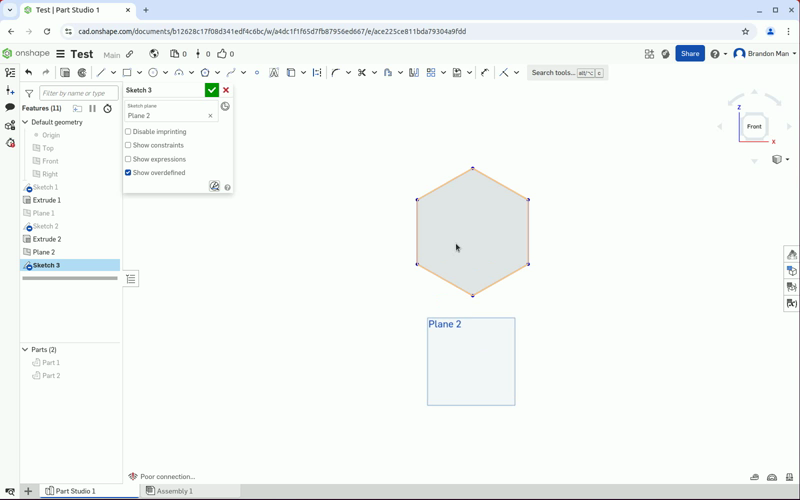
scroll(6)
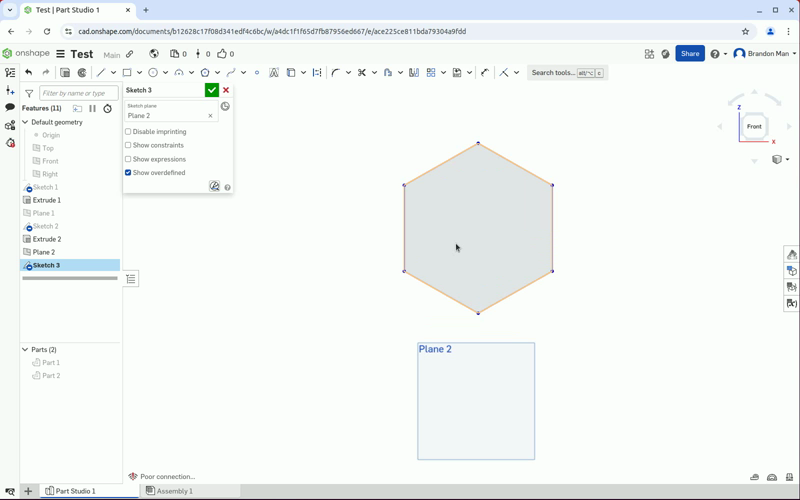
scroll(6)
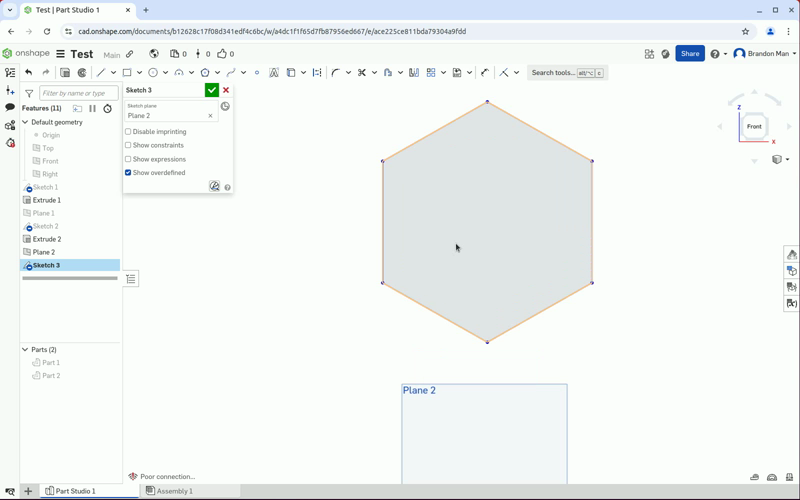
scroll(6)
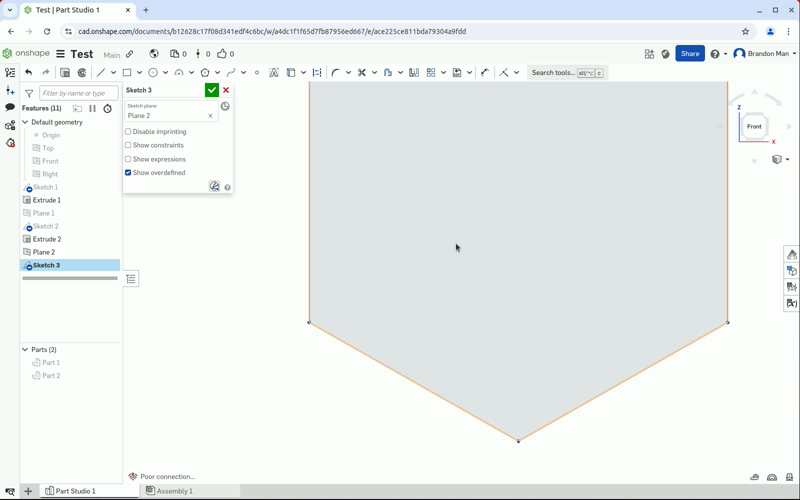
click(456, 243)
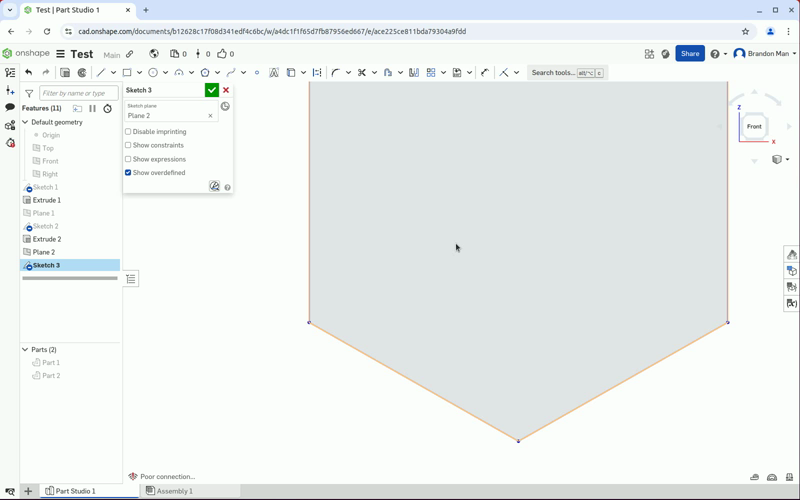
scroll(-6)
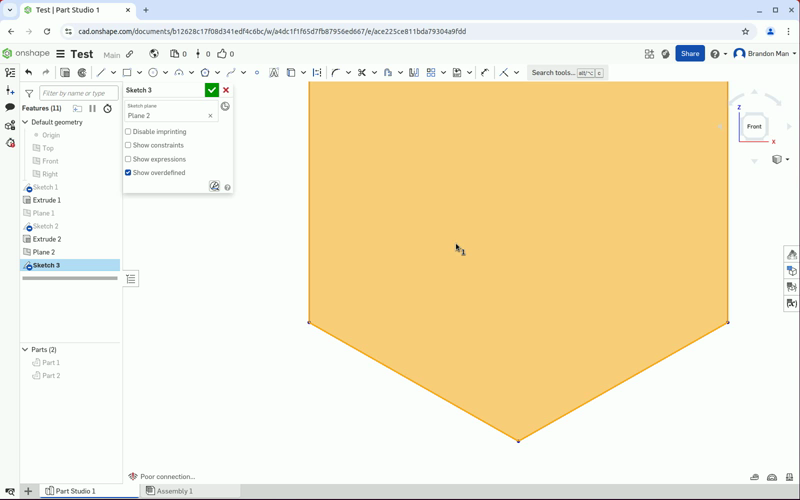
scroll(-6)
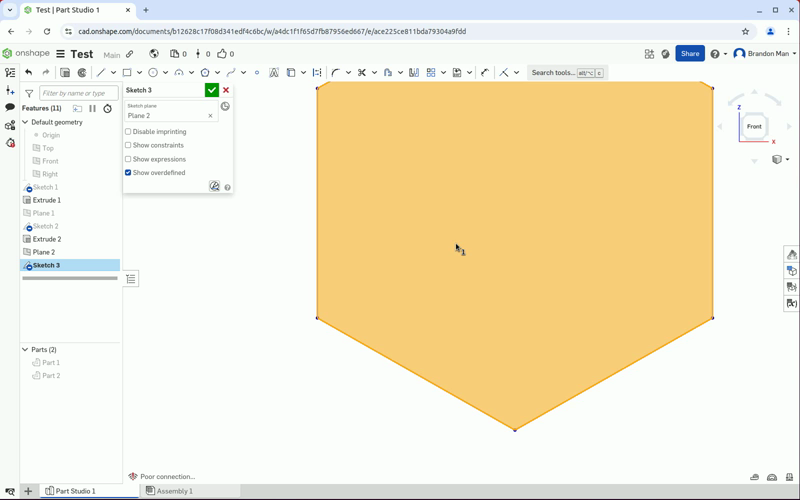
scroll(-6)
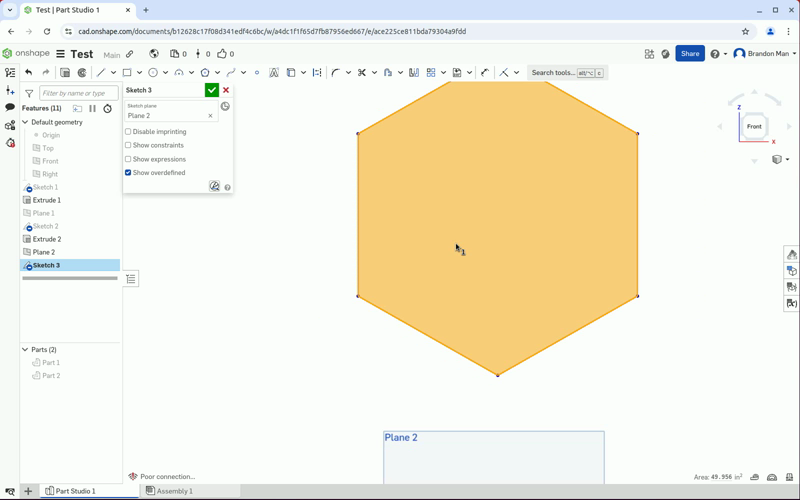
scroll(-6)
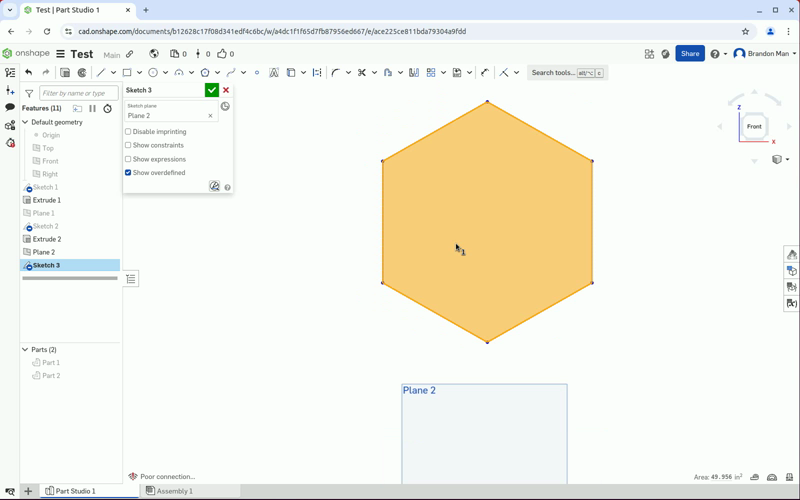
scroll(-6)
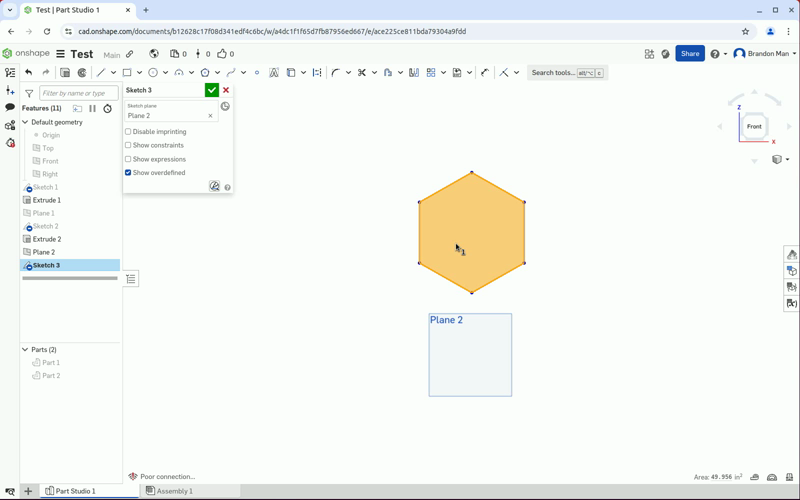
scroll(-6)
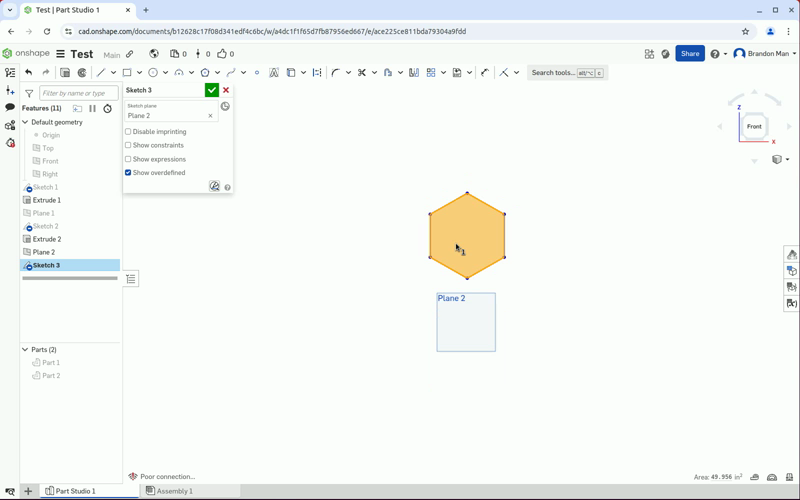
scroll(-6)
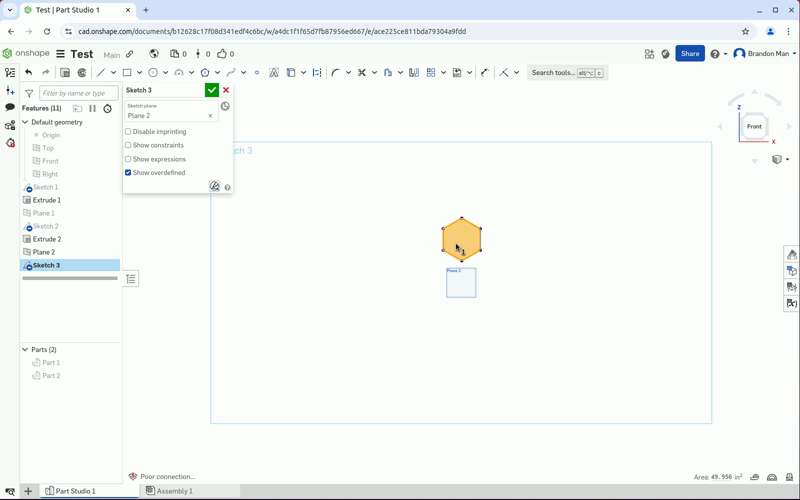
mouse_move(73, 352)
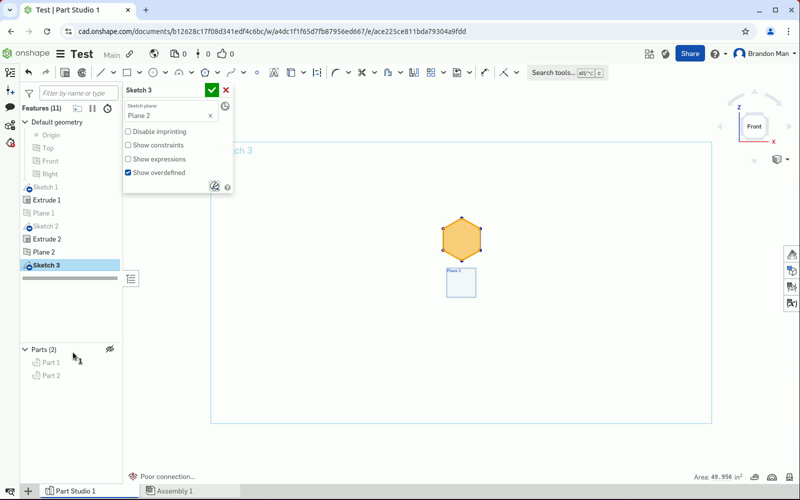
key(shift+y)
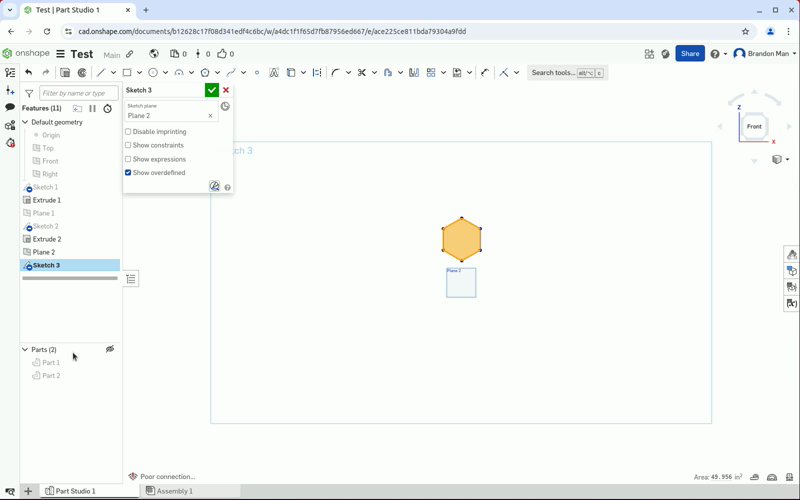
key(shift+e)
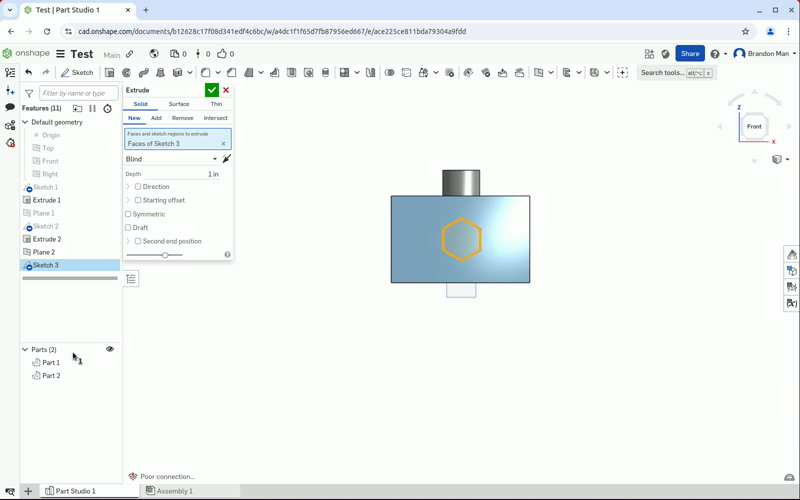
mouse_move(143, 106)
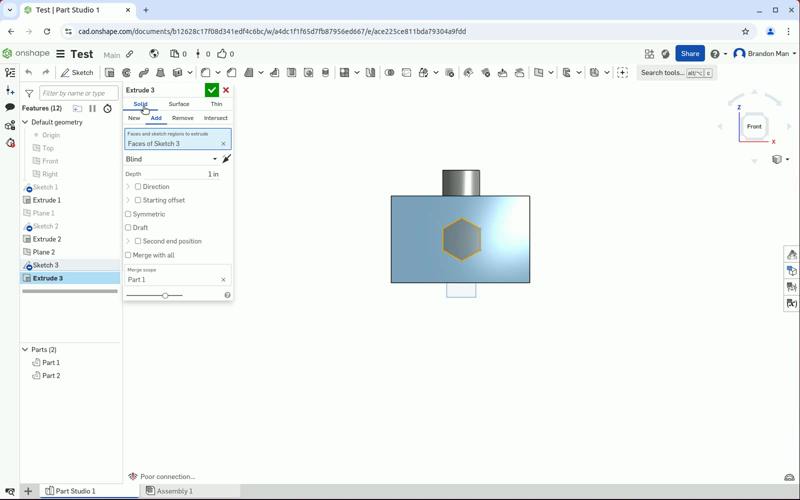
click(143, 106)
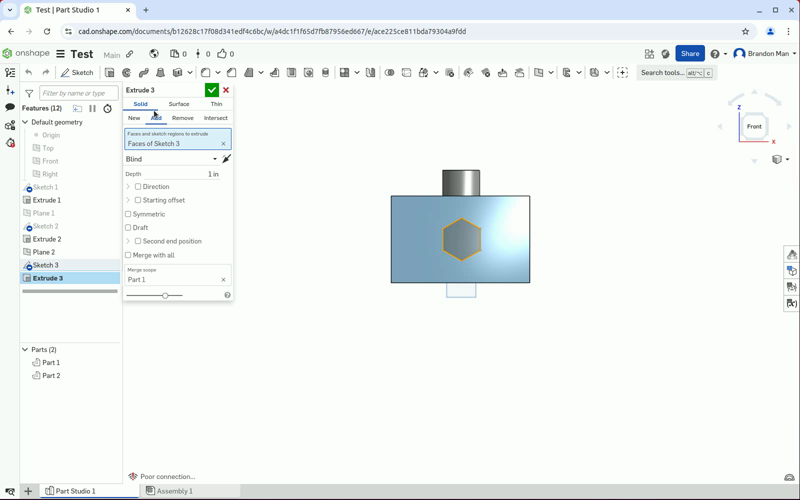
mouse_move(186, 120)
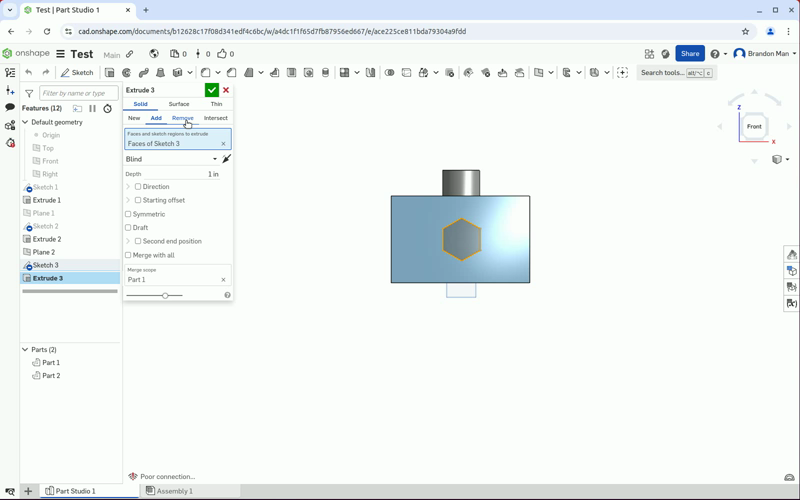
click(186, 120)
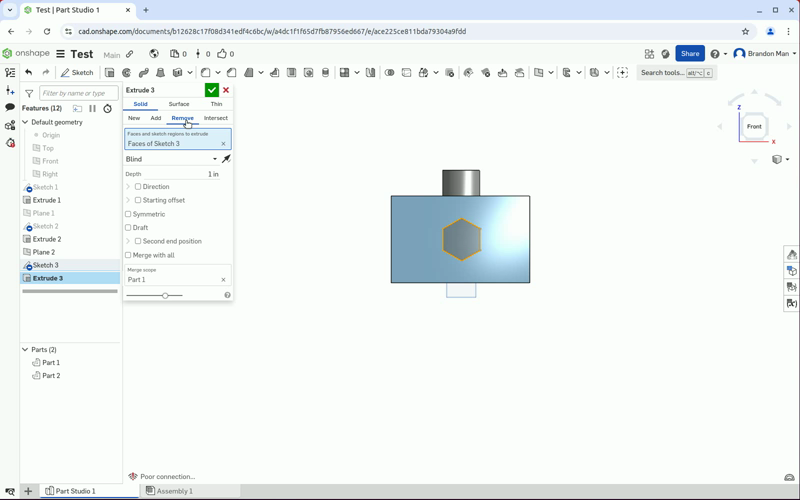
key(tab, 4)
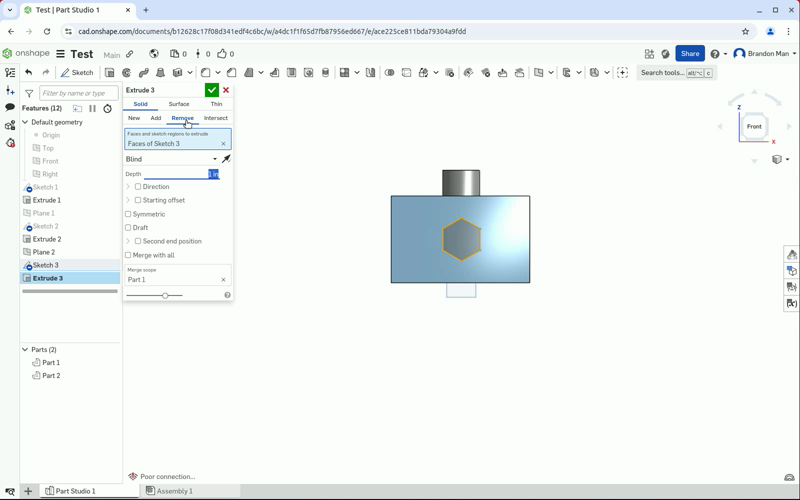
text(1.685)
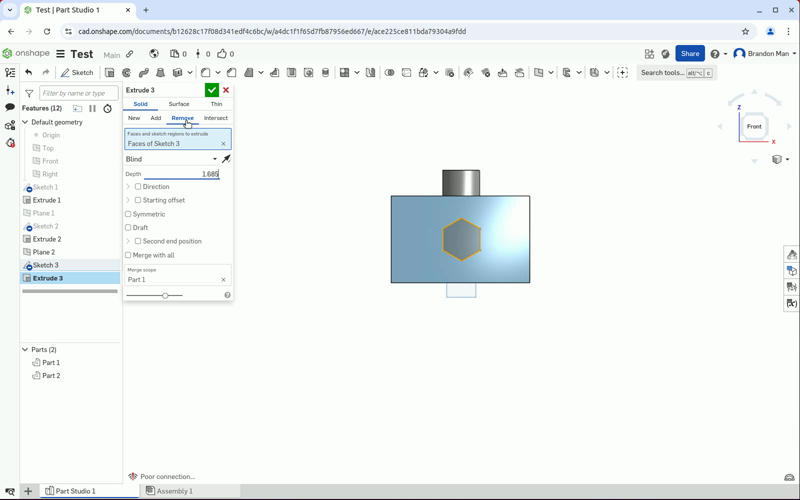
key(tab, 6)
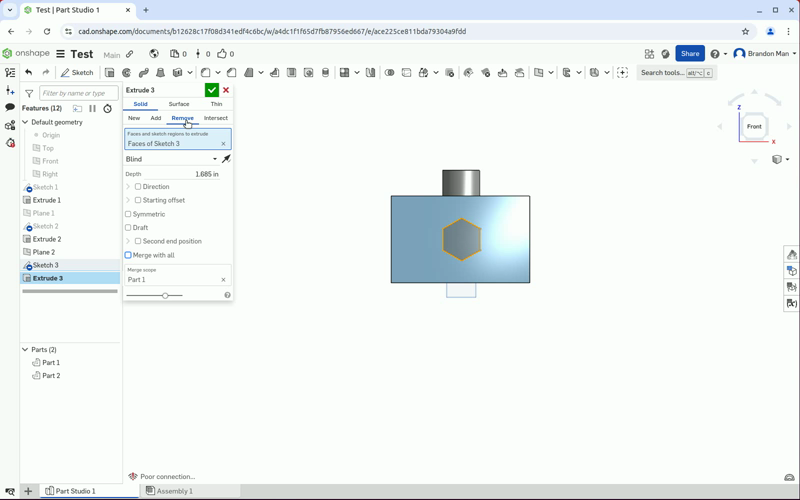
key(space)
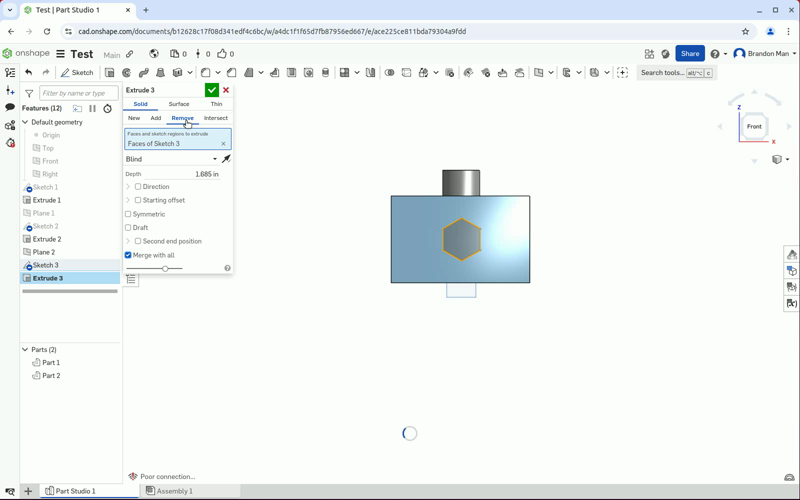
key(enter)
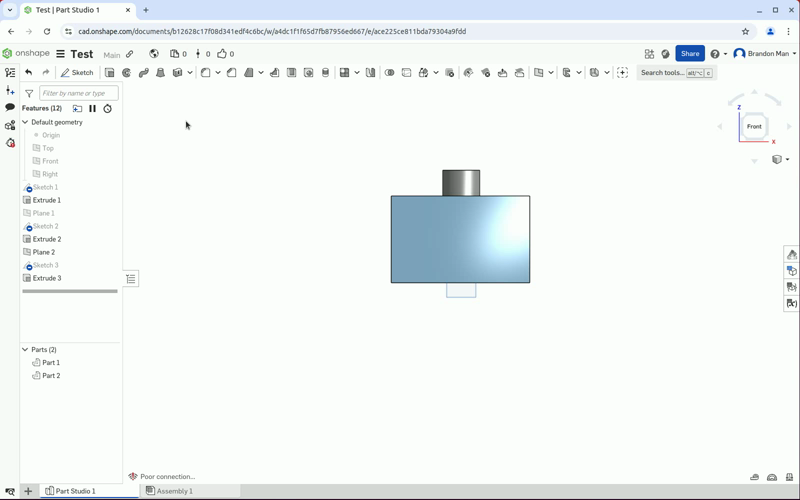
key(shift+h)
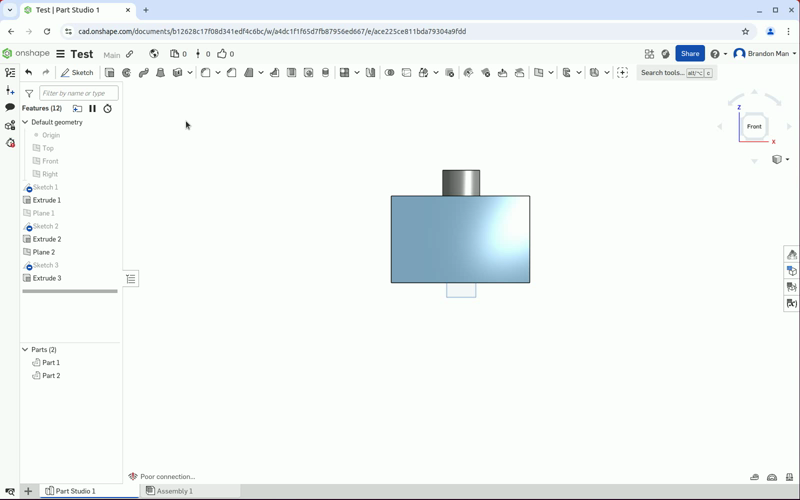
key(shift+h)
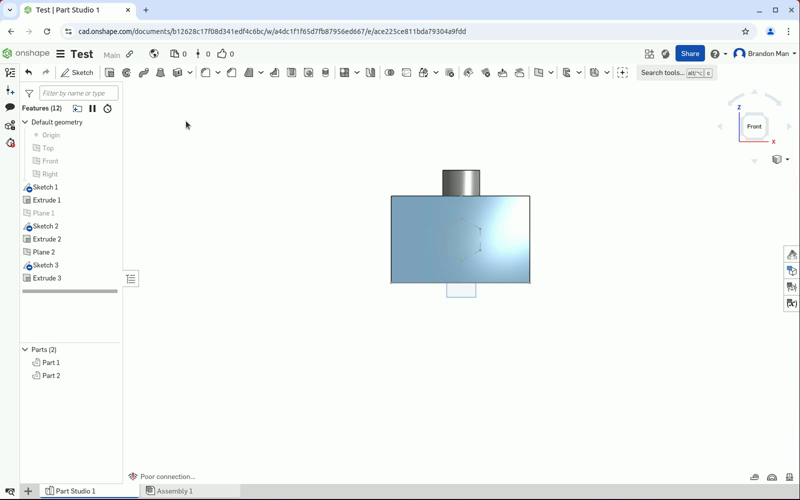
key(shift+7)
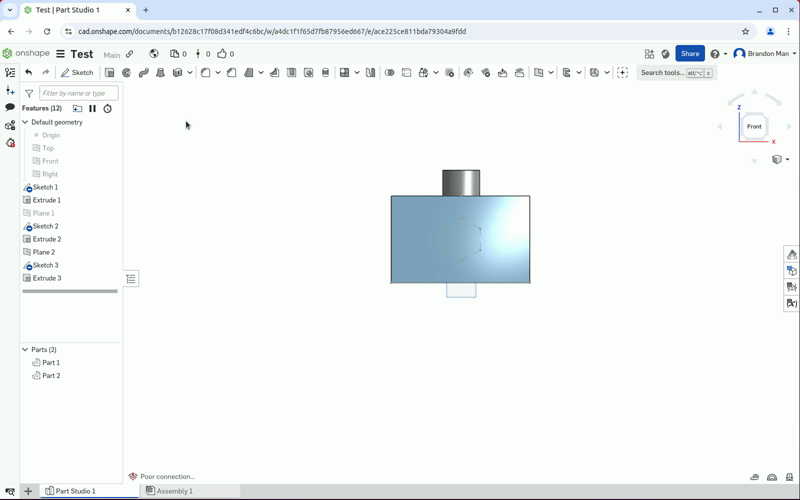
key(left, 2)
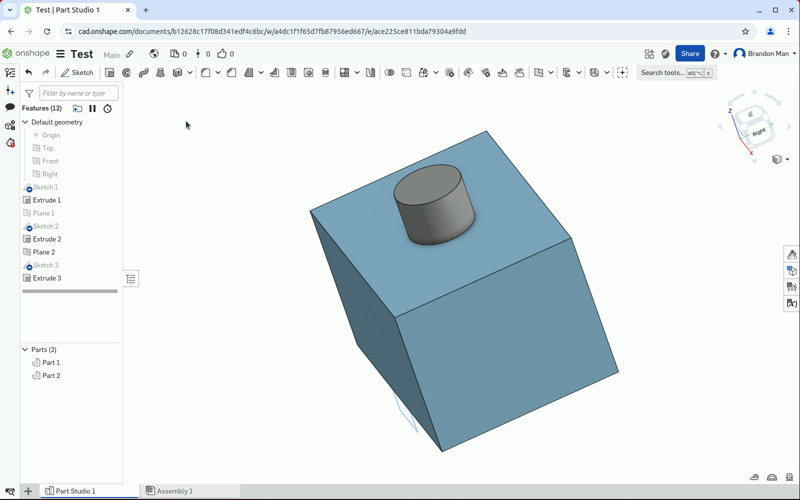
key(down, 2)
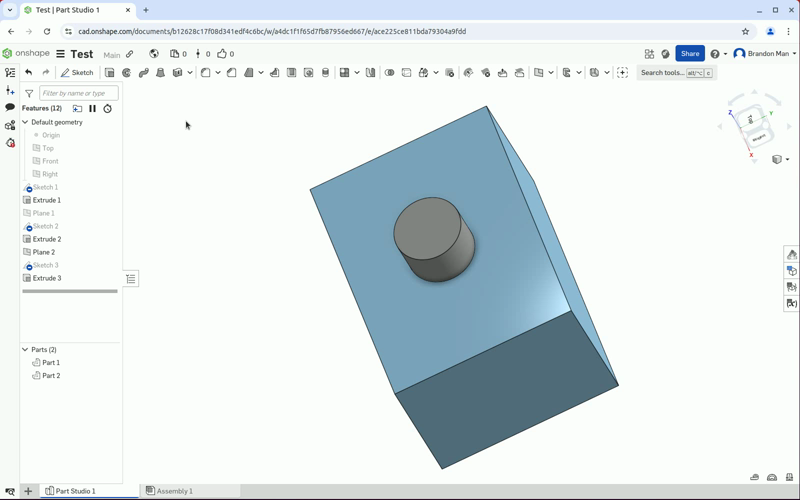
key(up, 2)
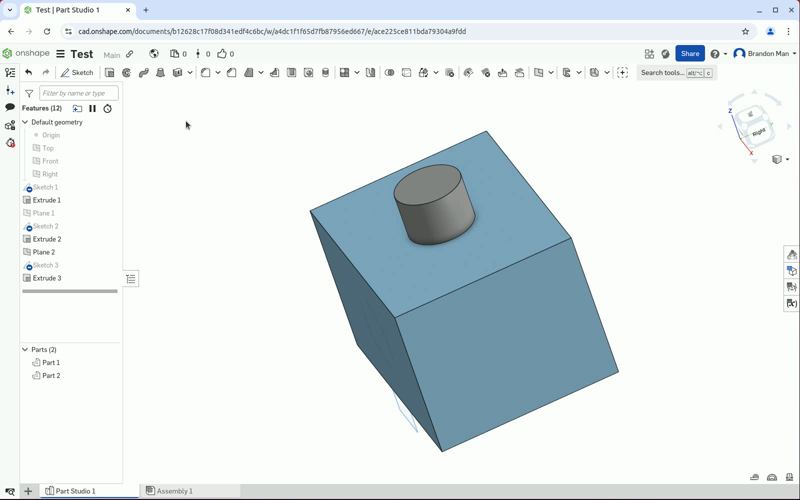
key(right, 2)
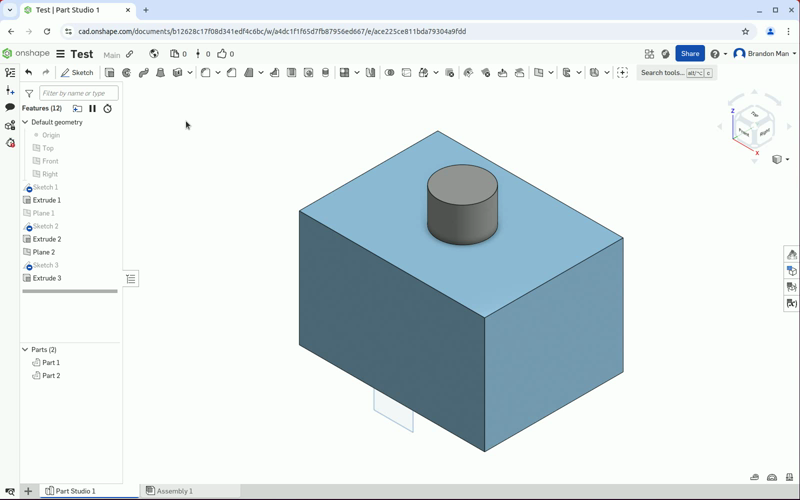
mouse_move(73, 189)
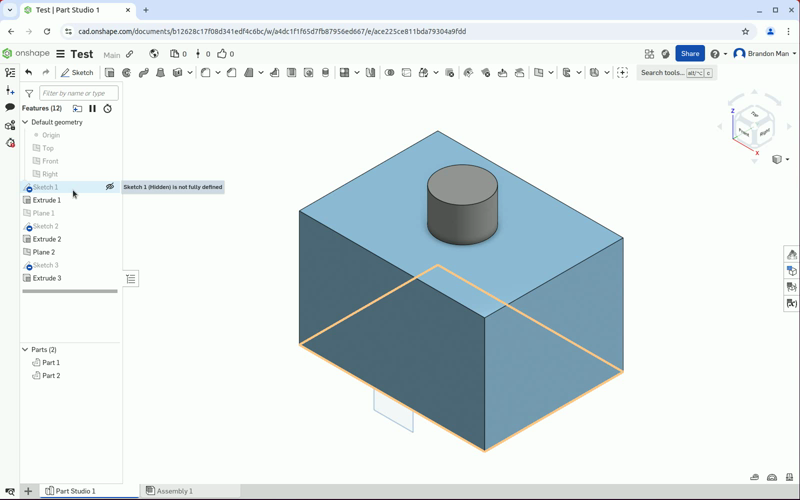
click(73, 189)